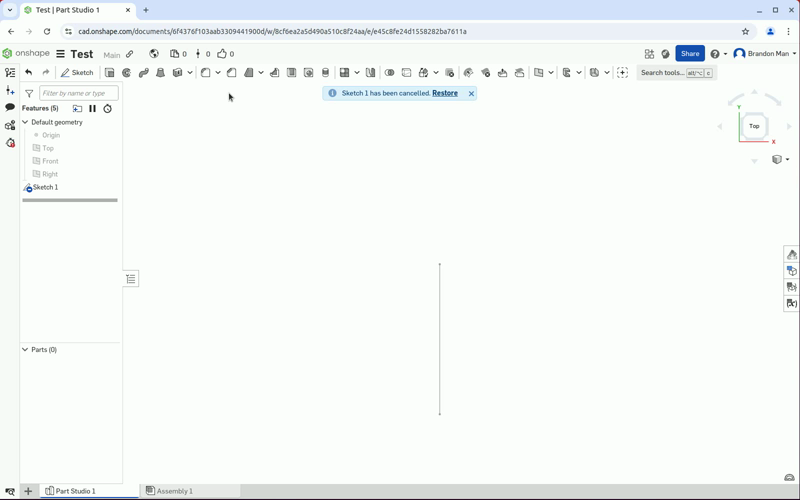
key(shift+h)
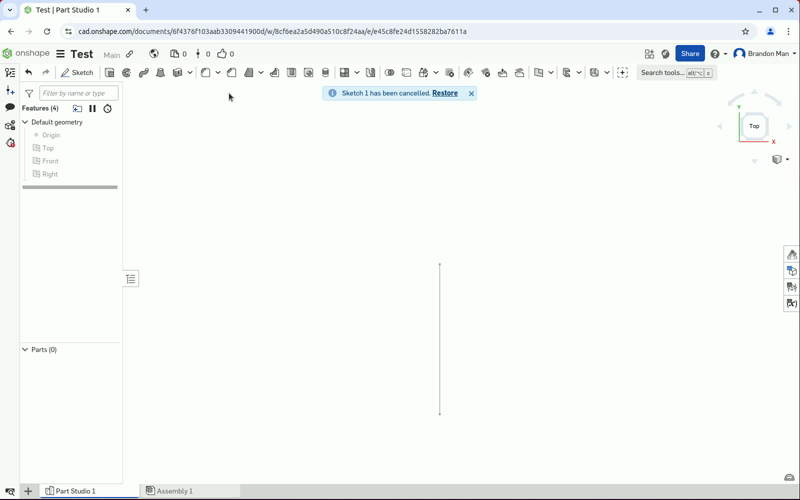
key(shift+s)
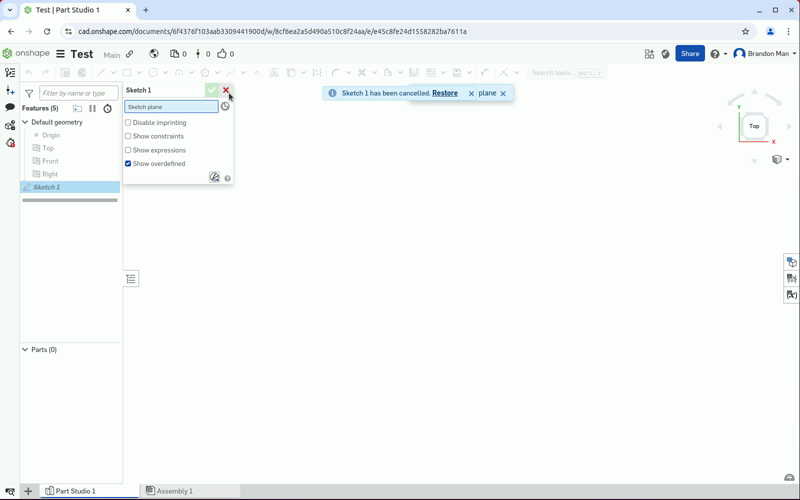
mouse_move(73, 150)
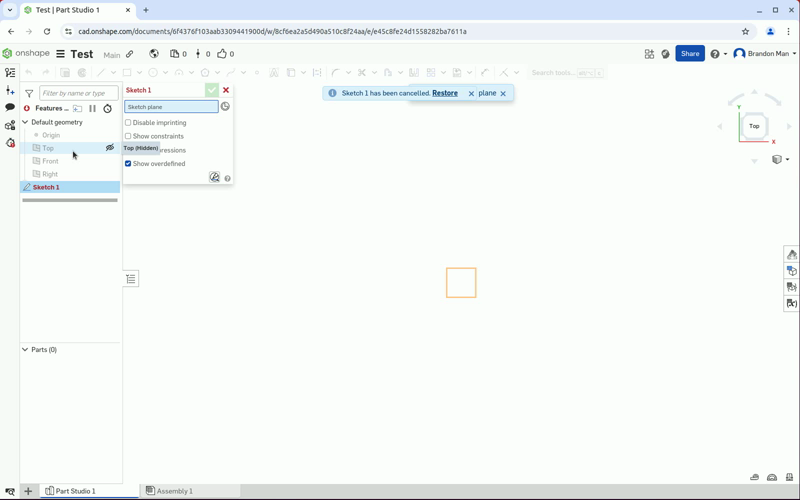
click(73, 150)
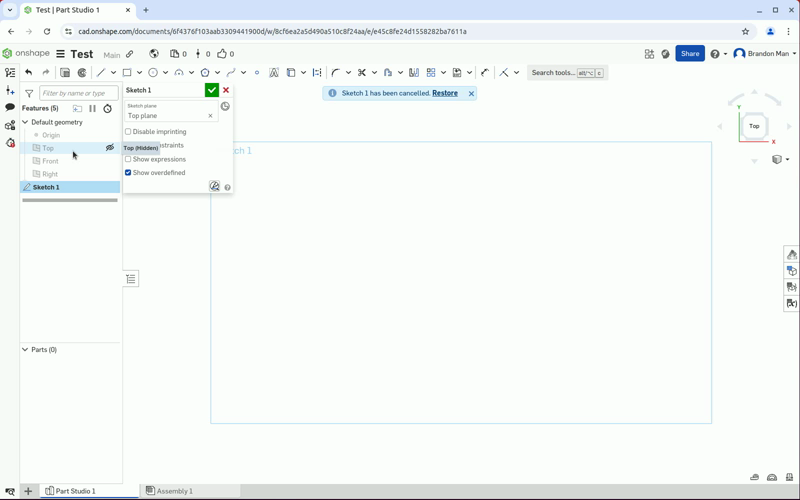
mouse_move(73, 352)
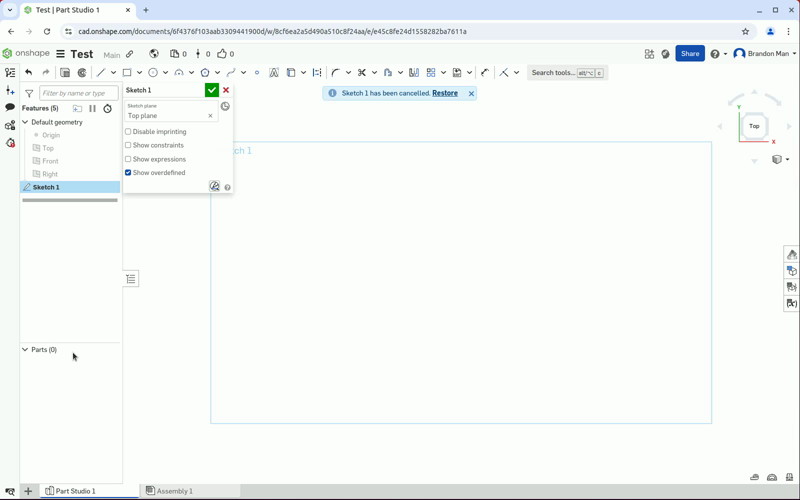
key(y)
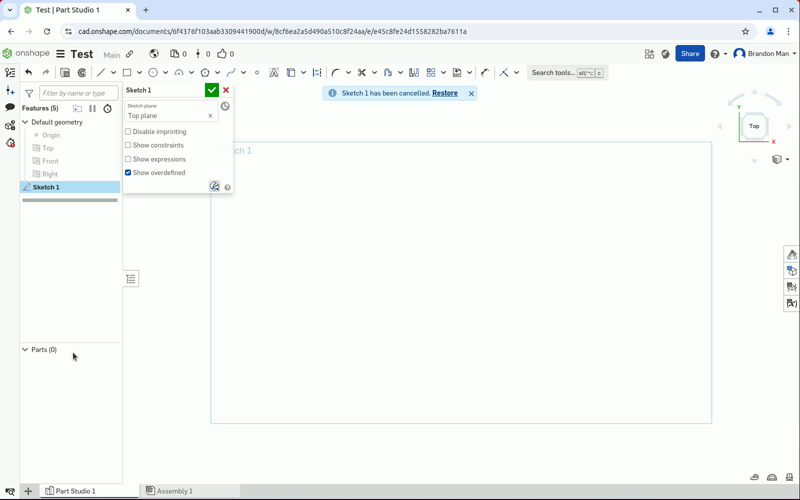
key(l)
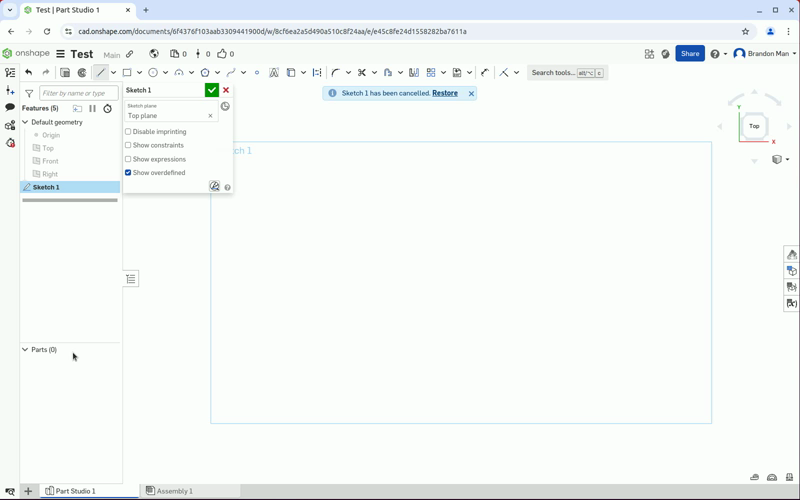
key_down(shift)
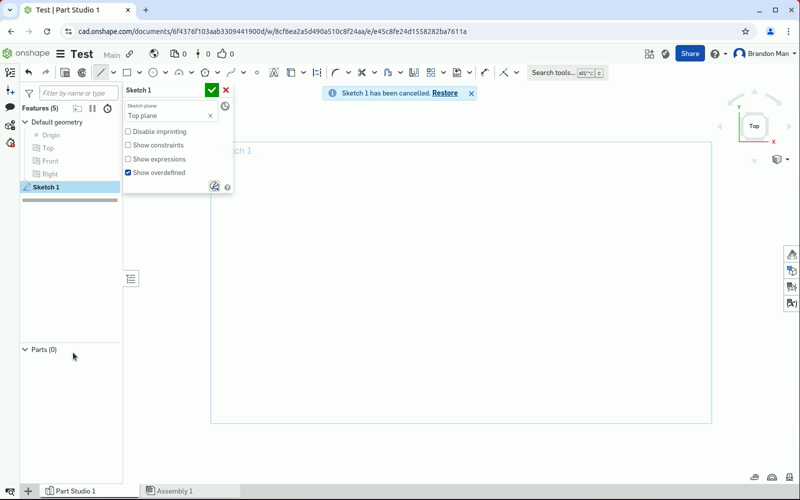
mouse_move(411, 395)
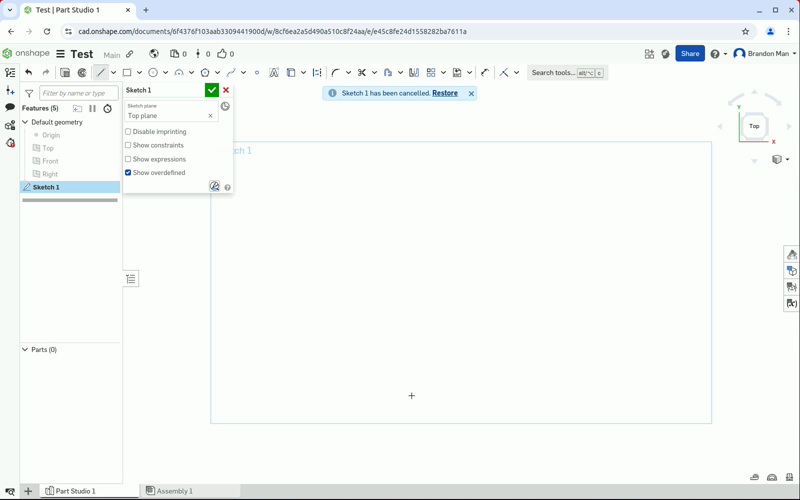
click(411, 395)
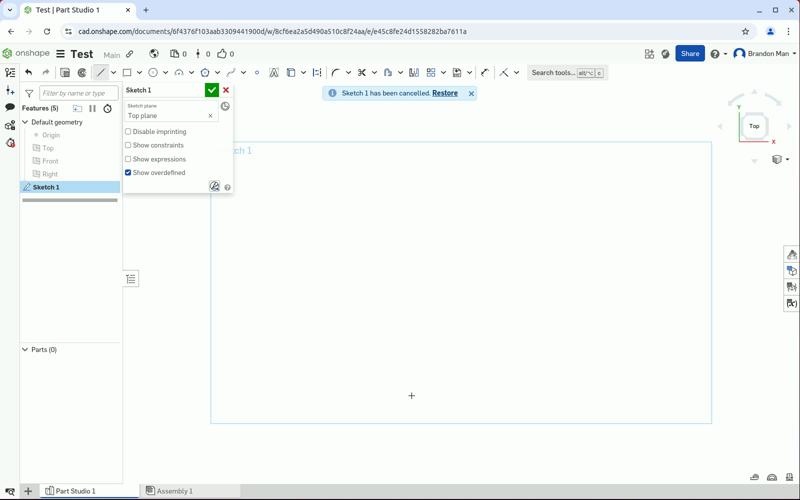
key_up(shift)
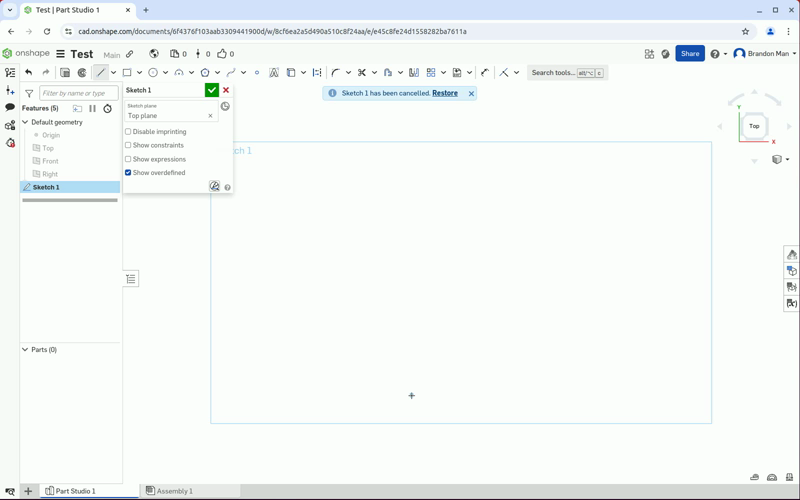
key_down(shift)
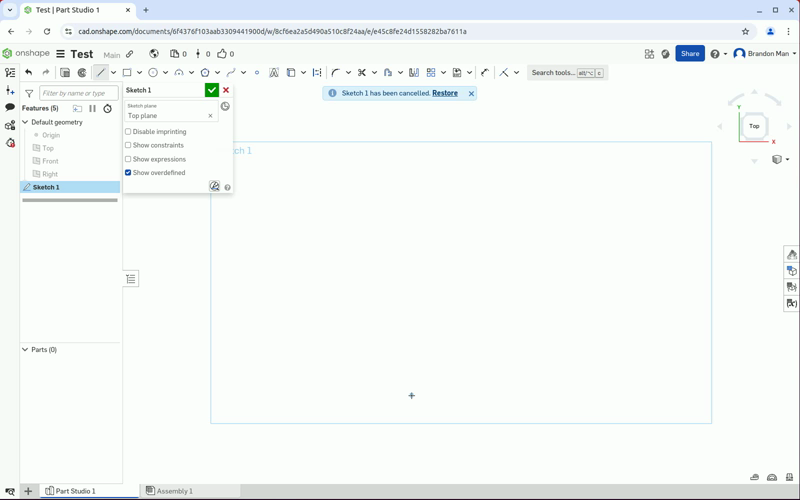
mouse_move(510, 395)
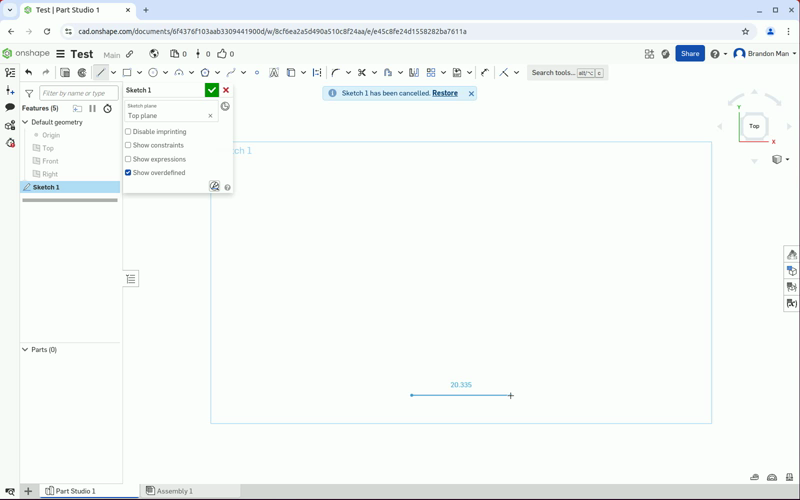
click(510, 395)
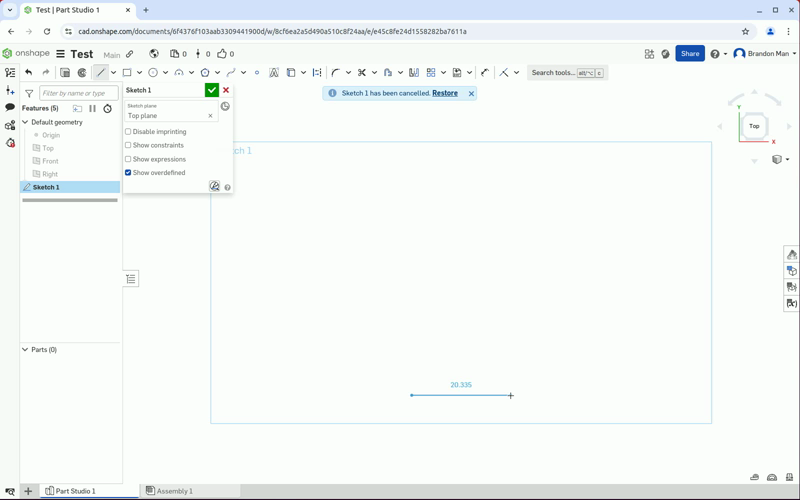
key_up(shift)
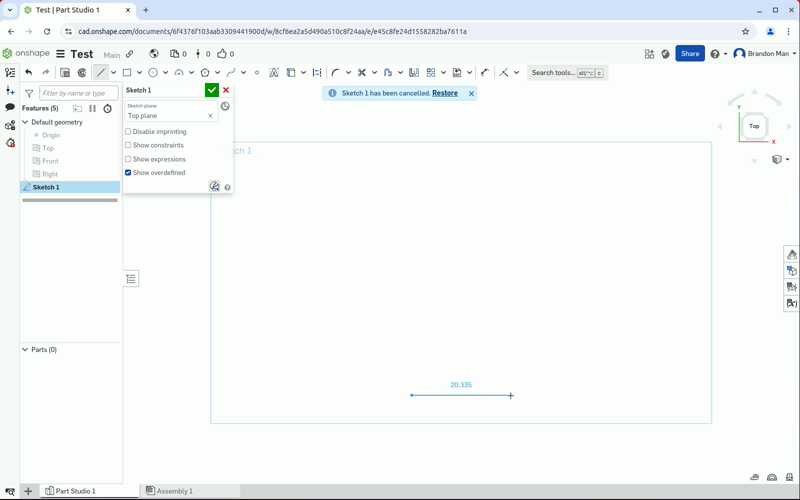
key_down(shift)
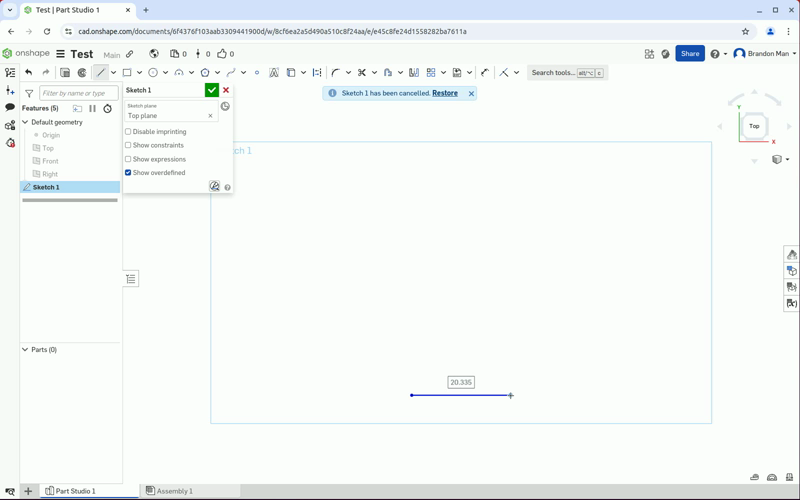
mouse_move(510, 171)
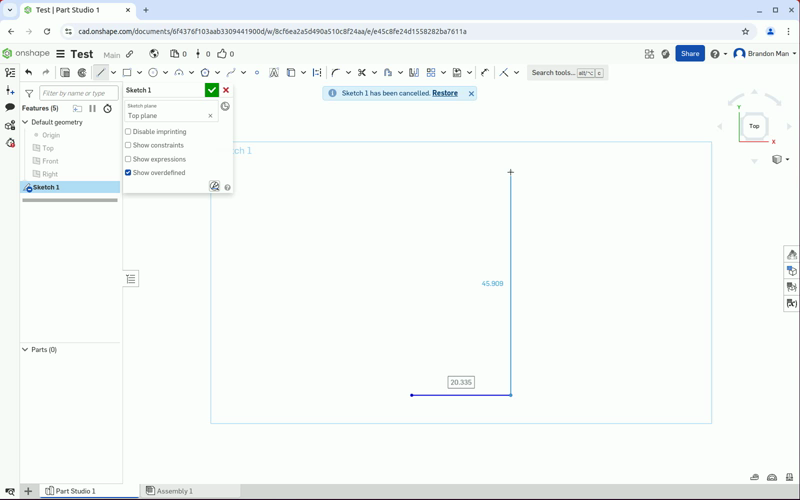
click(510, 171)
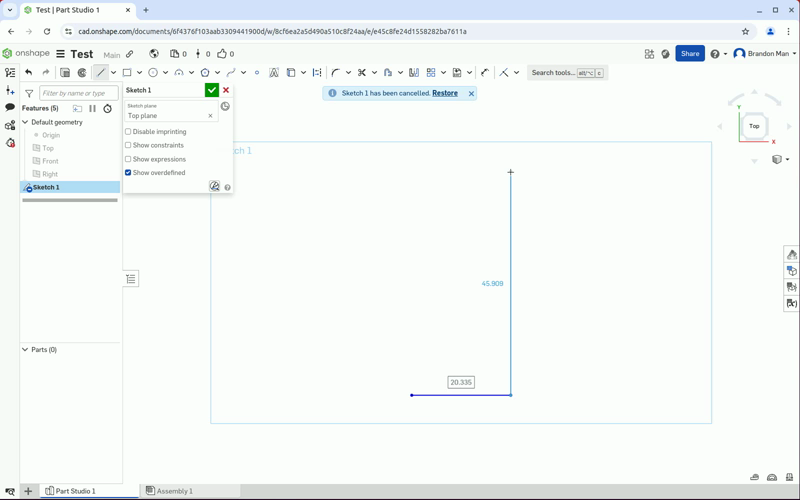
key_up(shift)
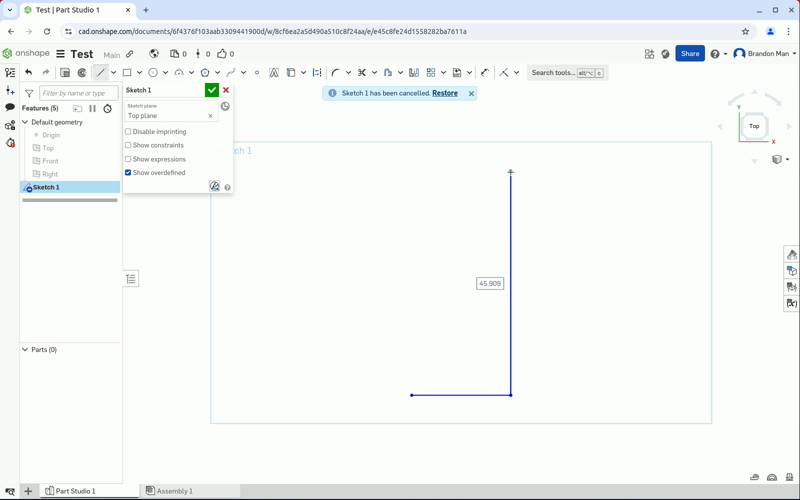
key_down(shift)
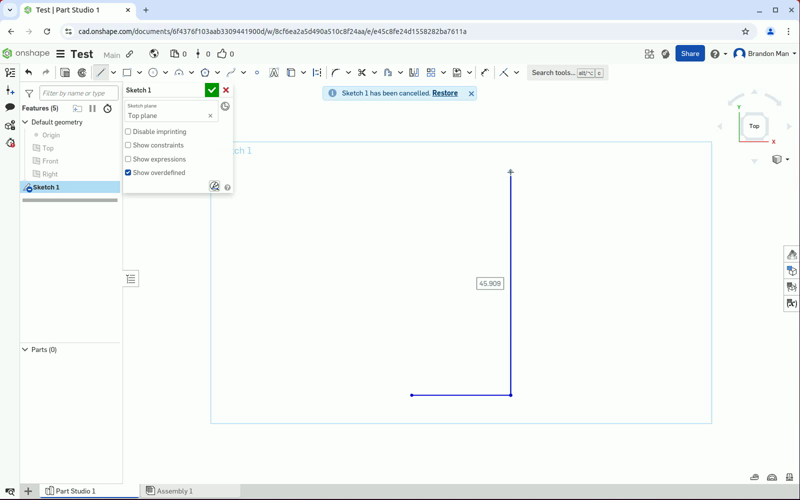
mouse_move(411, 171)
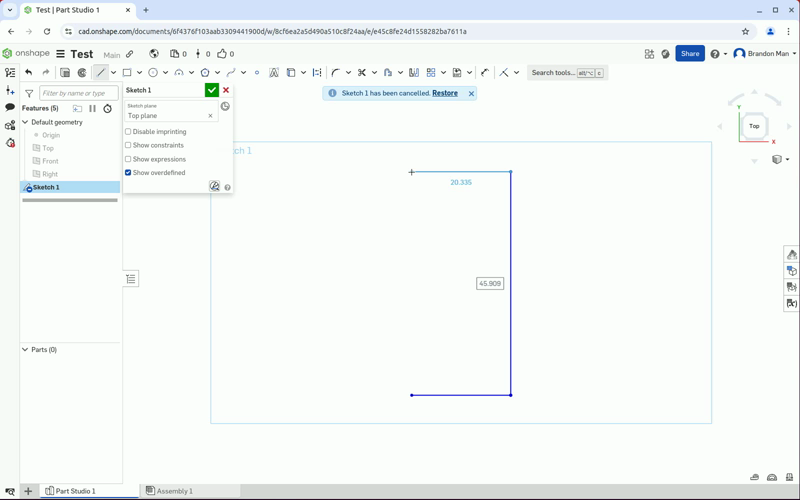
click(411, 171)
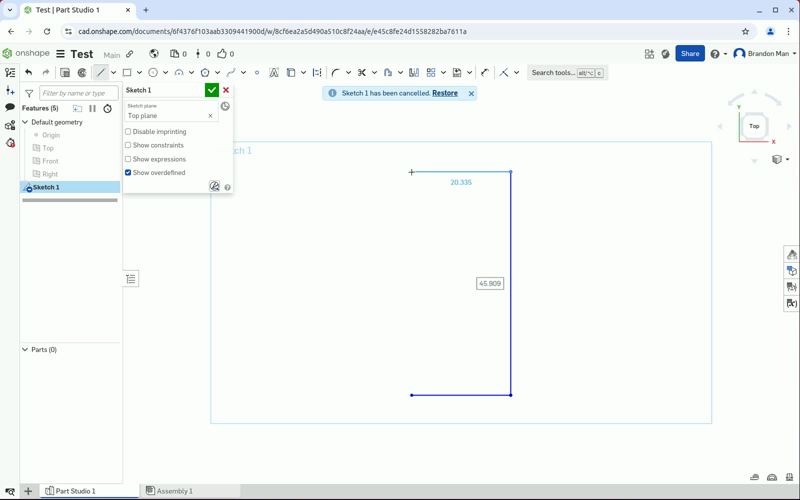
key_up(shift)
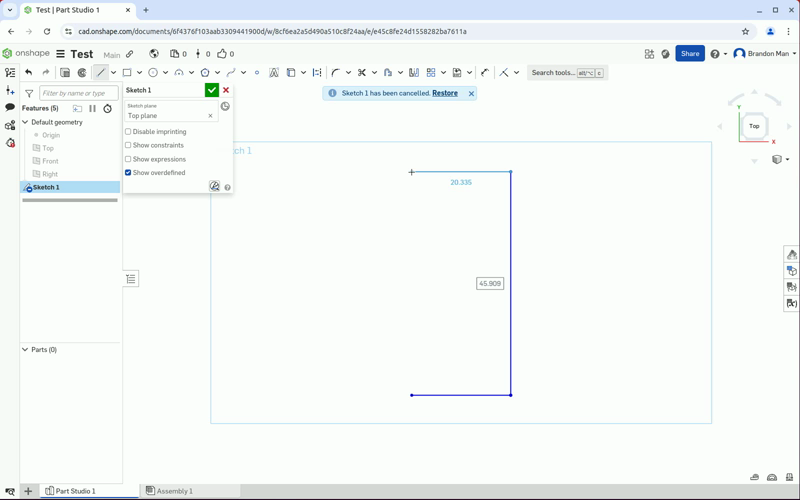
key_down(shift)
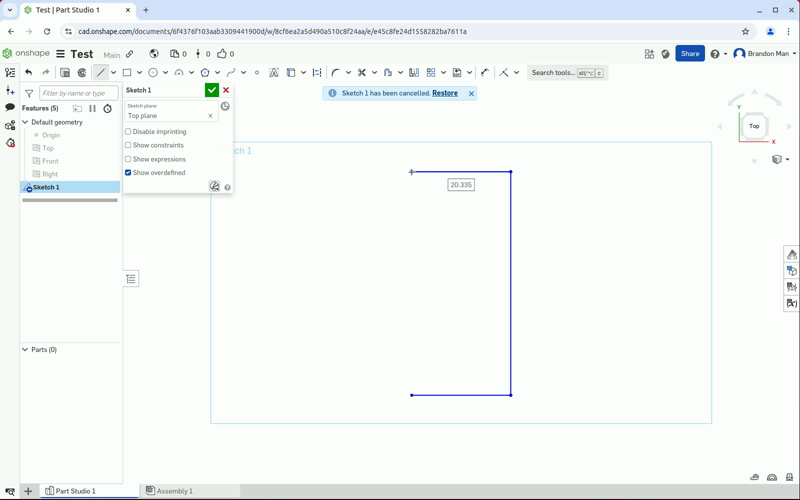
mouse_move(411, 395)
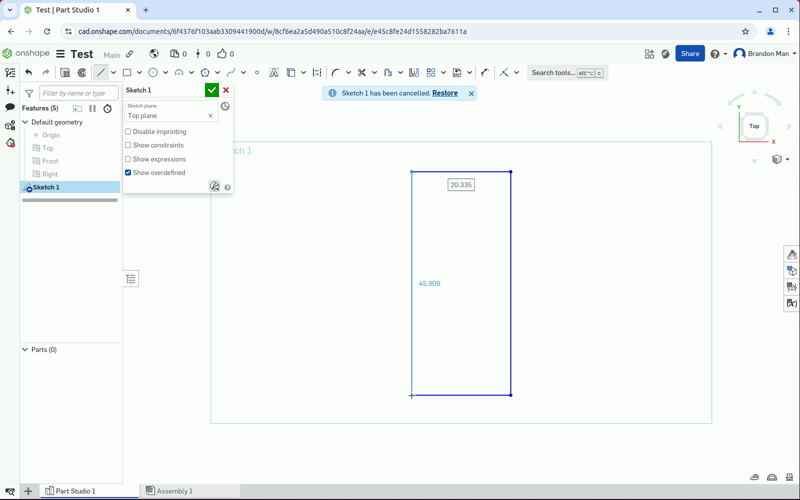
key_up(shift)
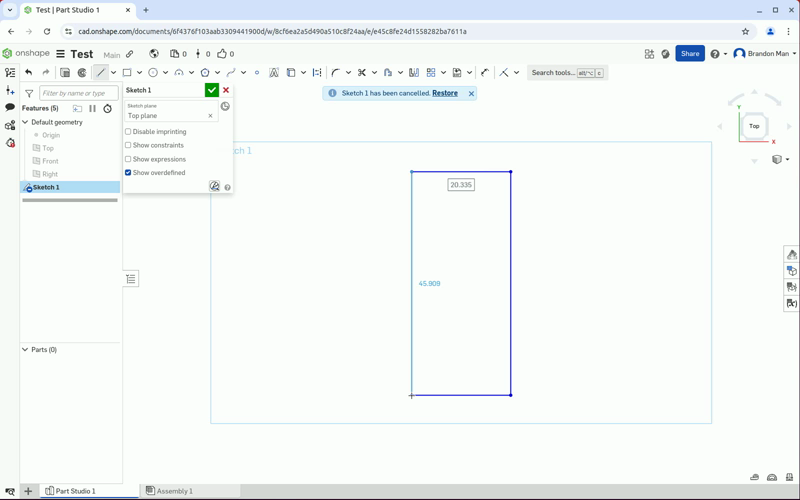
click(411, 395)
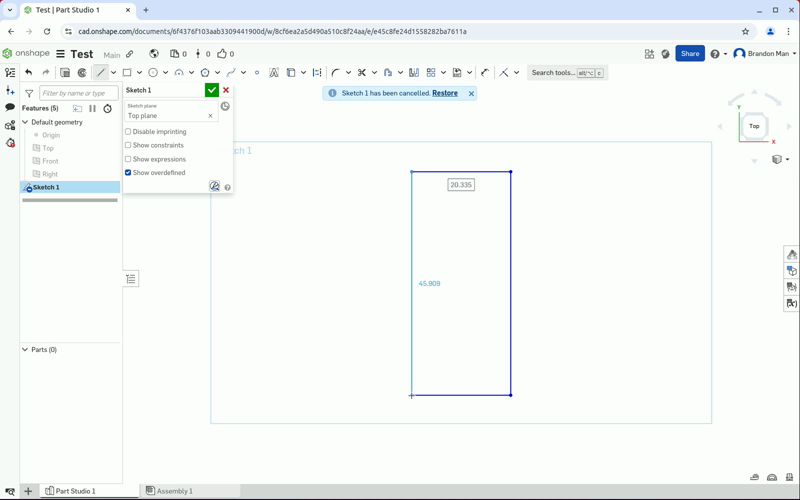
key(esc)
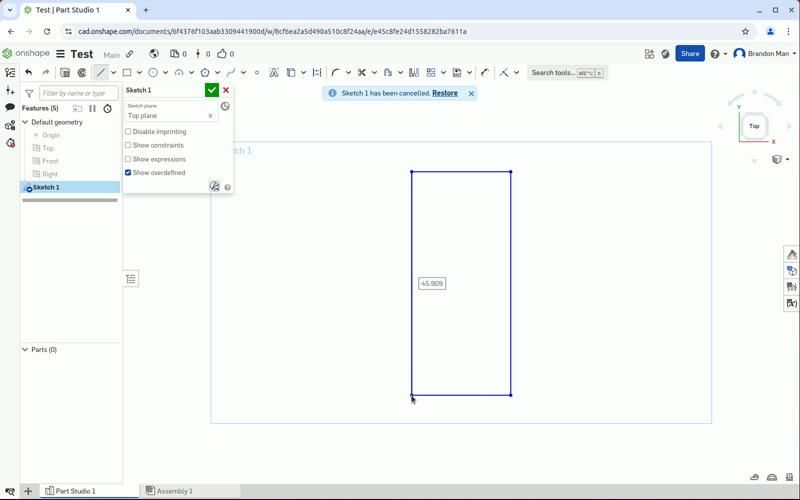
mouse_move(429, 323)
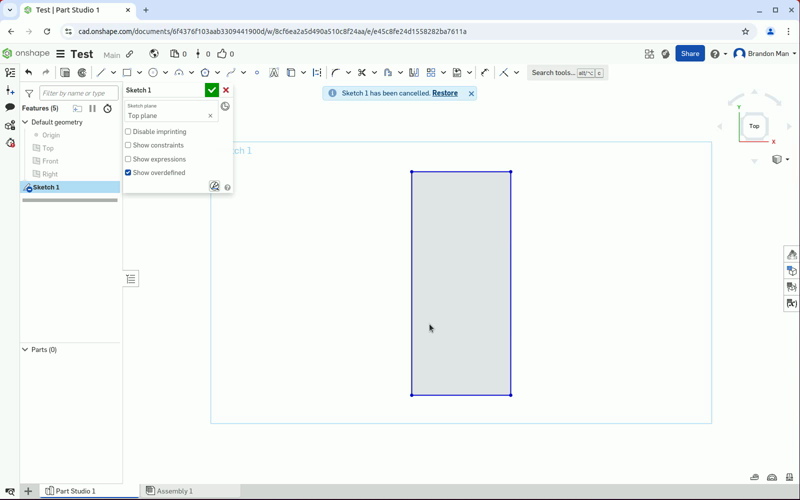
click(429, 323)
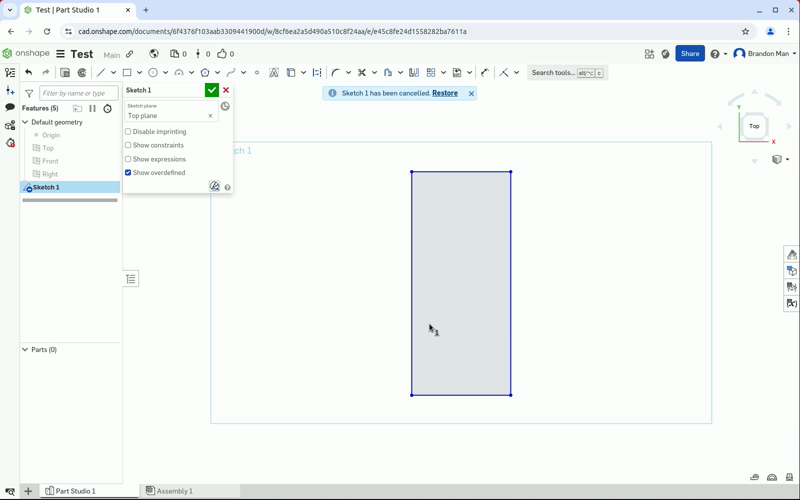
mouse_move(73, 352)
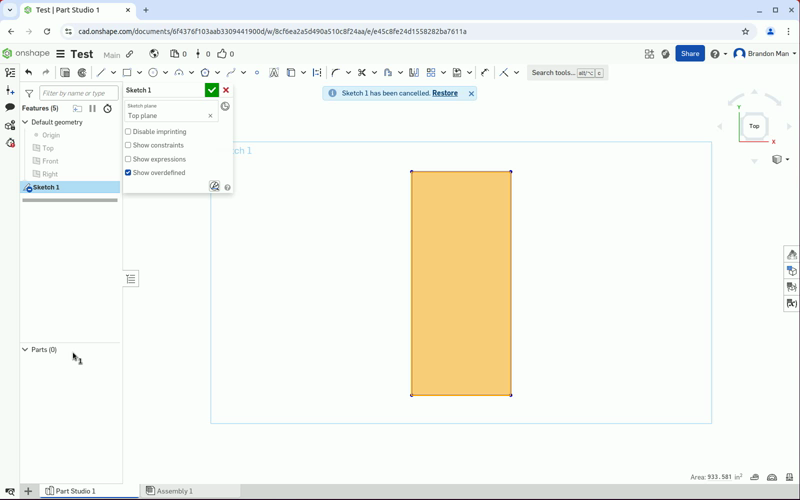
key(shift+y)
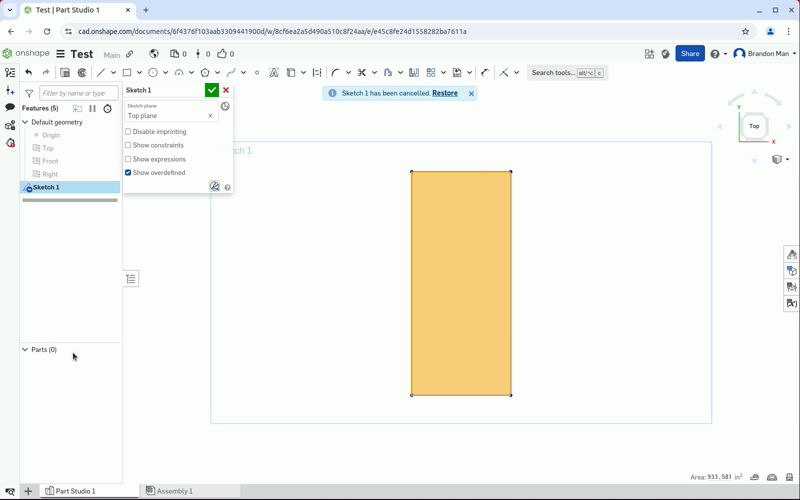
key(shift+e)
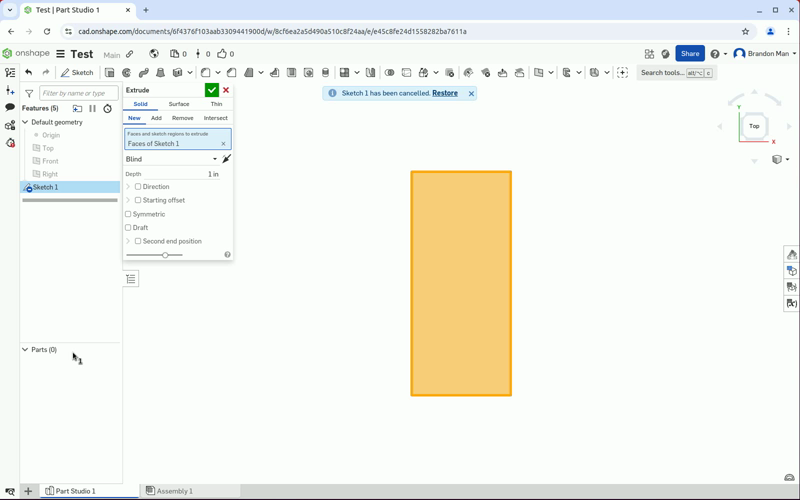
mouse_move(143, 106)
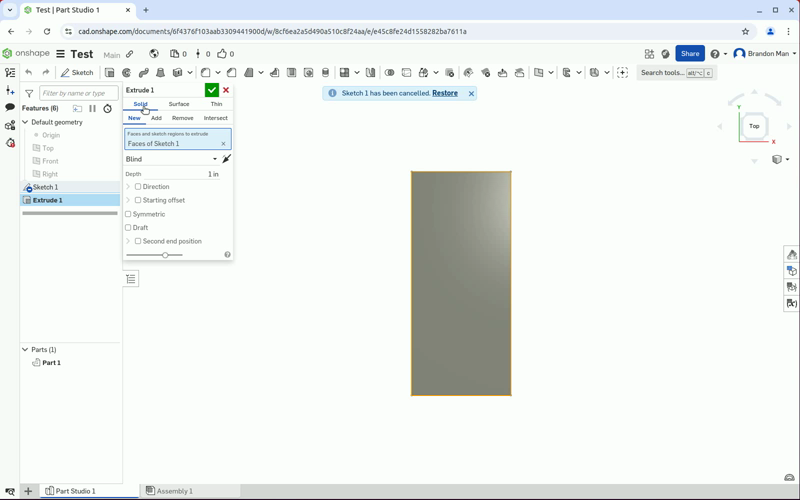
click(143, 106)
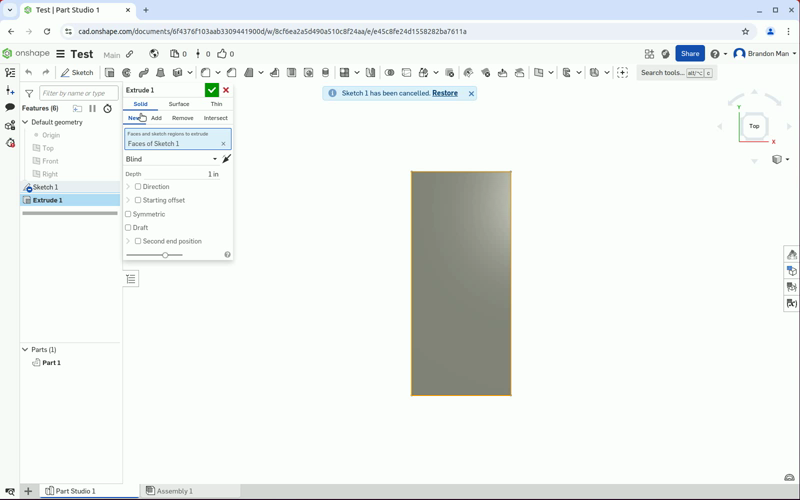
mouse_move(137, 120)
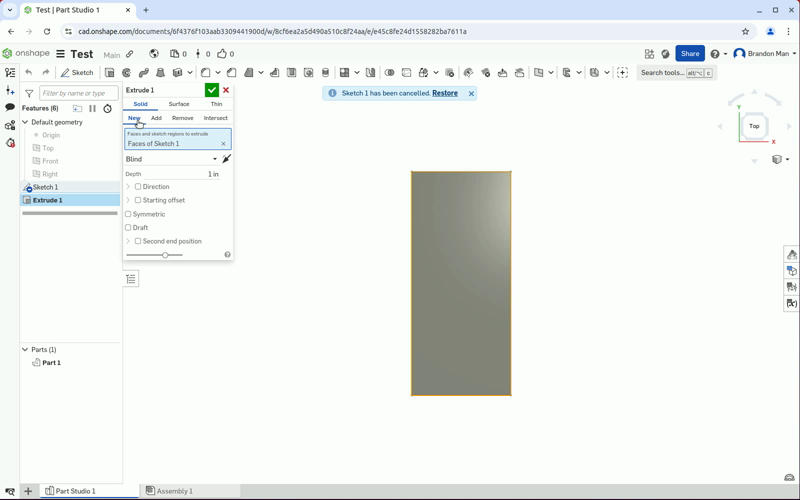
click(137, 120)
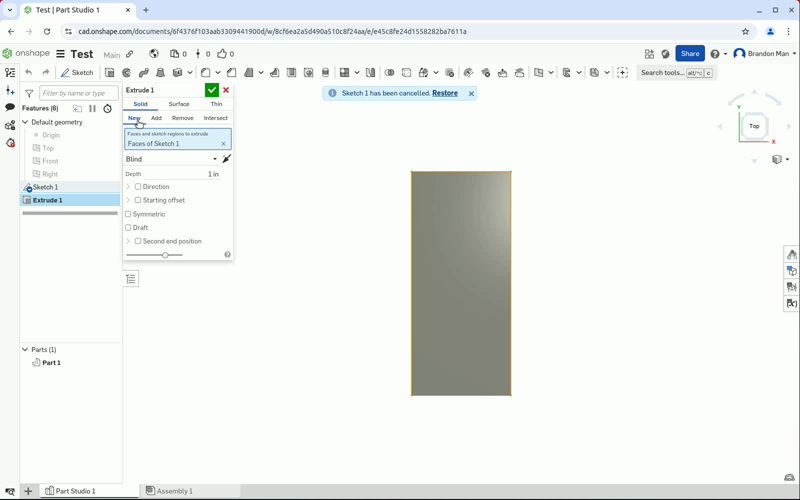
key(tab, 4)
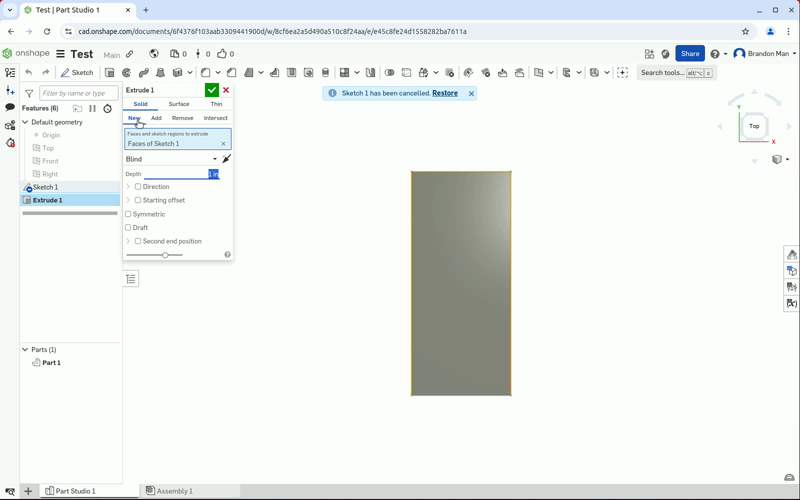
text(1.204)
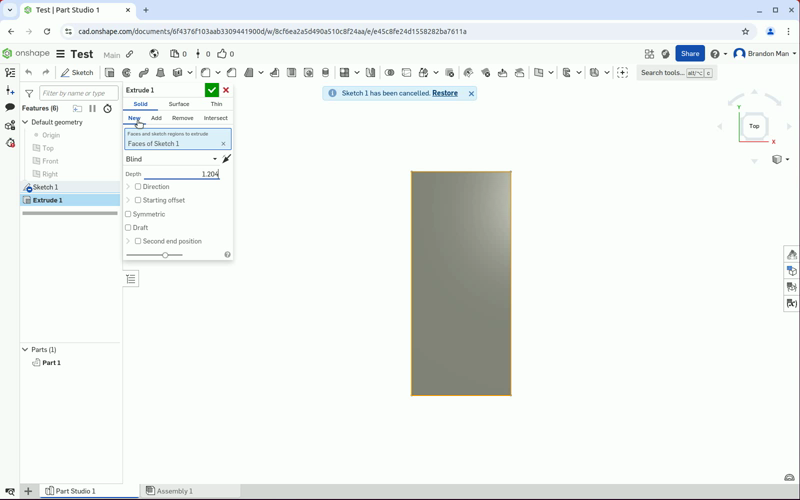
key(enter)
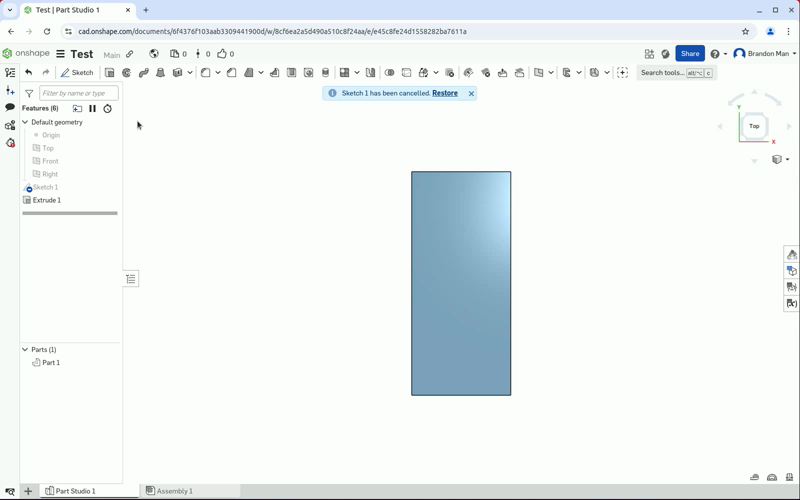
key(shift+h)
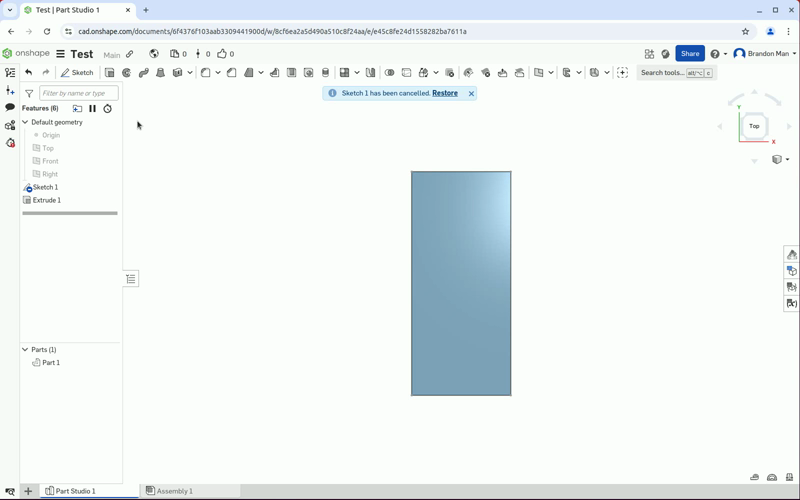
key(shift+h)
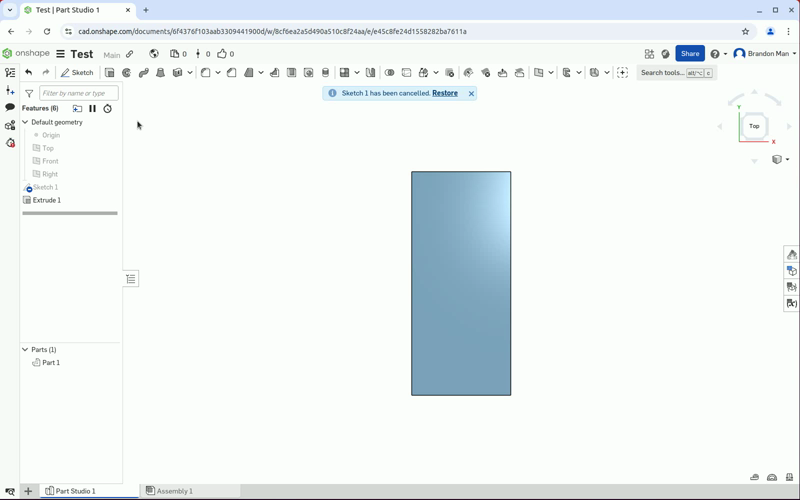
mouse_move(73, 189)
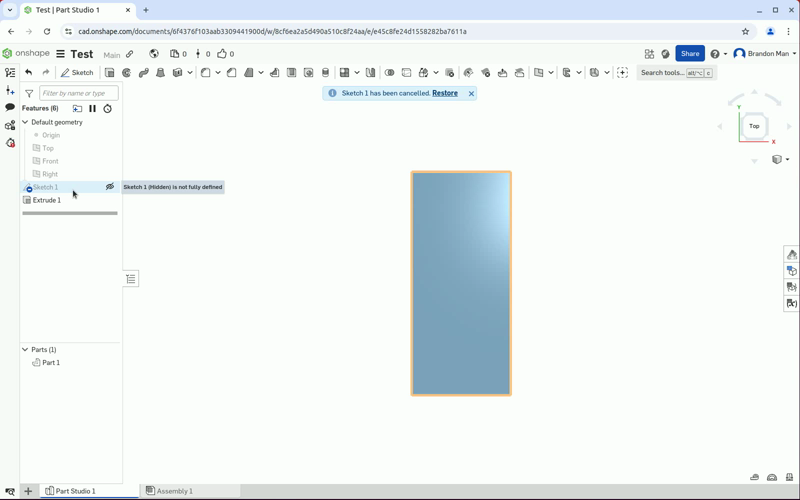
click(73, 189)
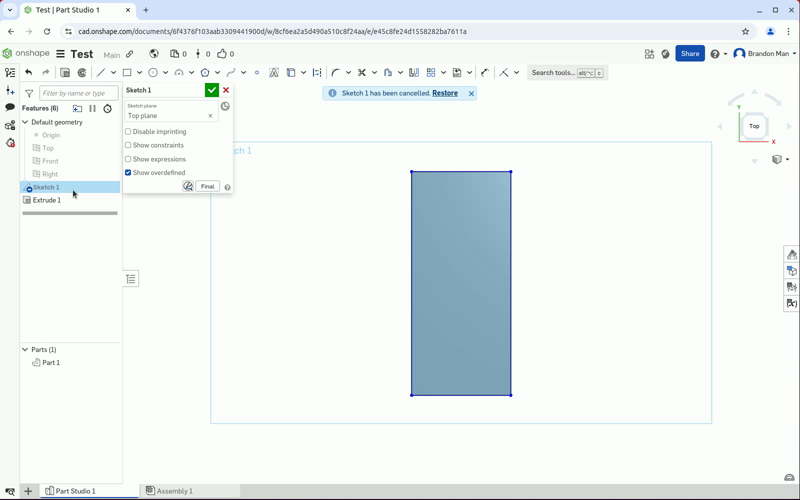
mouse_move(229, 92)
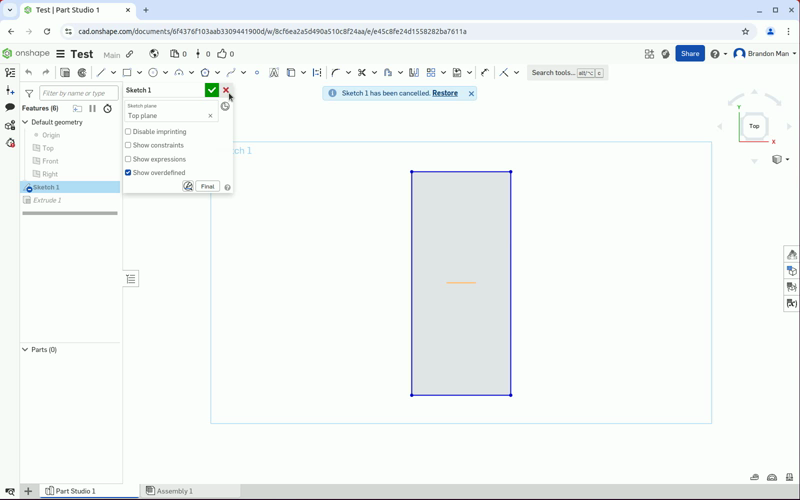
click(229, 92)
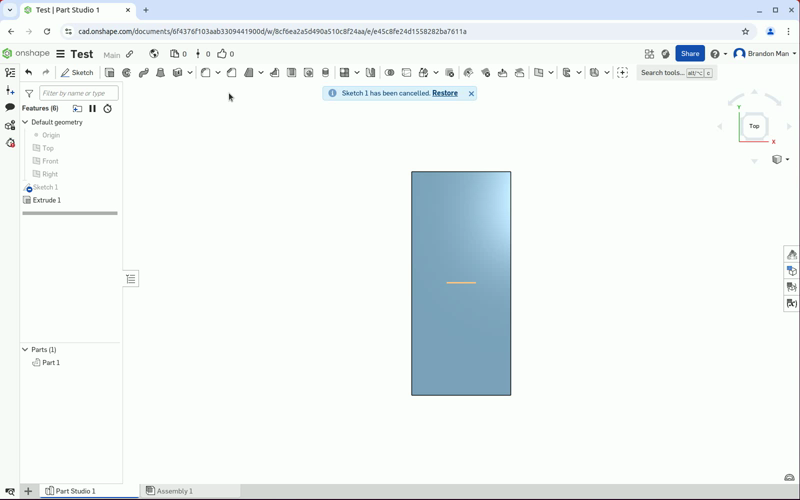
mouse_move(73, 352)
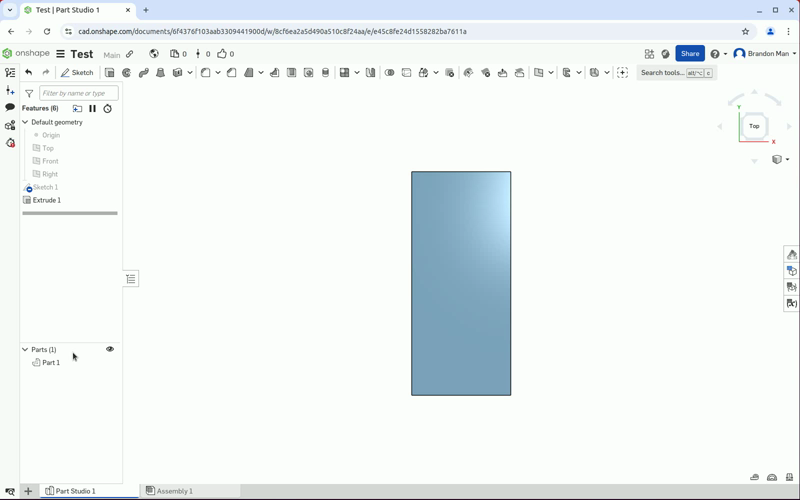
key(y)
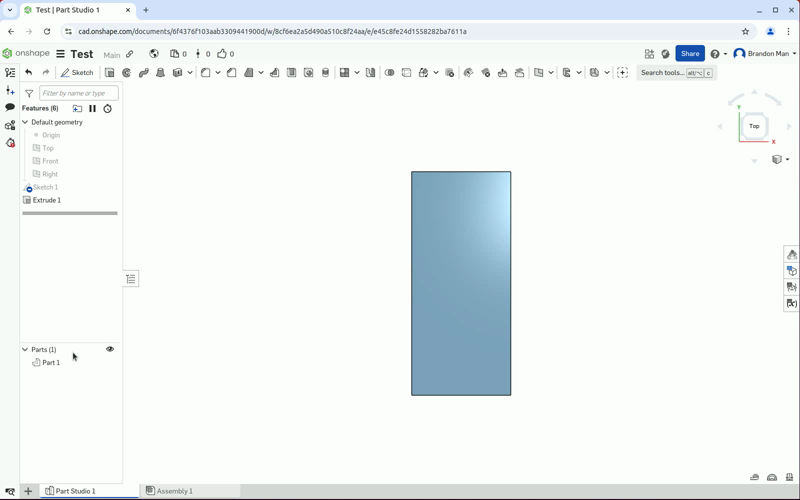
key(shift+p)
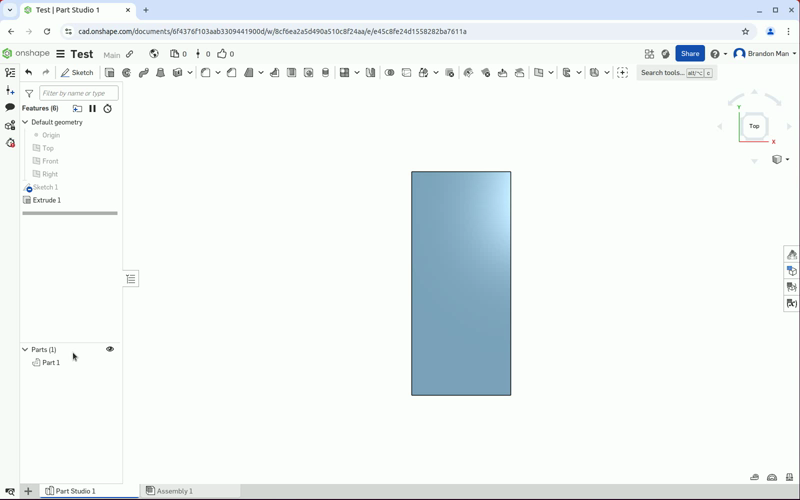
key(space)
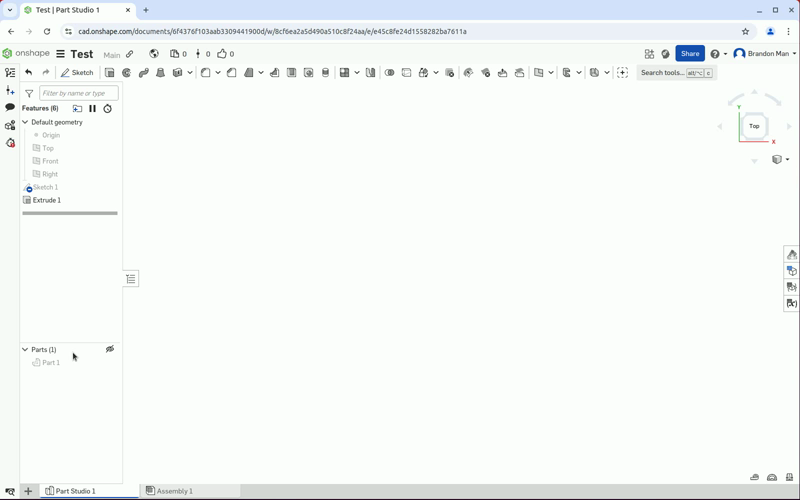
key_down(shift)
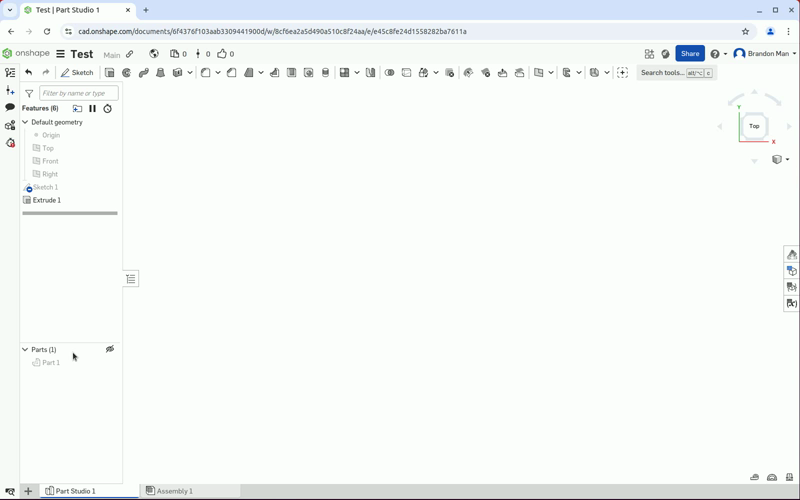
key(up)
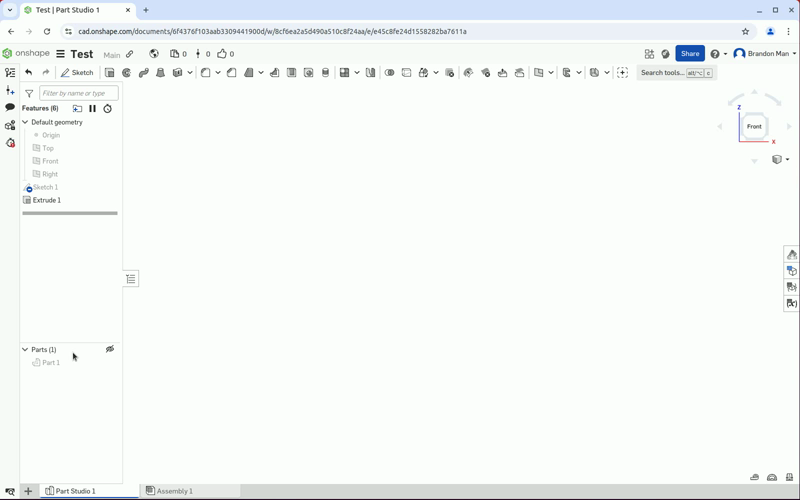
key_up(shift)
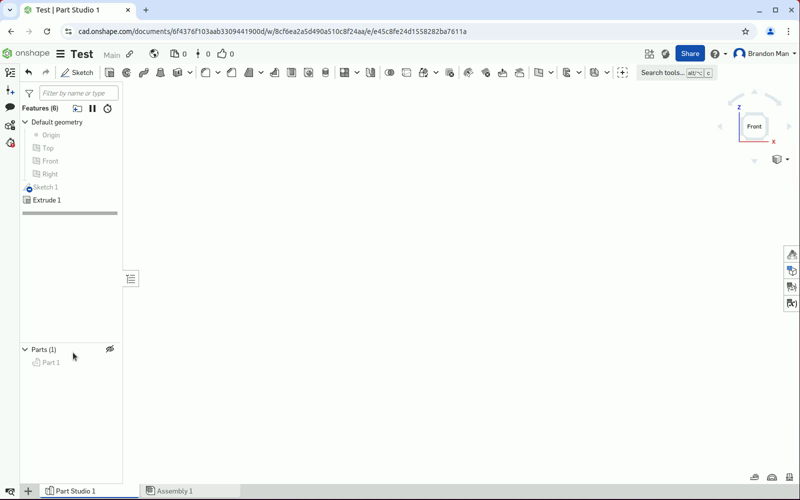
key(space)
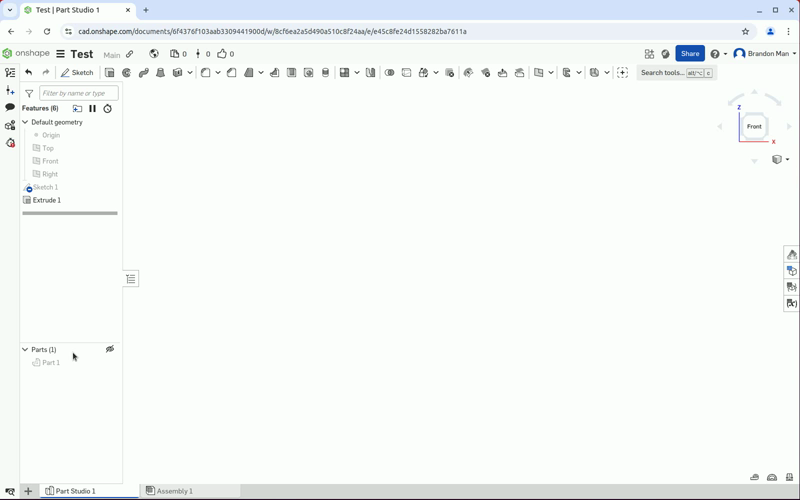
key_down(shift)
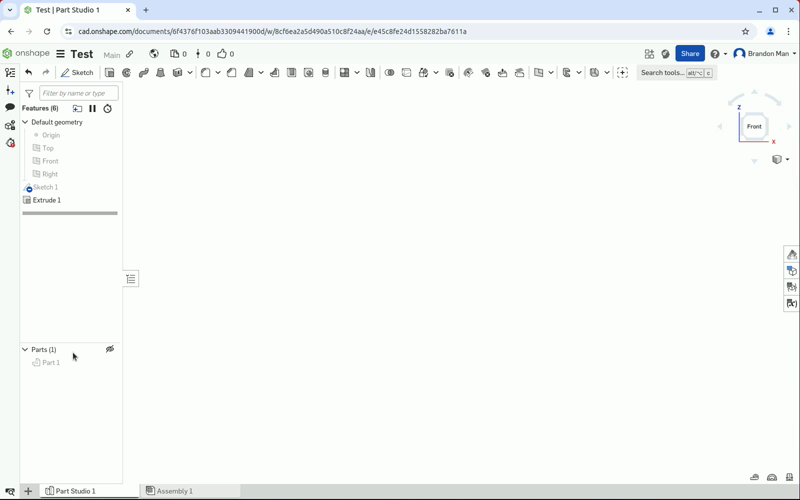
key(left)
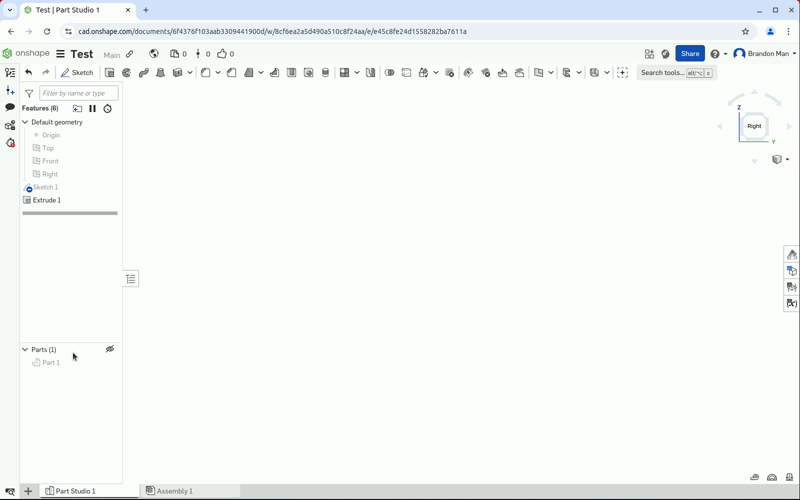
key_up(shift)
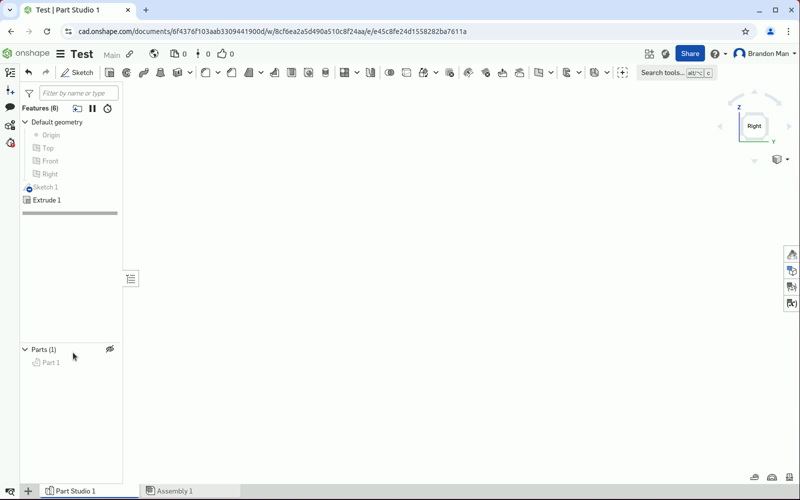
mouse_move(73, 352)
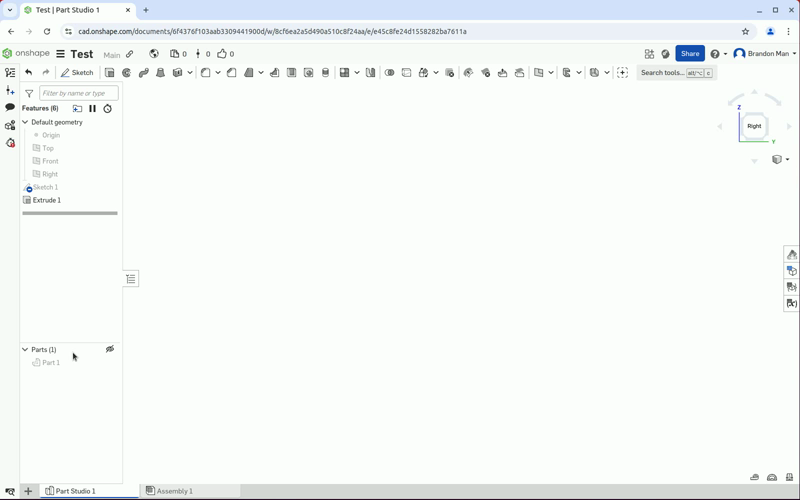
key(shift+y)
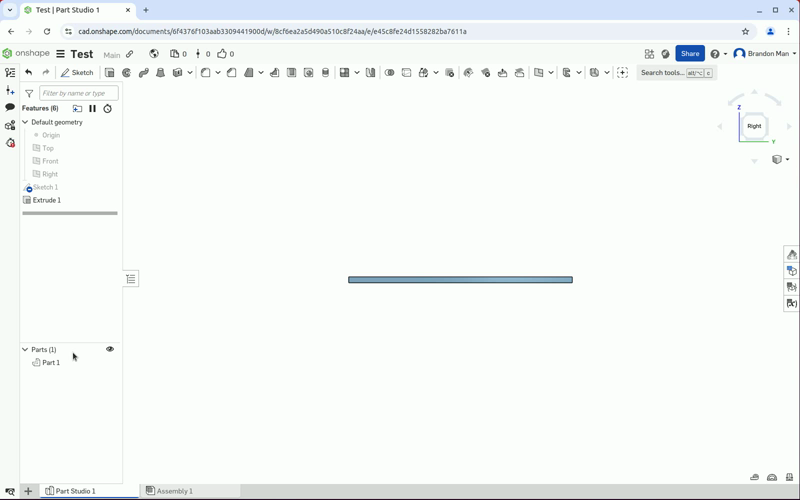
mouse_move(541, 75)
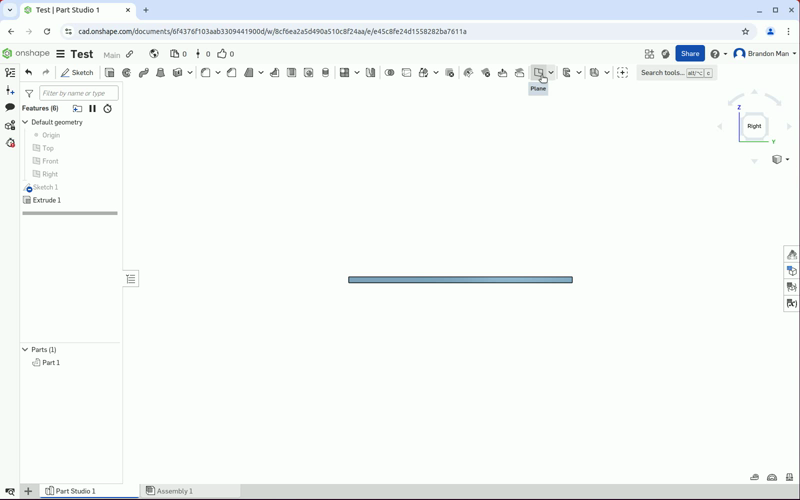
click(541, 75)
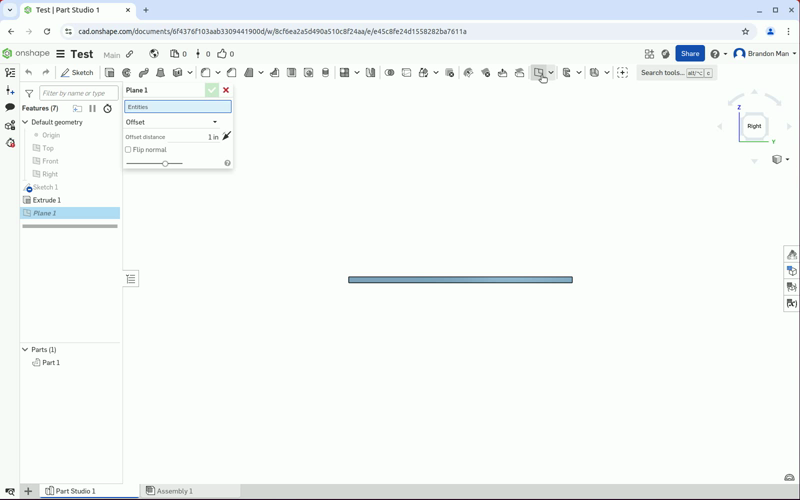
mouse_move(73, 176)
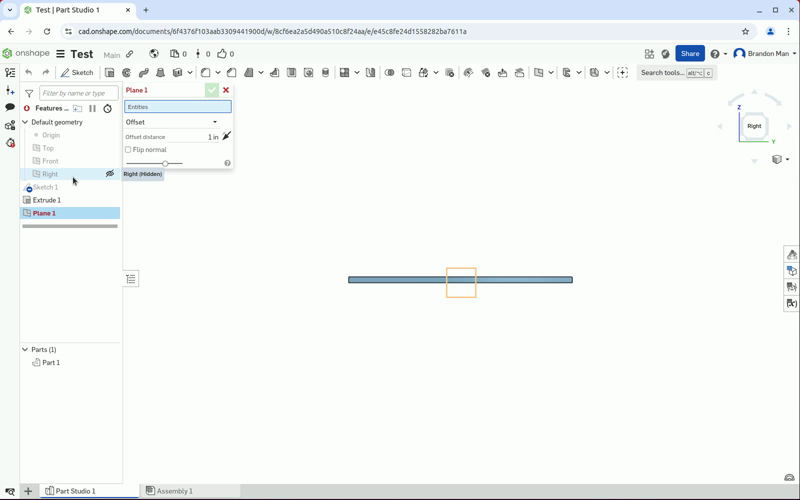
click(73, 176)
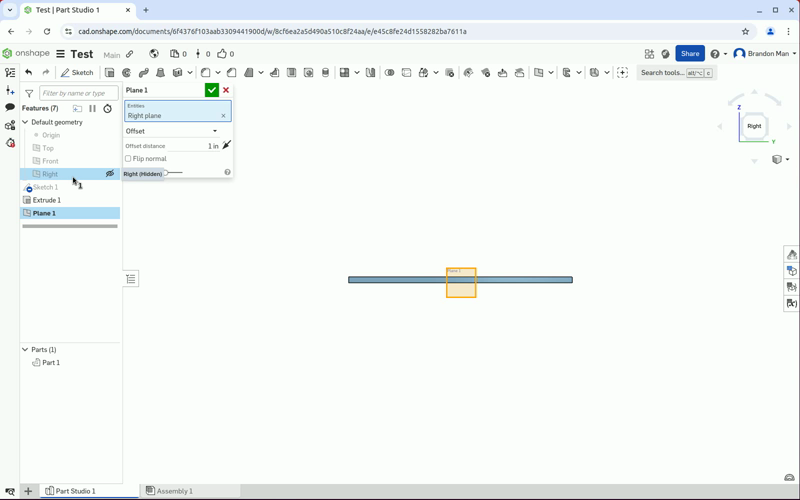
key(tab, 2)
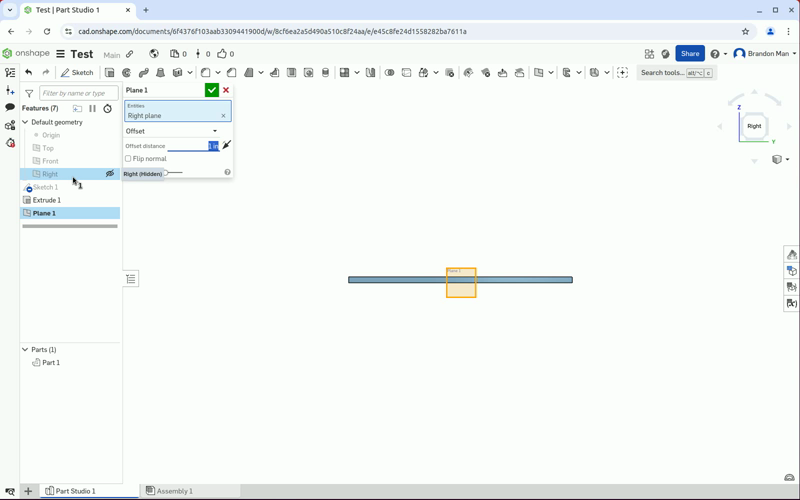
text(10.106)
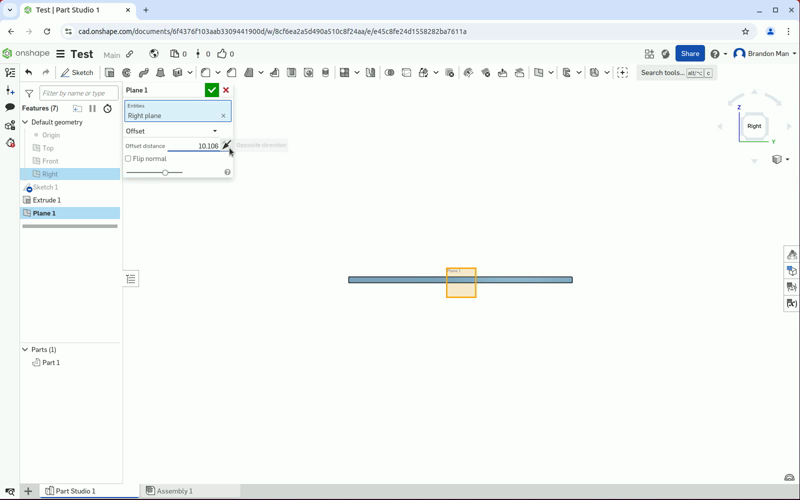
mouse_move(229, 147)
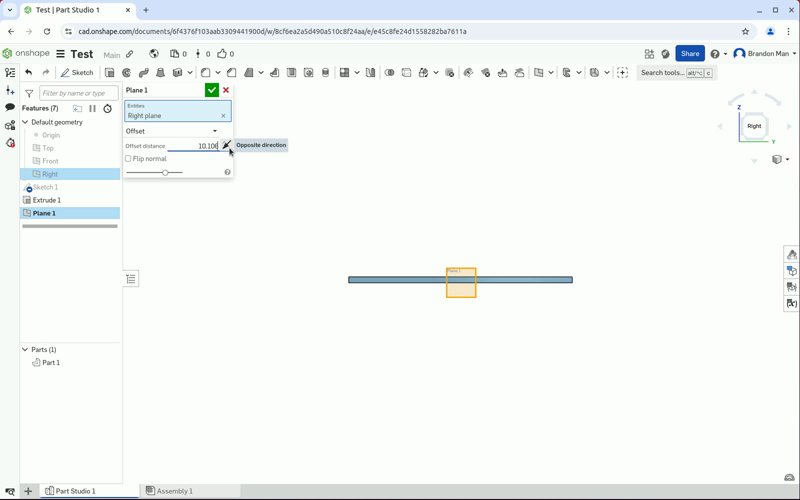
click(229, 147)
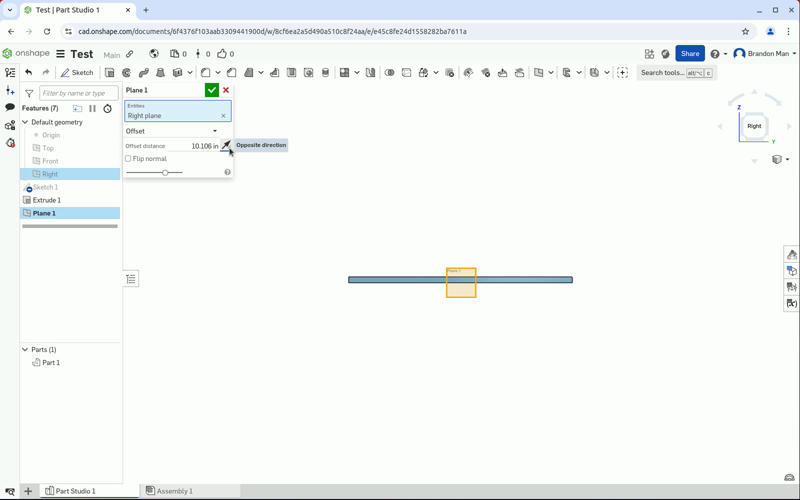
key(enter, 2)
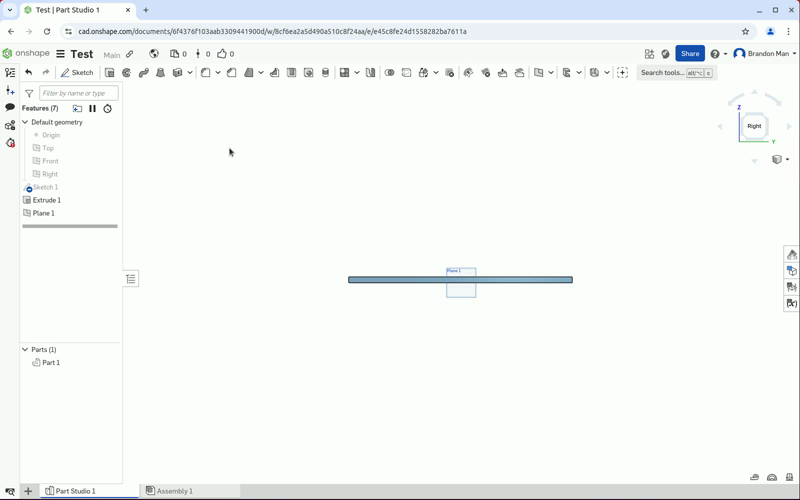
key(shift+s)
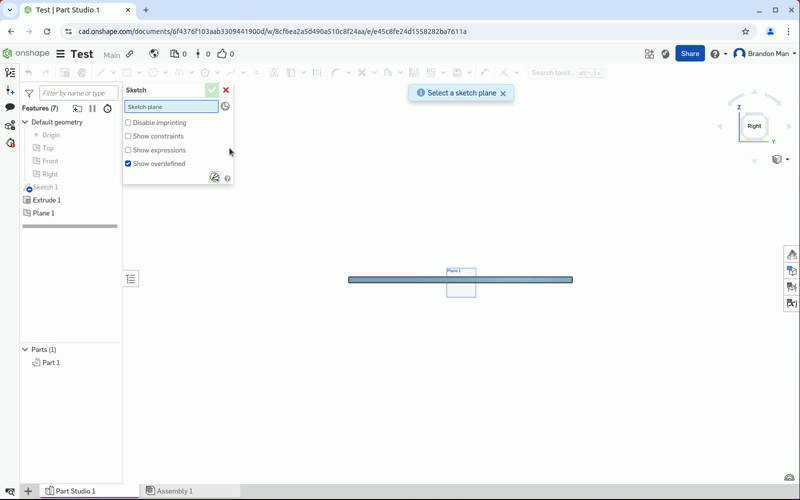
mouse_move(73, 215)
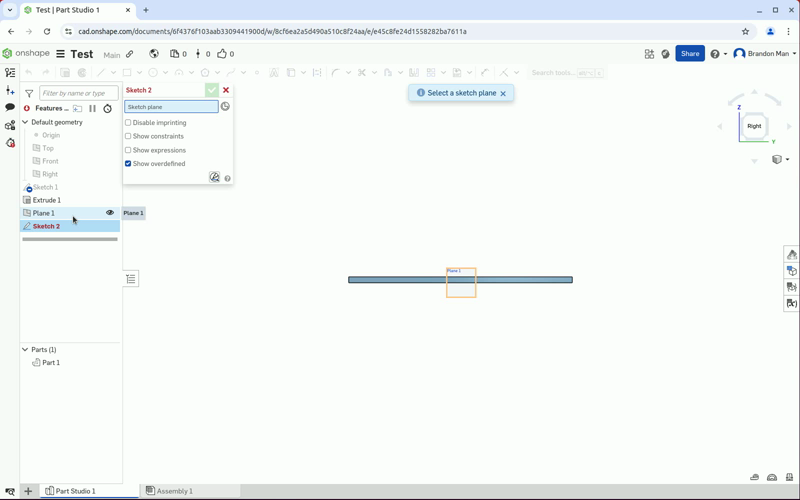
click(73, 215)
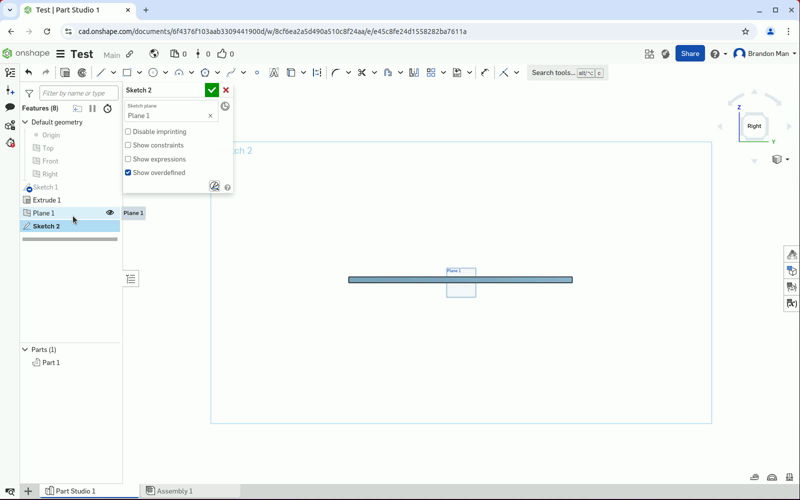
mouse_move(73, 352)
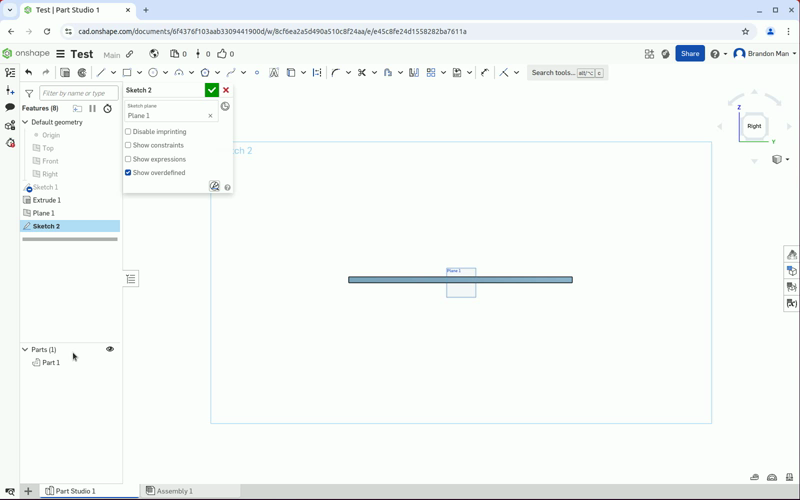
key(y)
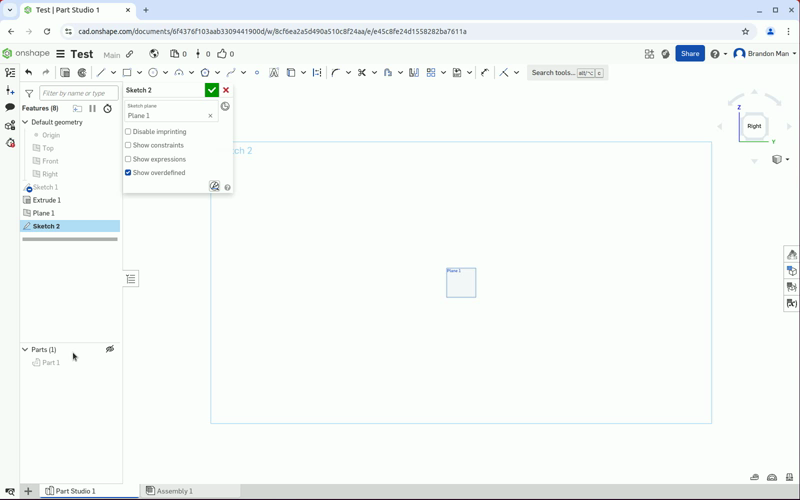
key(c)
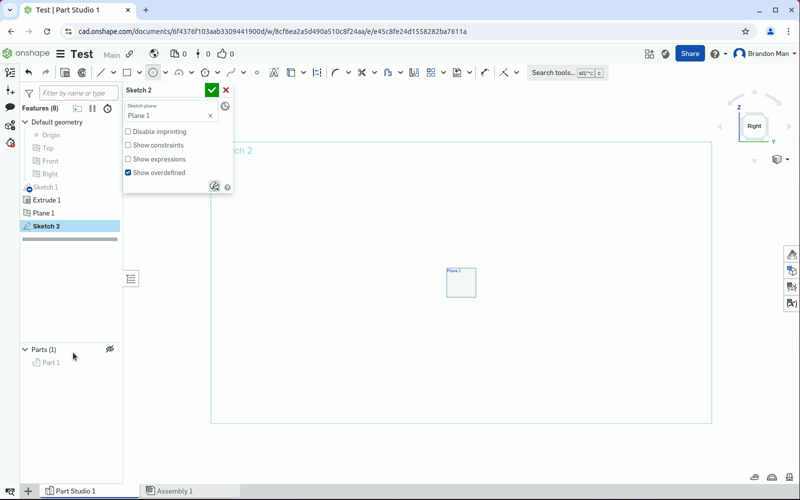
key_down(shift)
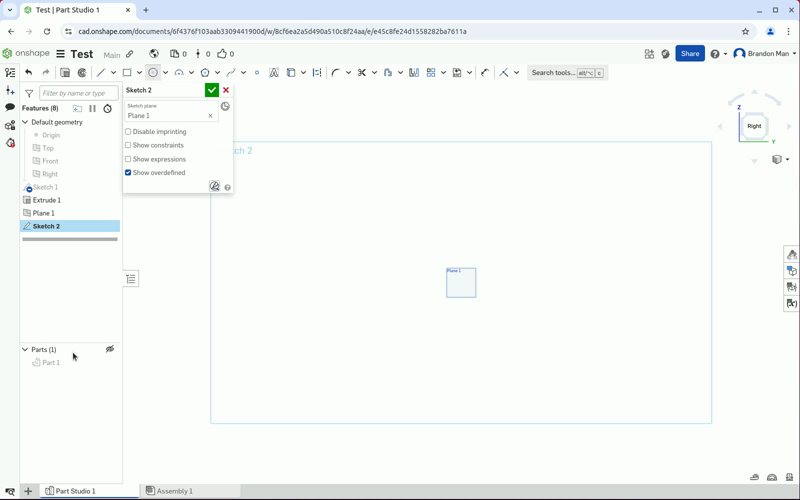
mouse_move(351, 280)
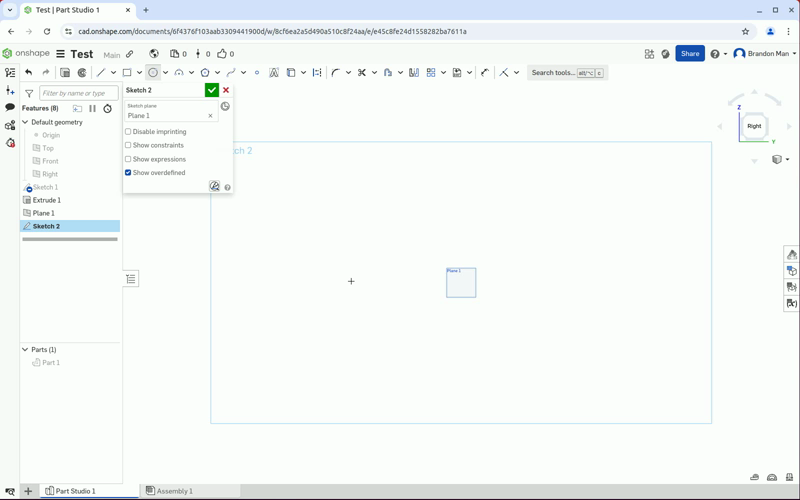
click(351, 280)
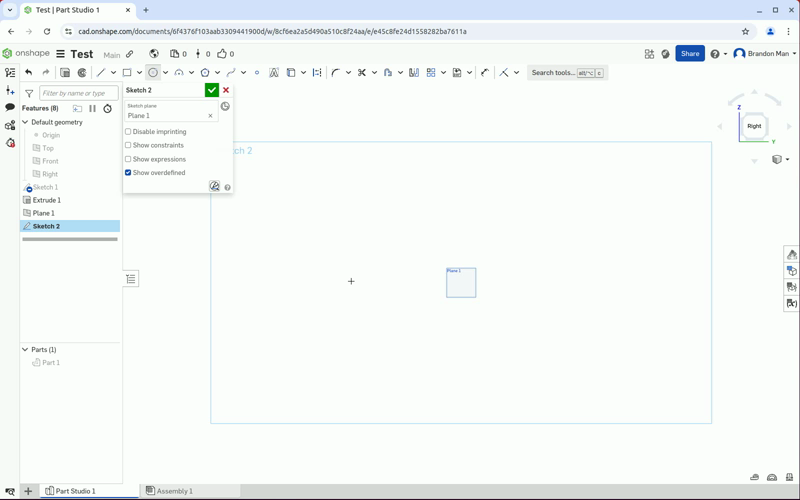
key_up(shift)
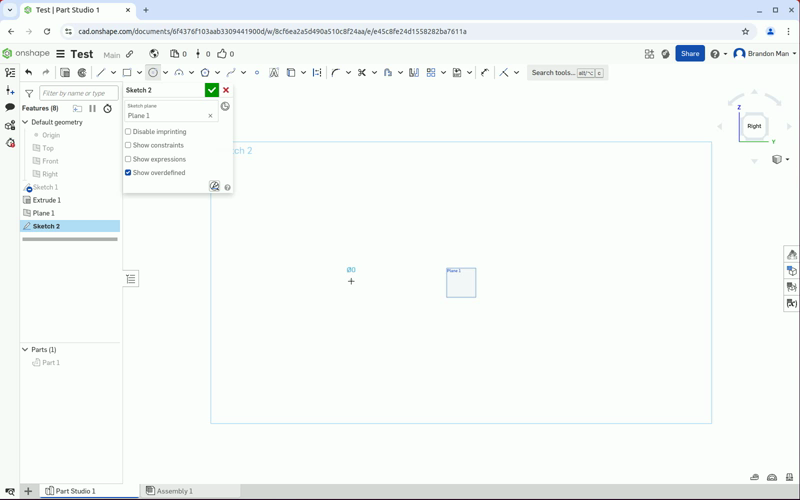
mouse_move(353, 280)
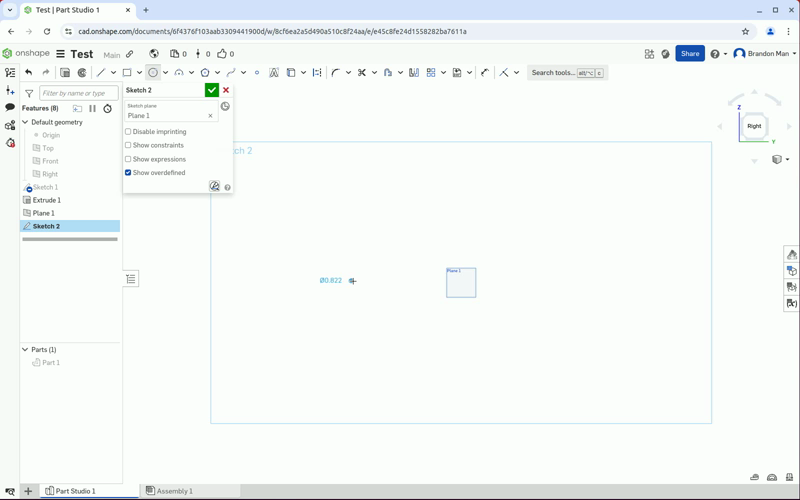
scroll(6)
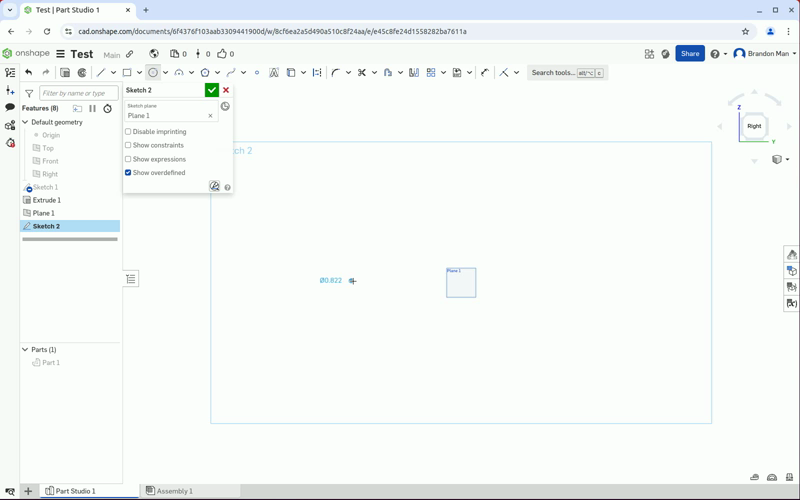
scroll(6)
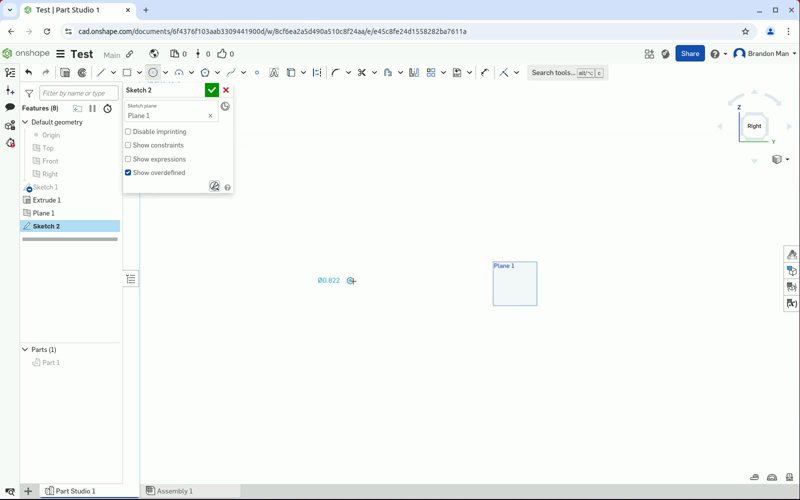
scroll(6)
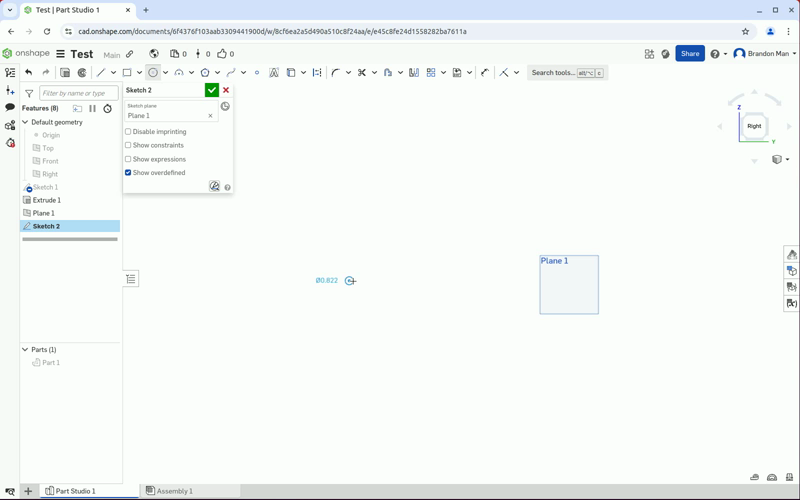
scroll(6)
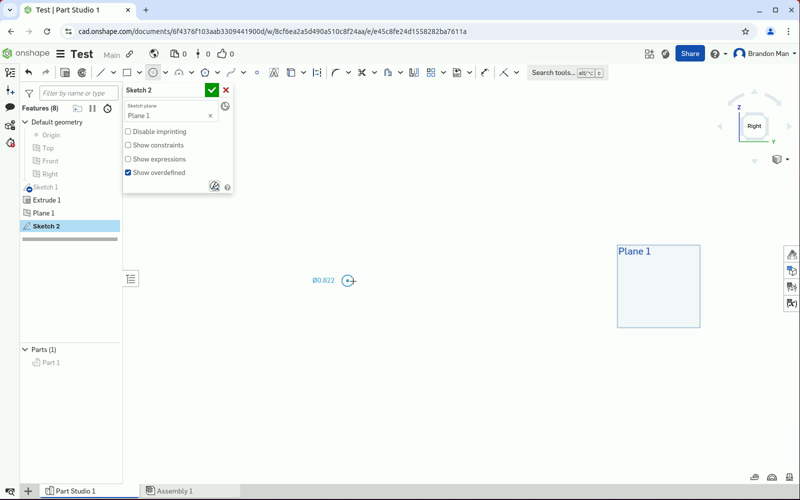
scroll(6)
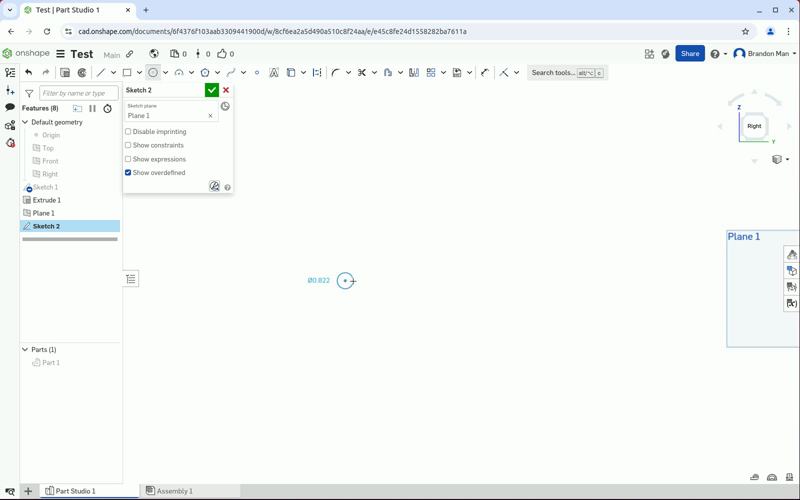
scroll(6)
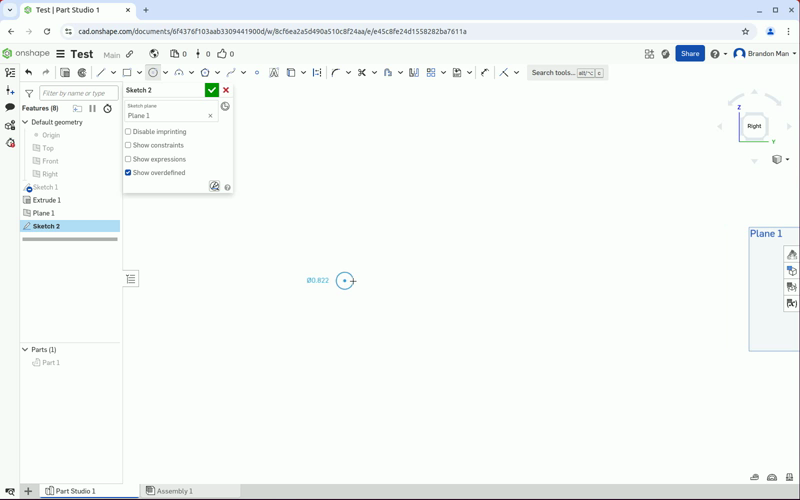
scroll(6)
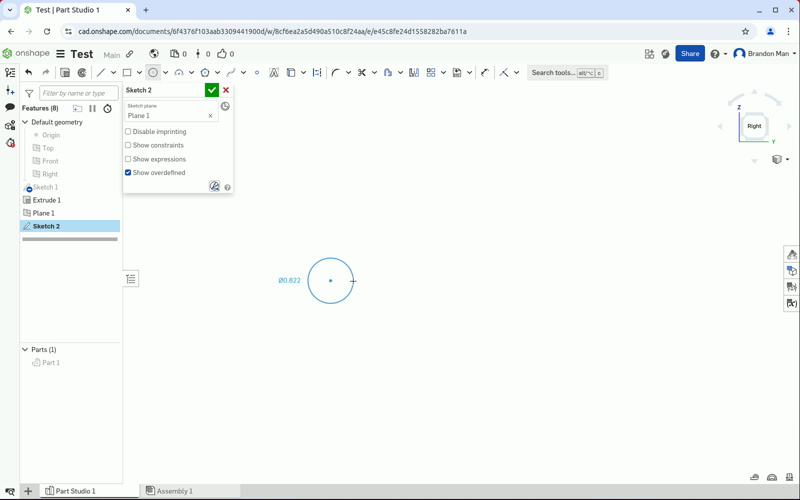
click(353, 280)
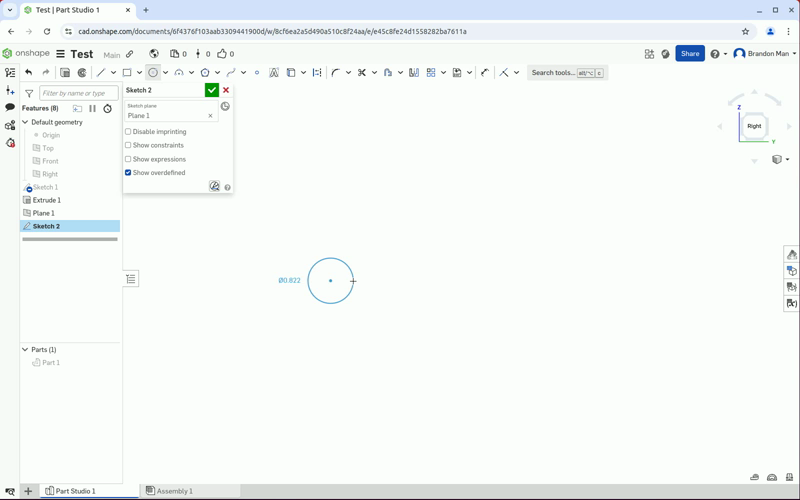
scroll(-6)
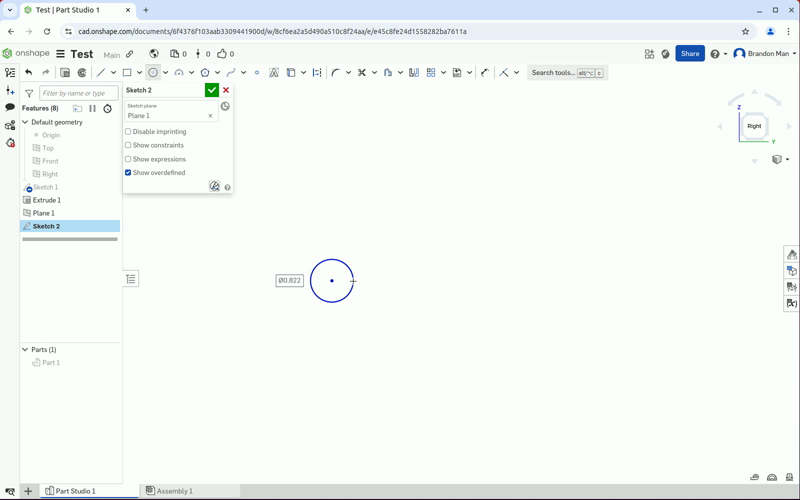
scroll(-6)
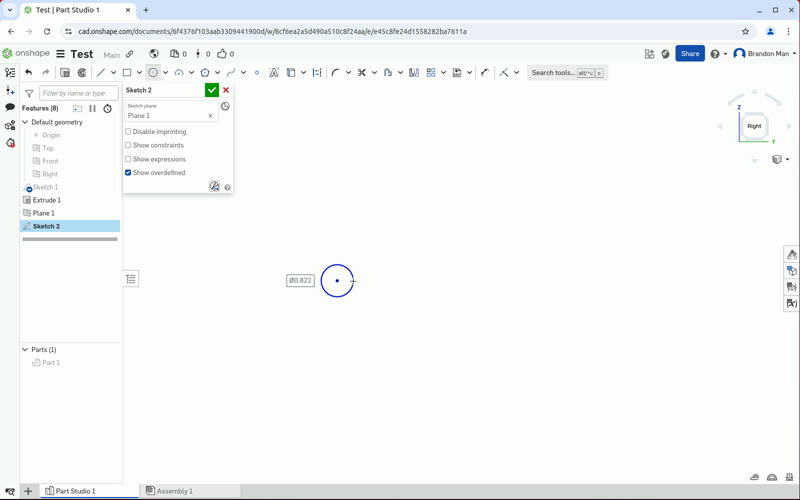
scroll(-6)
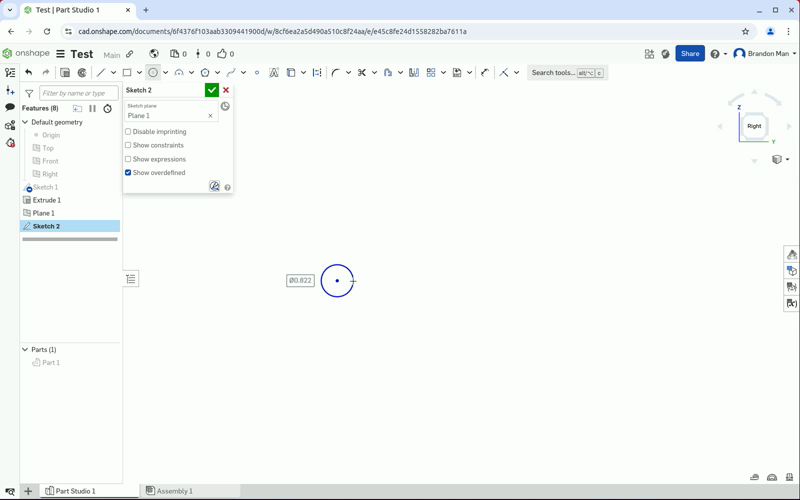
scroll(-6)
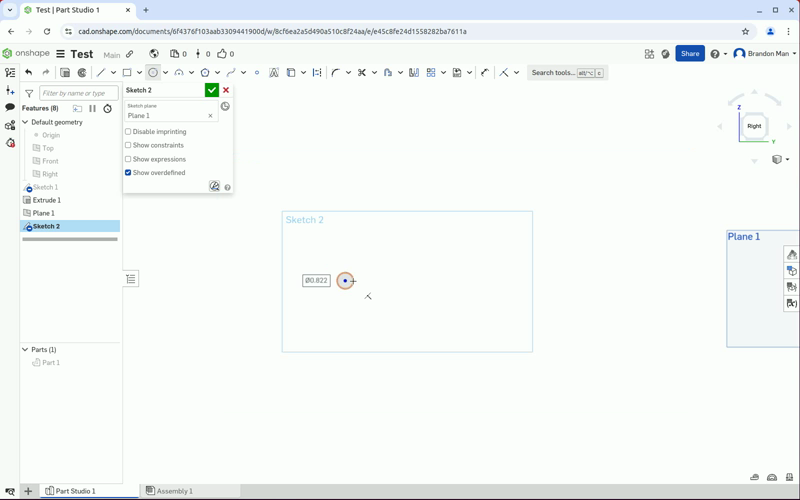
scroll(-6)
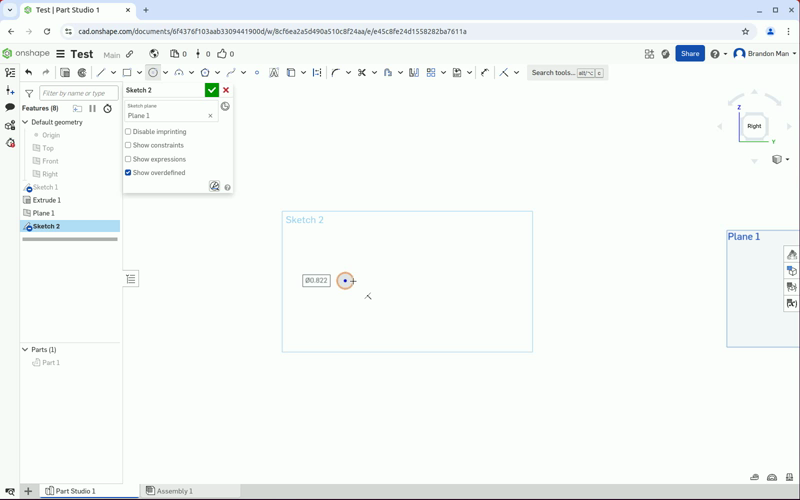
scroll(-6)
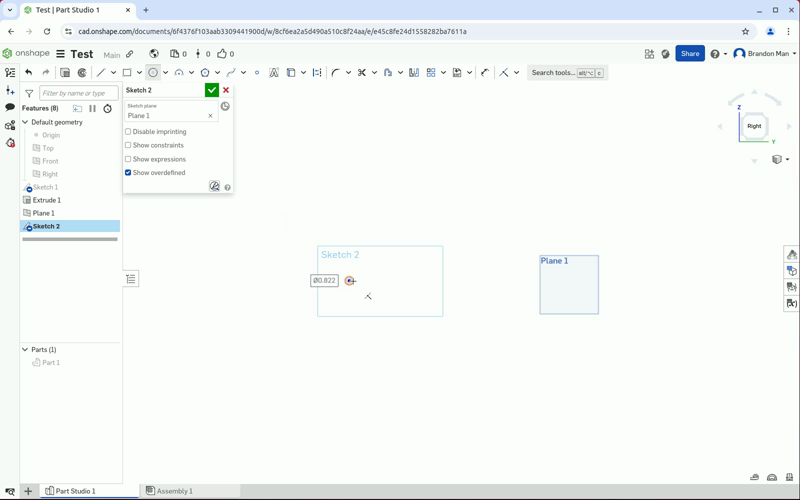
scroll(-6)
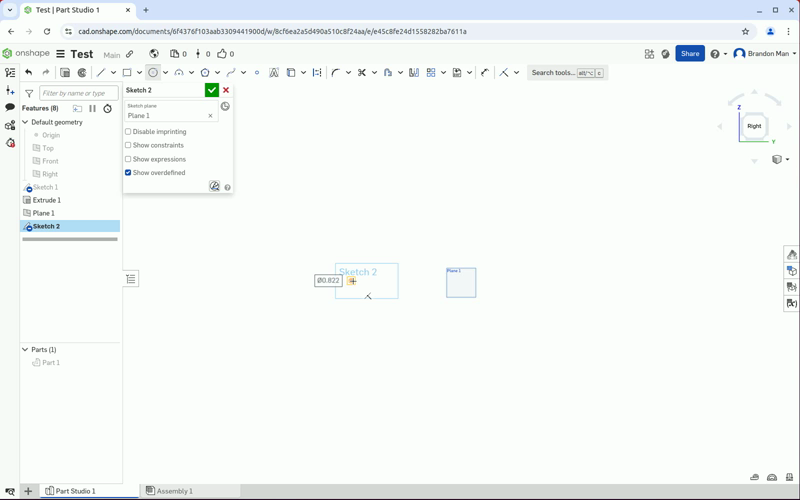
key(esc)
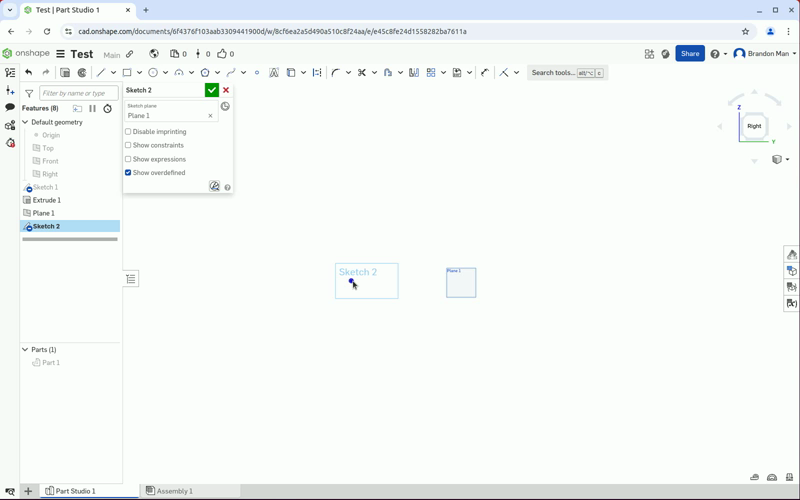
mouse_move(350, 280)
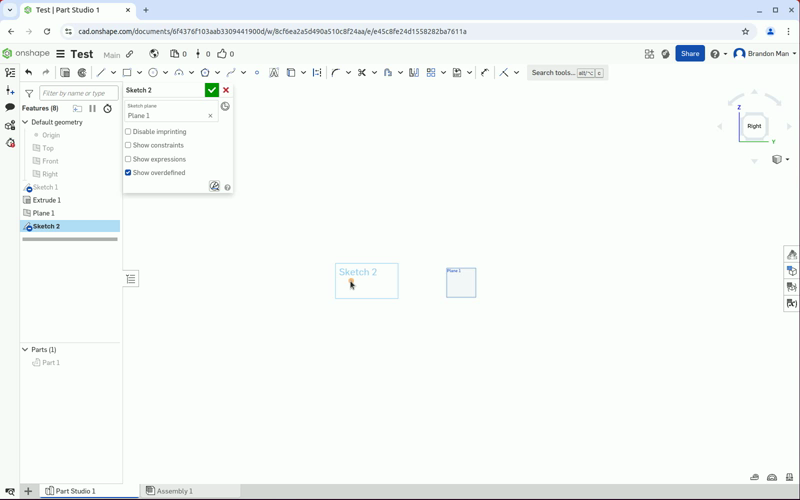
scroll(6)
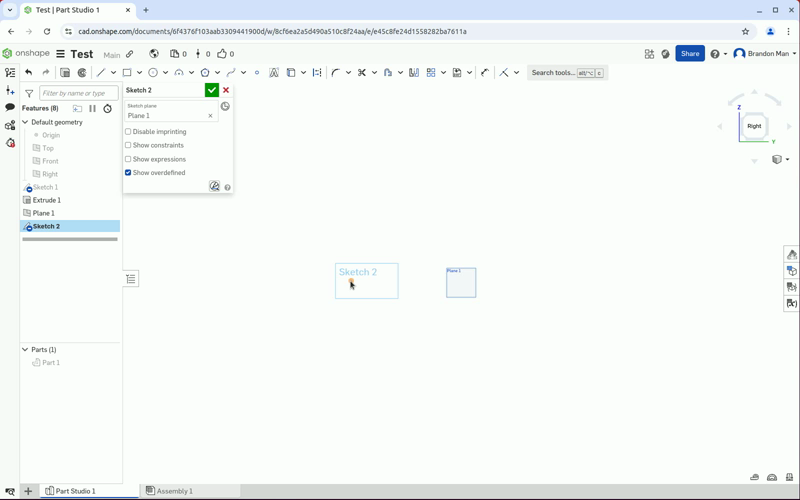
scroll(6)
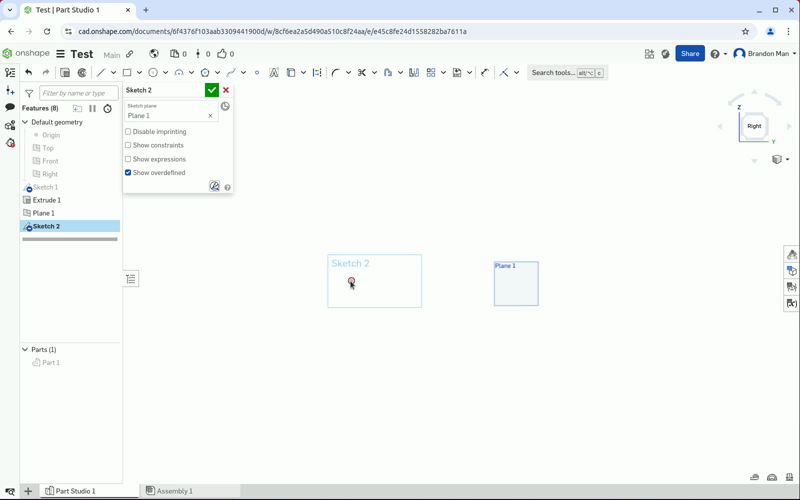
scroll(6)
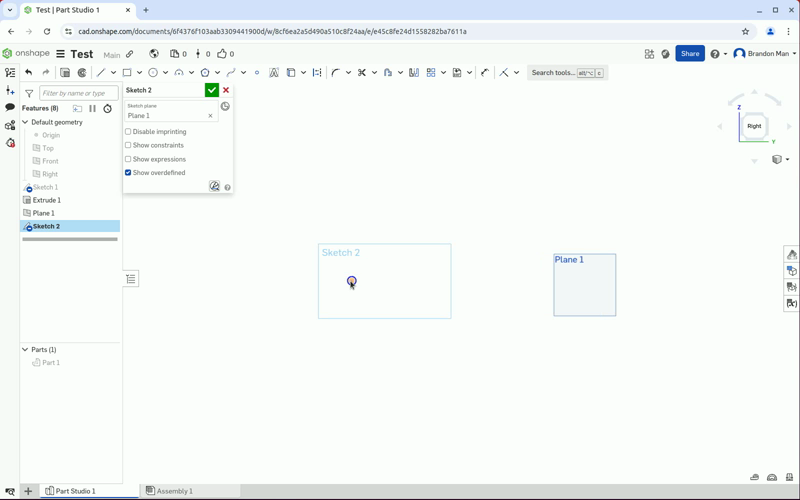
scroll(6)
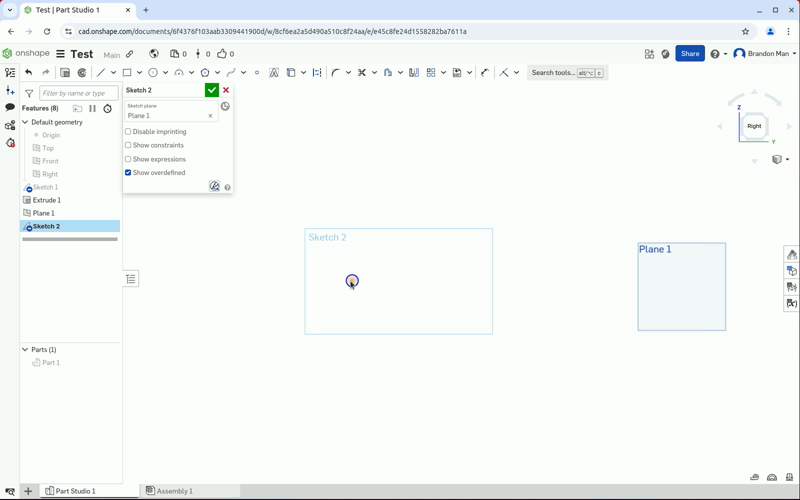
scroll(6)
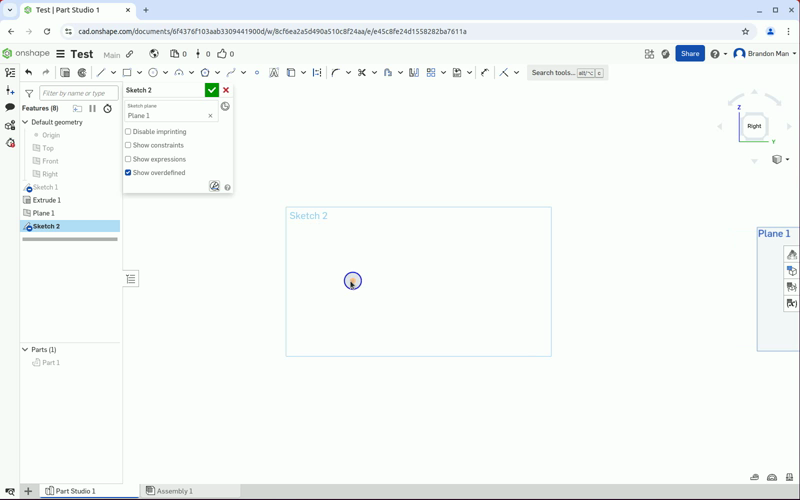
scroll(6)
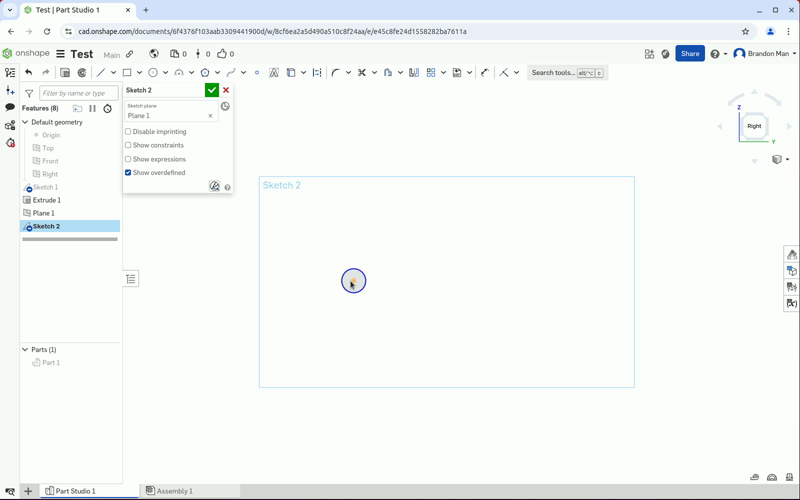
scroll(6)
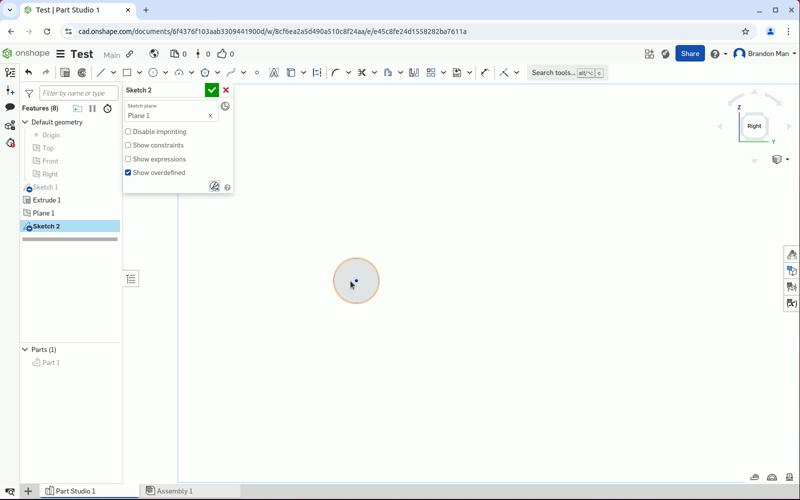
click(350, 280)
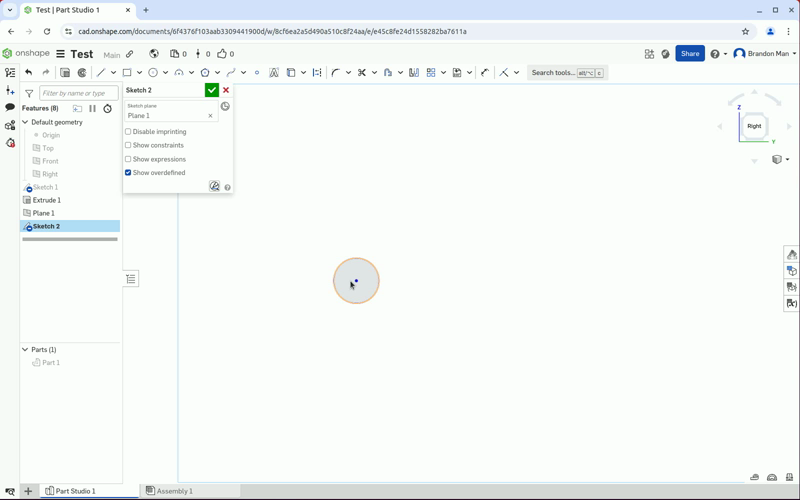
scroll(-6)
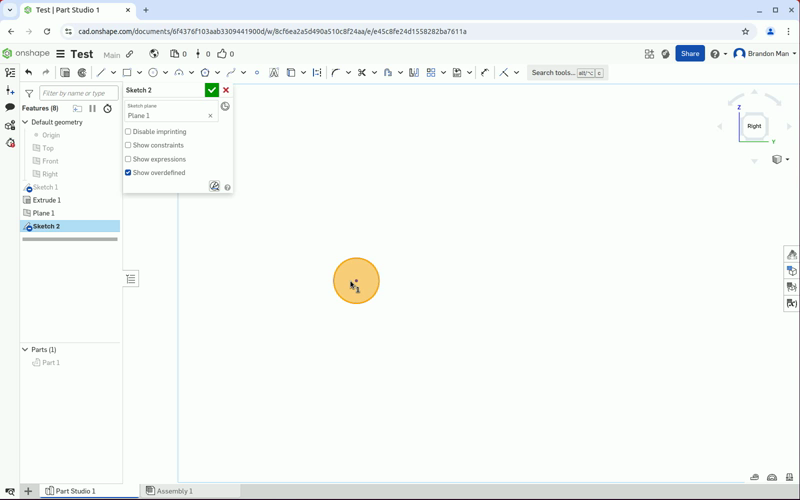
scroll(-6)
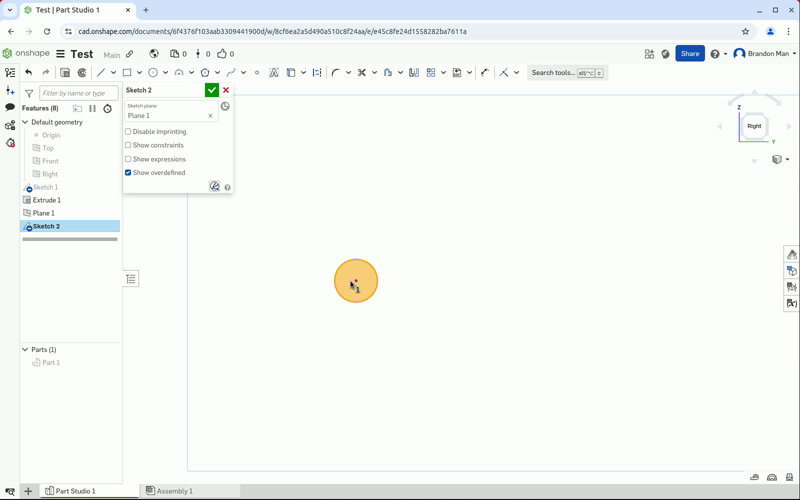
scroll(-6)
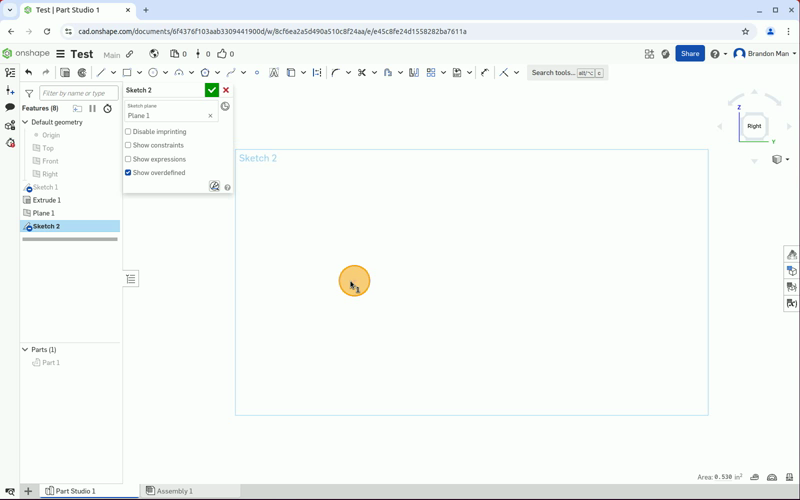
scroll(-6)
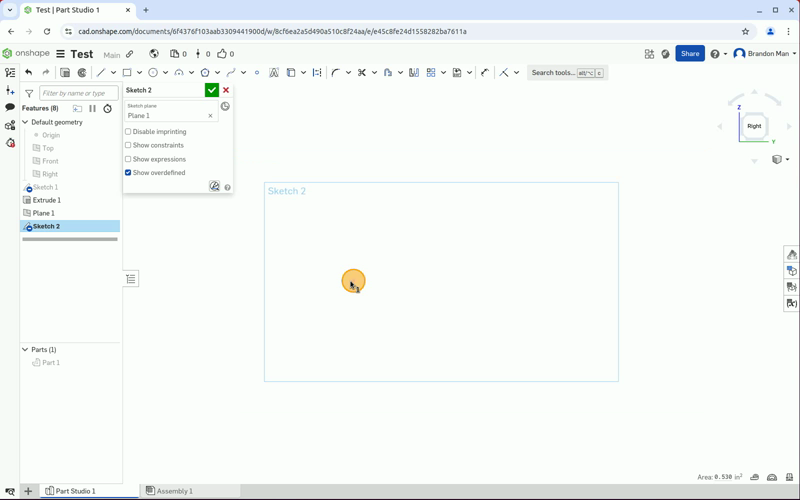
scroll(-6)
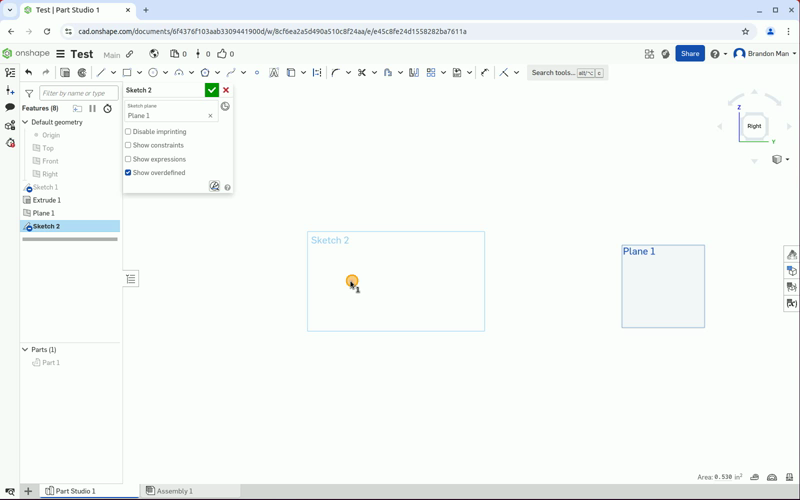
scroll(-6)
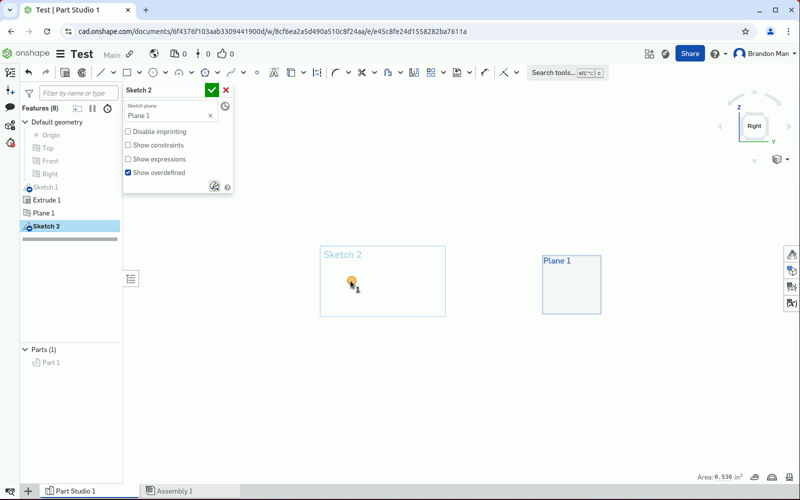
scroll(-6)
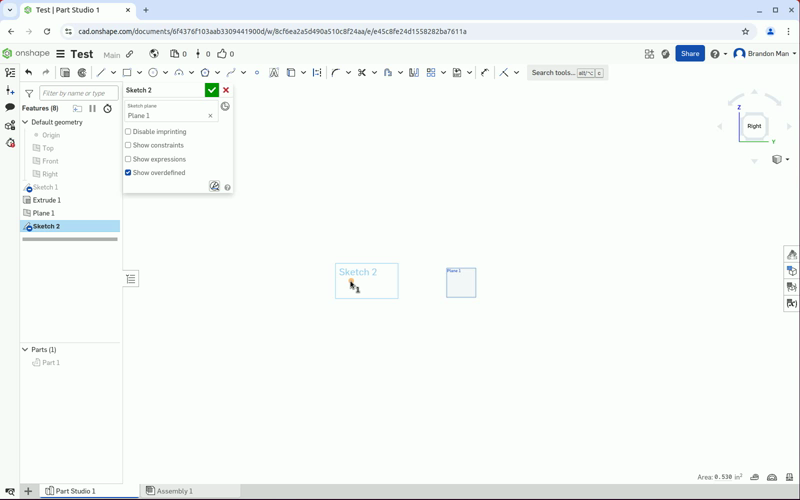
mouse_move(73, 352)
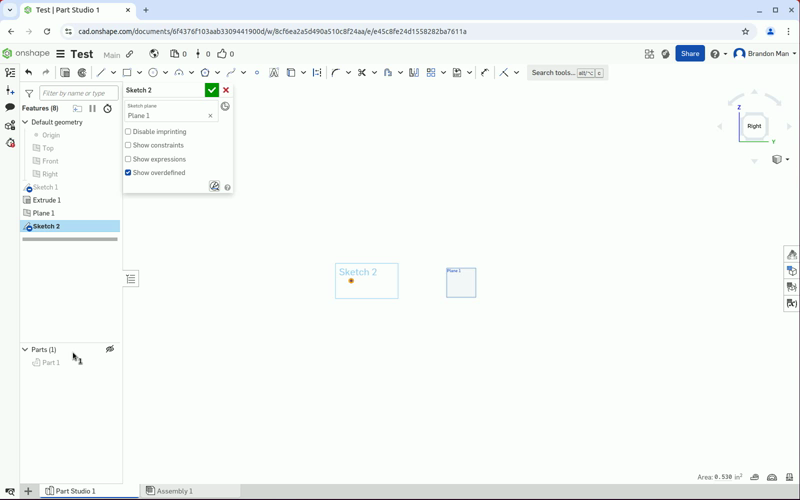
key(shift+y)
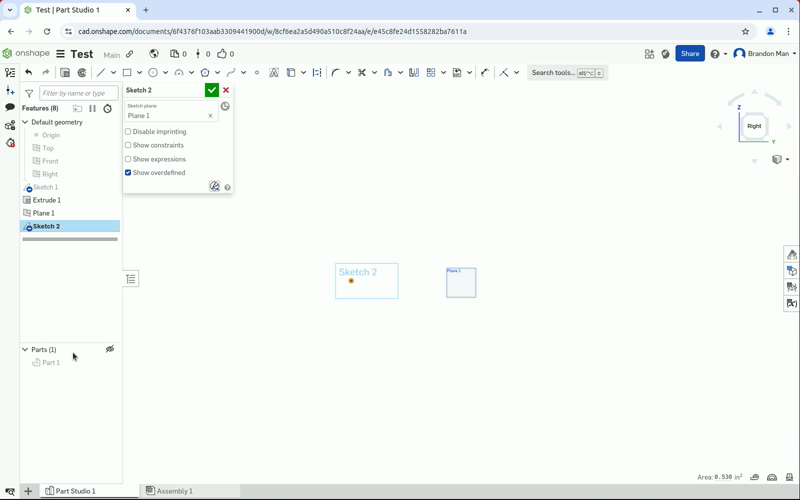
key(shift+e)
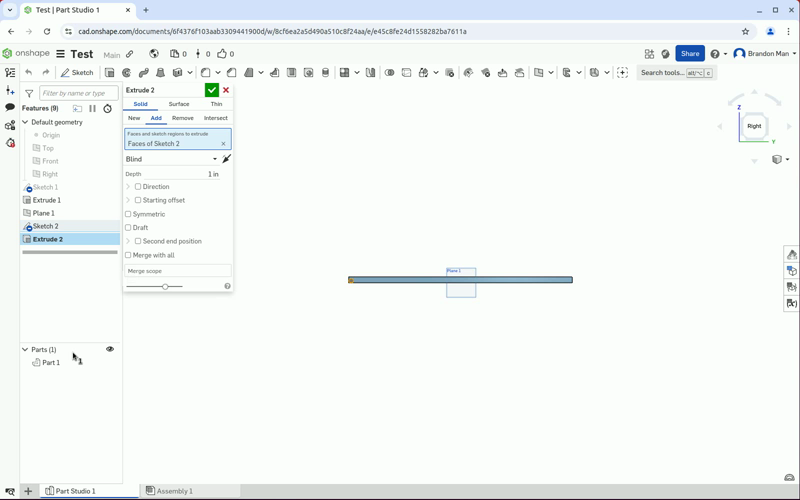
mouse_move(143, 106)
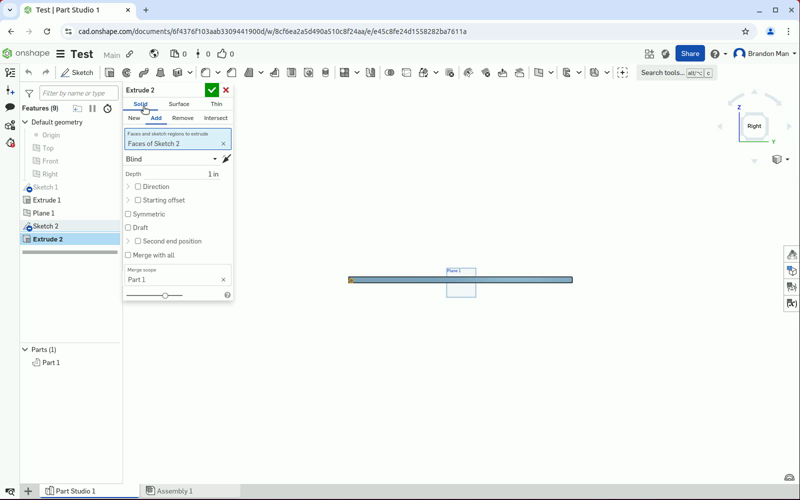
click(143, 106)
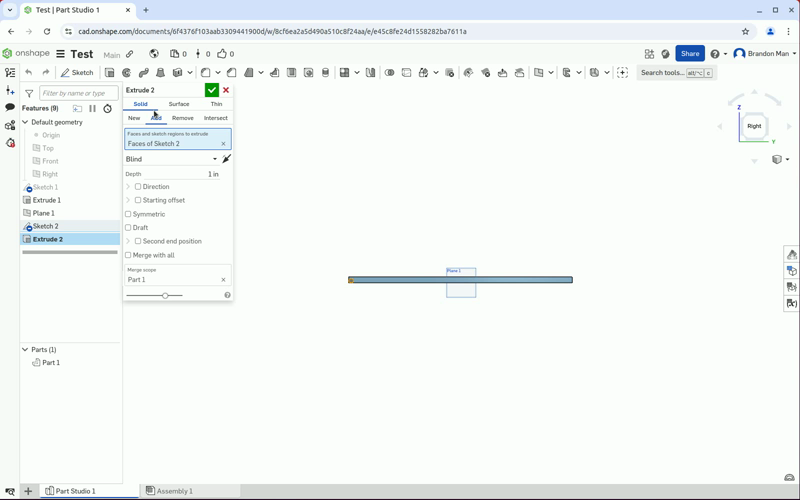
mouse_move(186, 120)
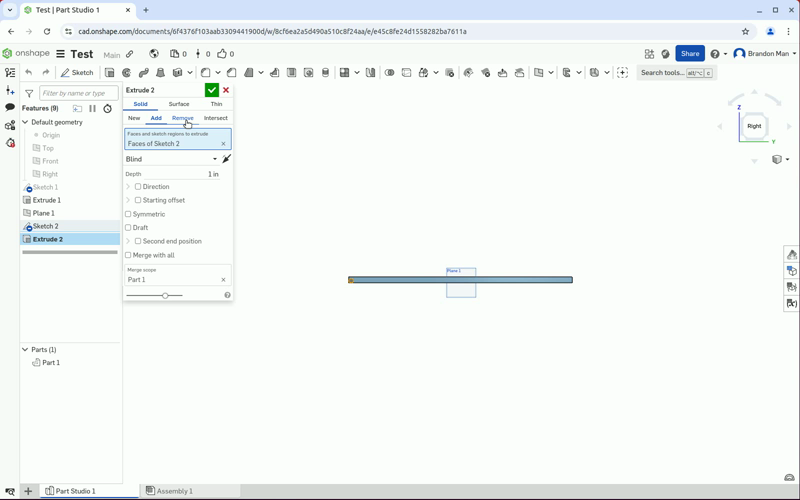
click(186, 120)
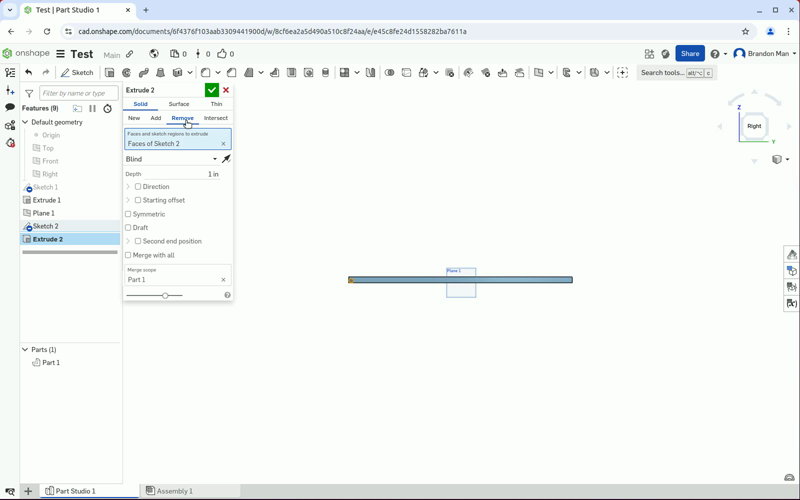
key(tab, 4)
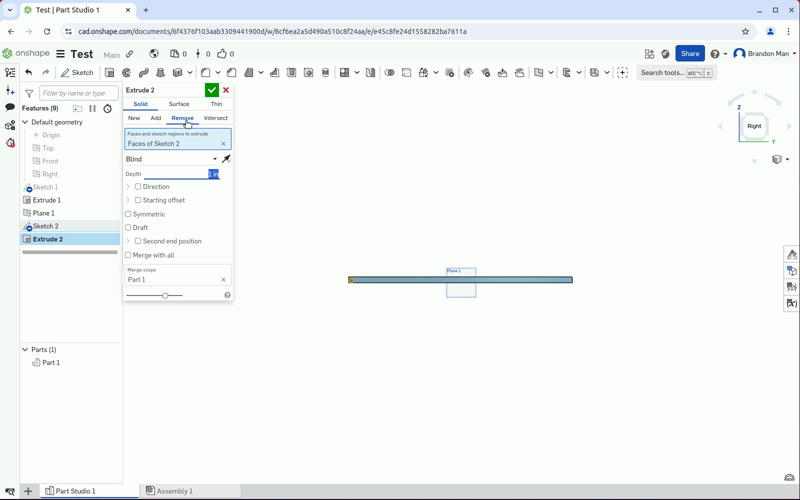
text(20.22)
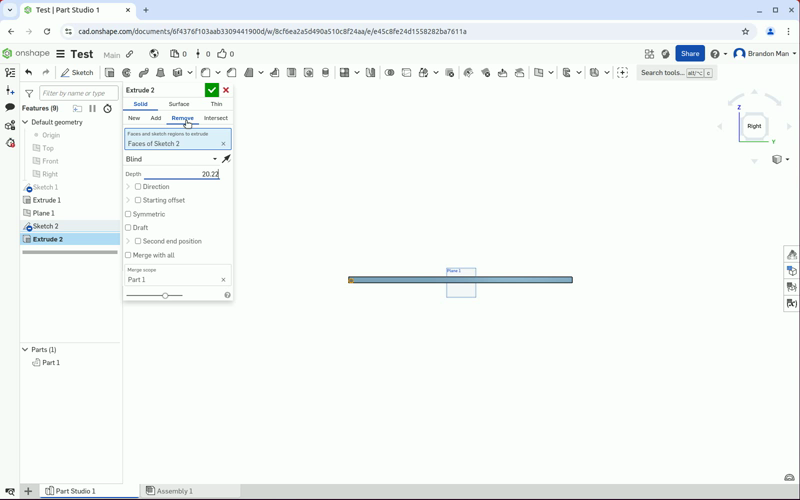
key(tab, 6)
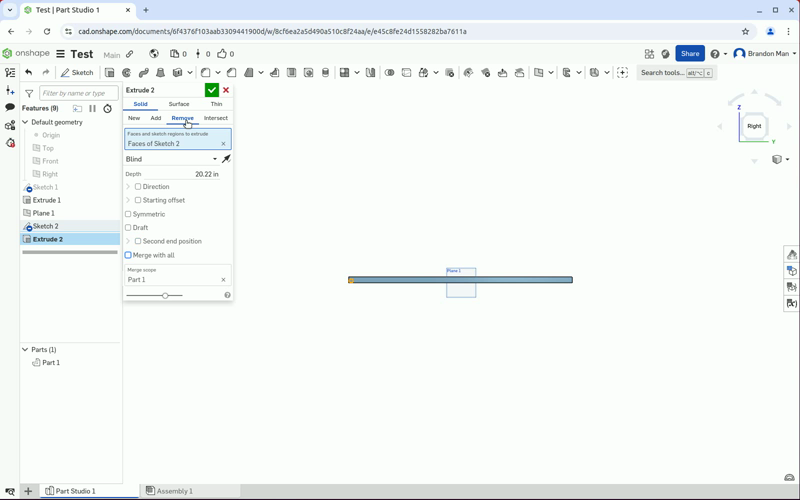
key(space)
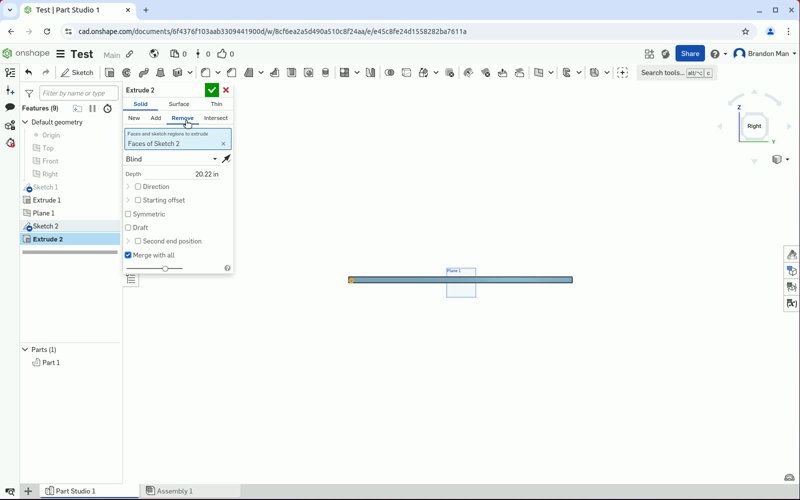
key(enter)
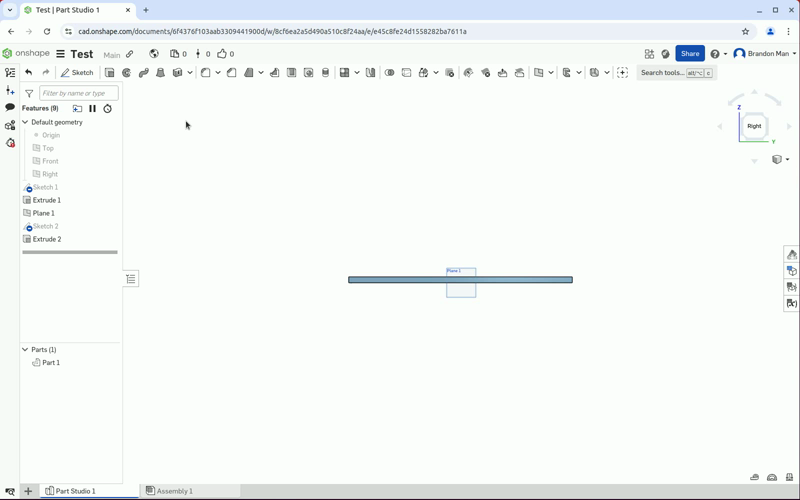
key(shift+h)
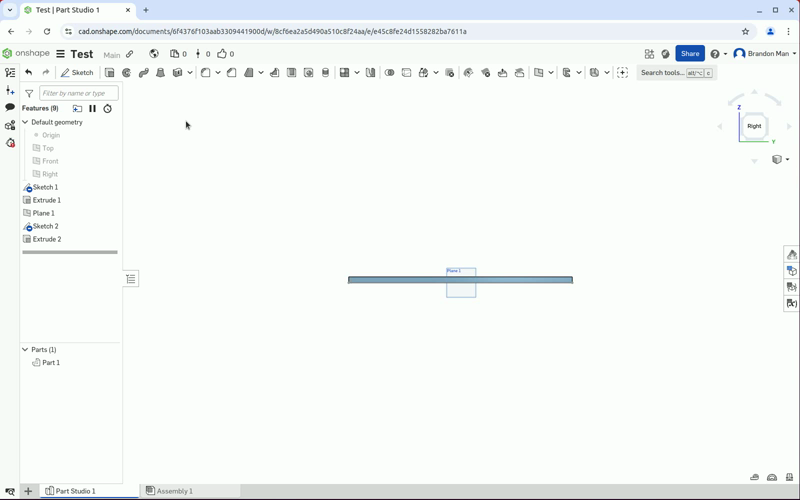
key(shift+h)
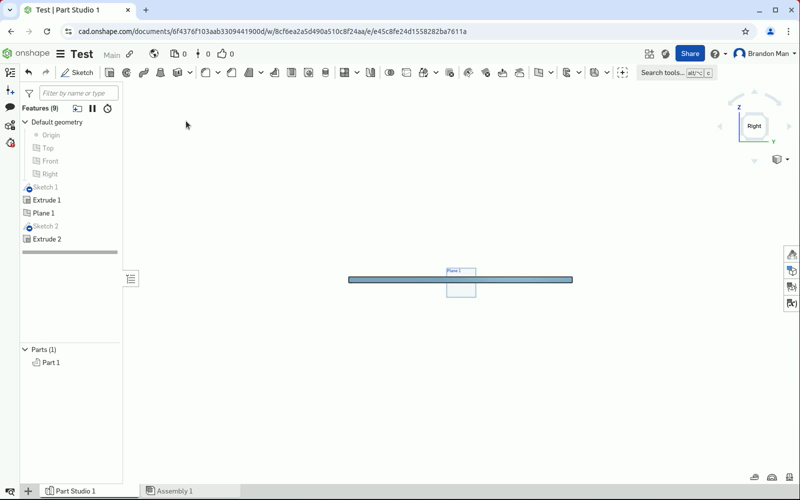
mouse_move(73, 189)
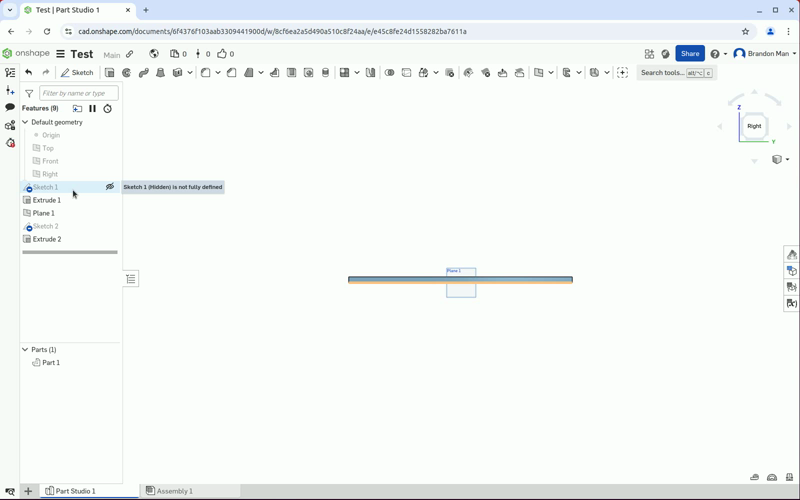
click(73, 189)
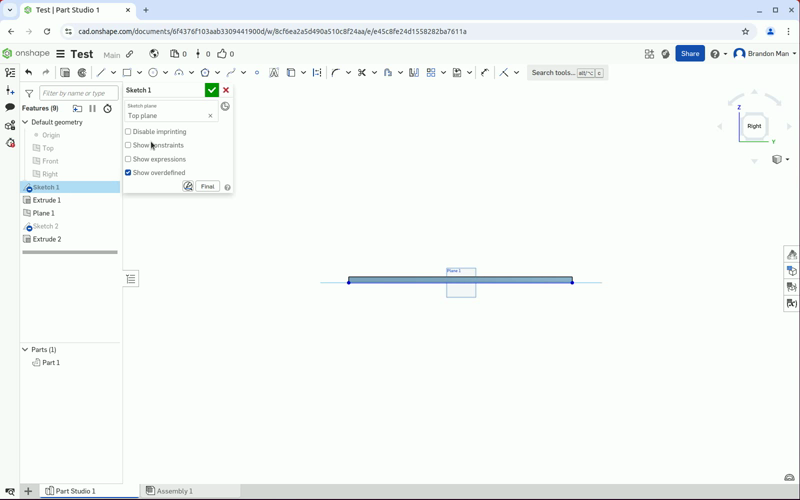
mouse_move(229, 92)
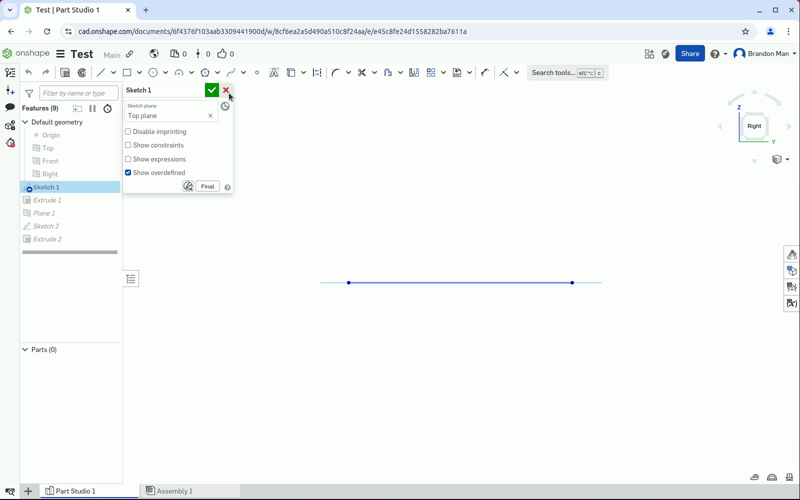
click(229, 92)
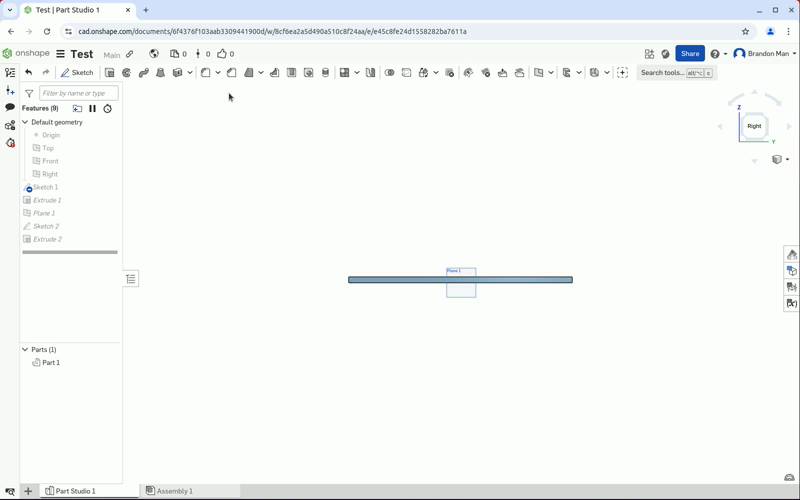
key(shift+s)
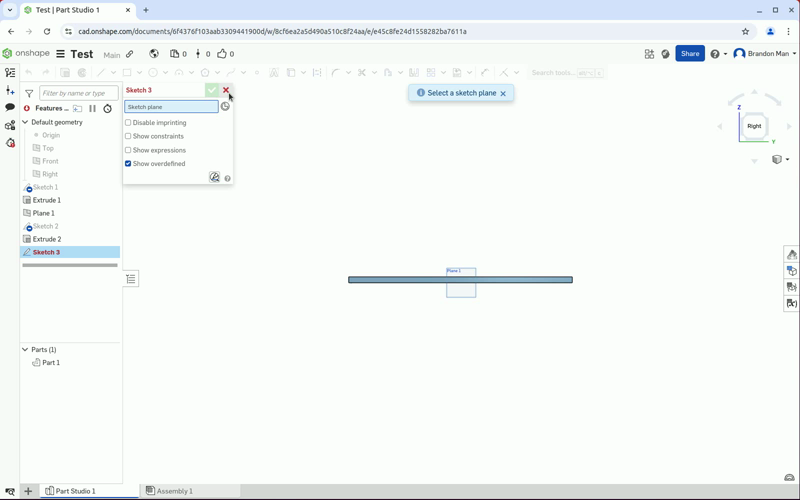
mouse_move(73, 215)
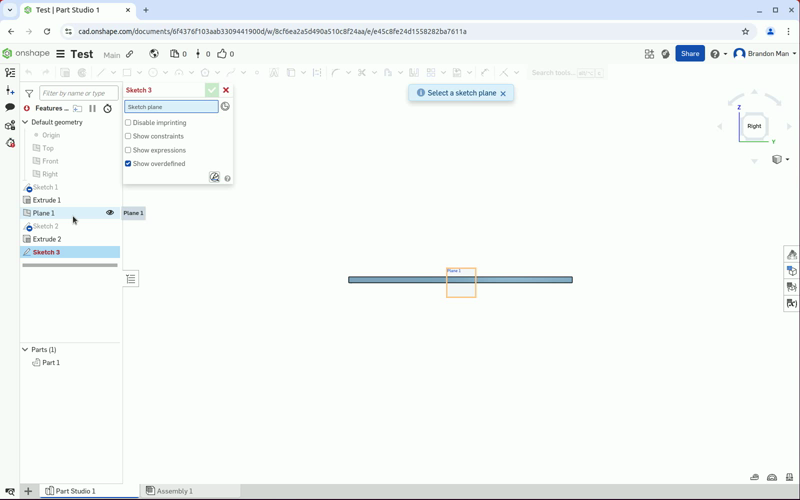
click(73, 215)
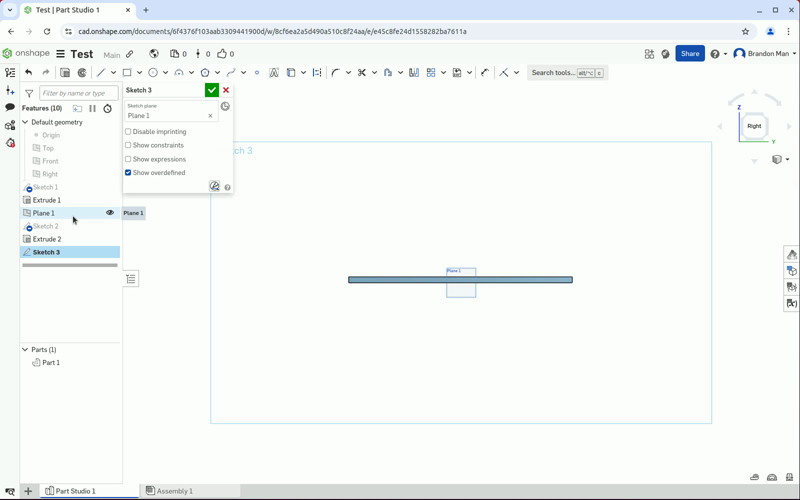
mouse_move(73, 352)
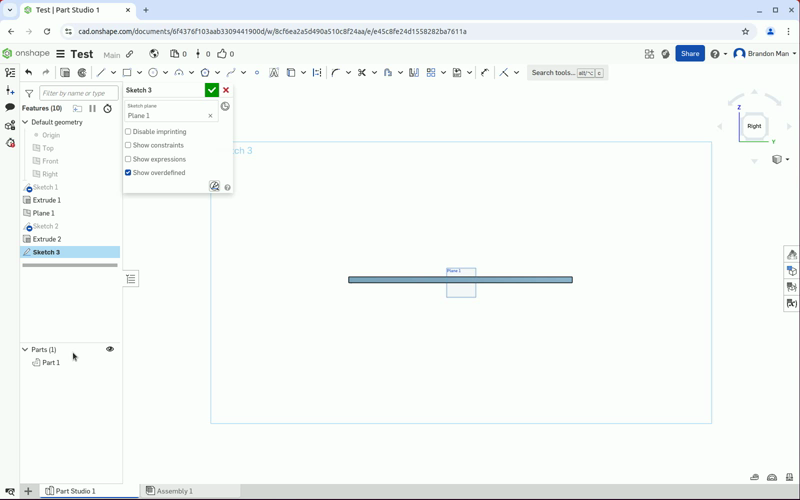
key(y)
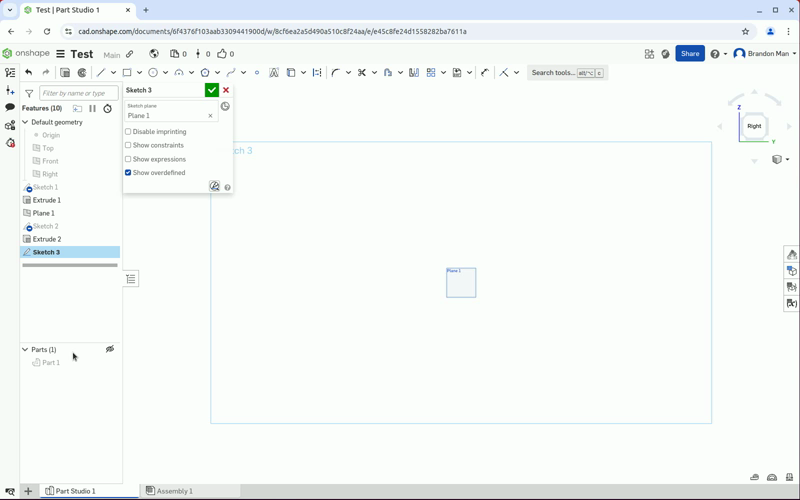
key(c)
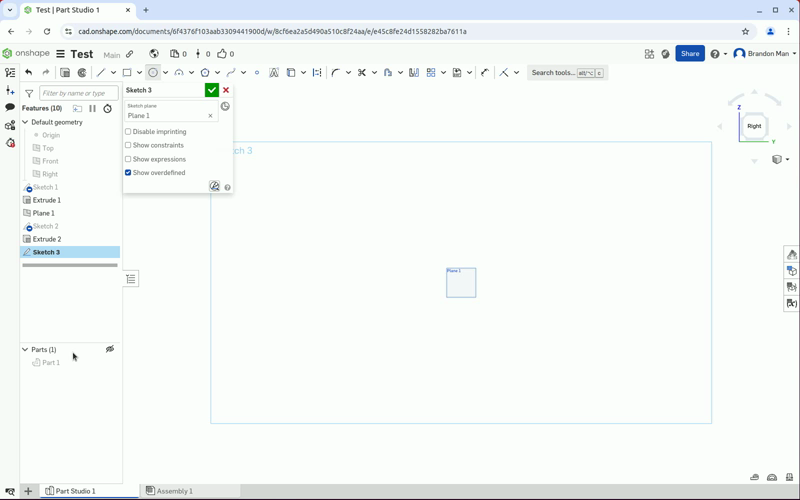
key_down(shift)
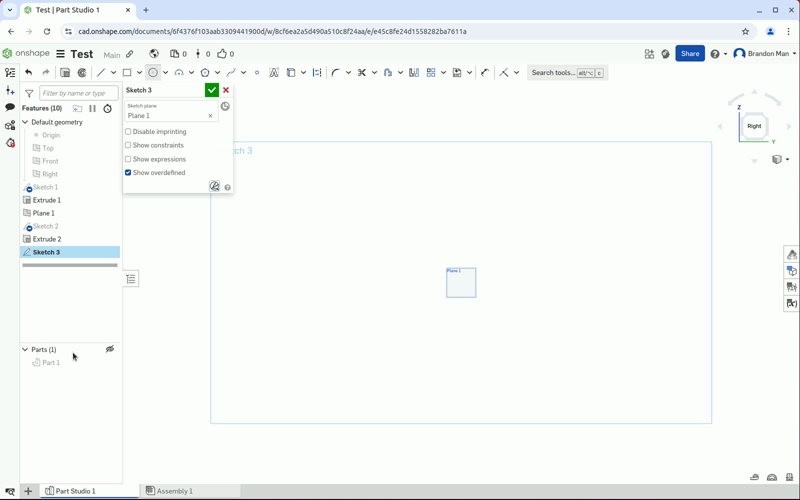
mouse_move(571, 280)
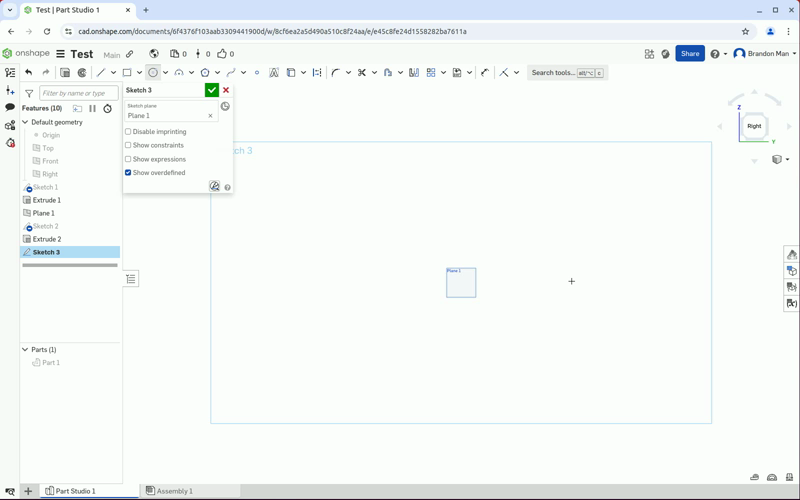
click(571, 280)
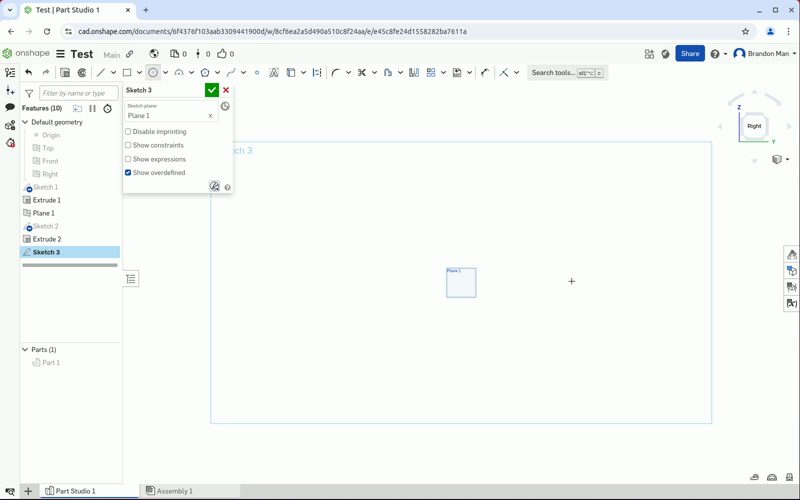
key_up(shift)
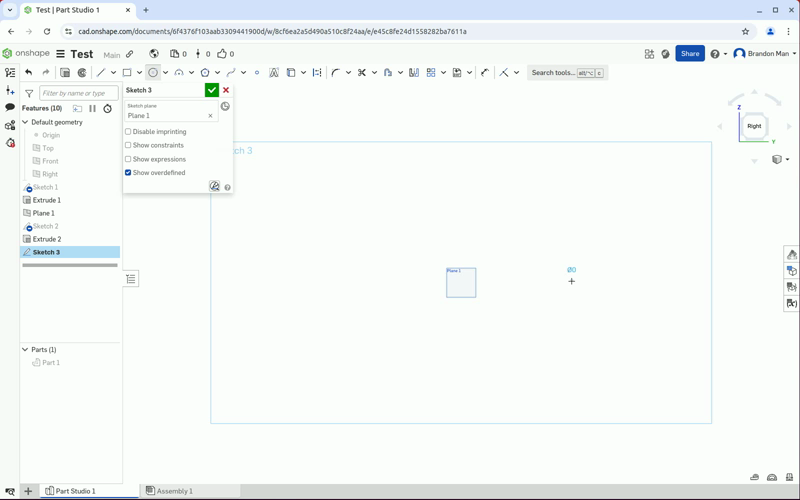
mouse_move(573, 280)
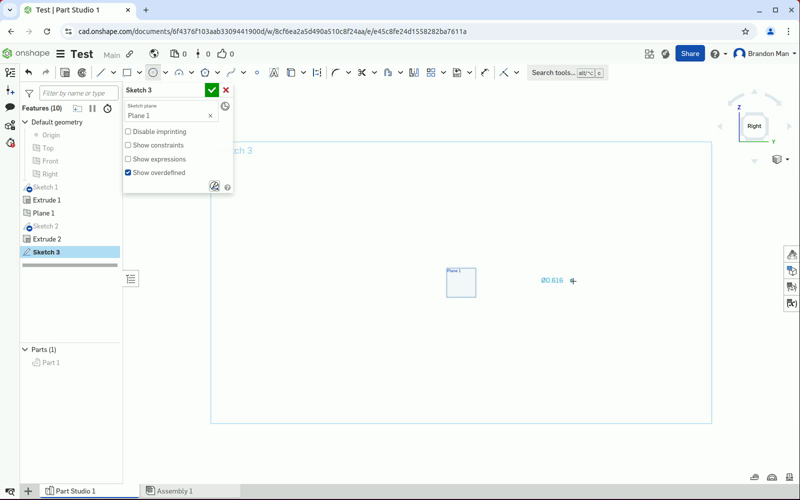
scroll(6)
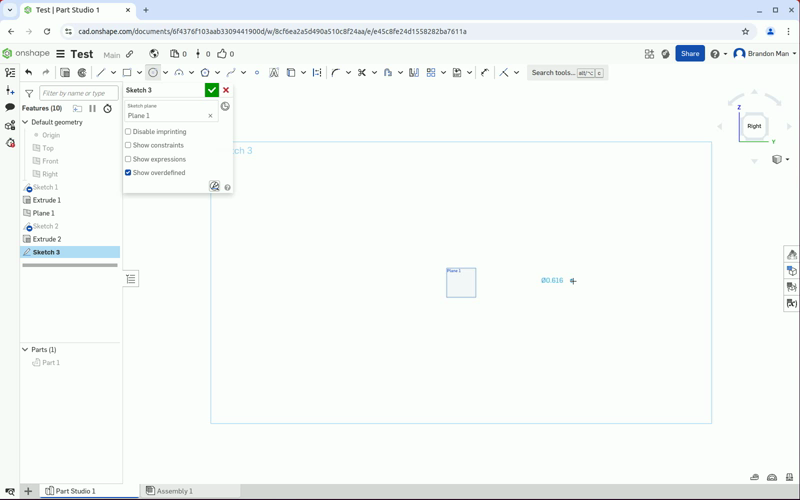
scroll(6)
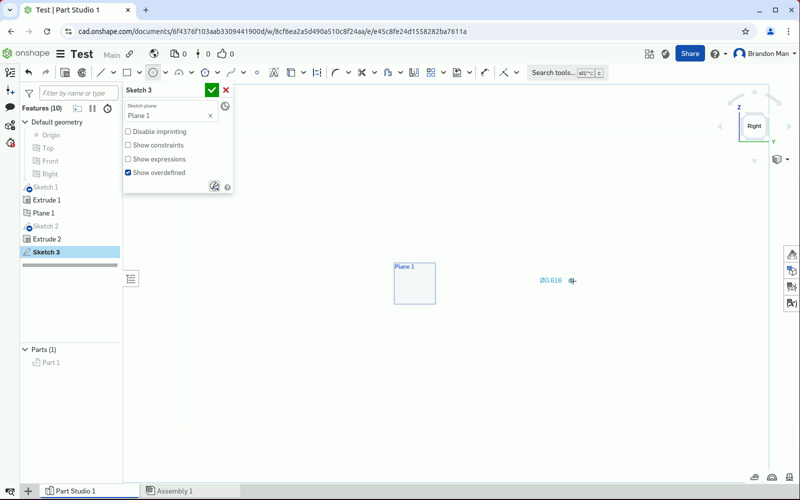
scroll(6)
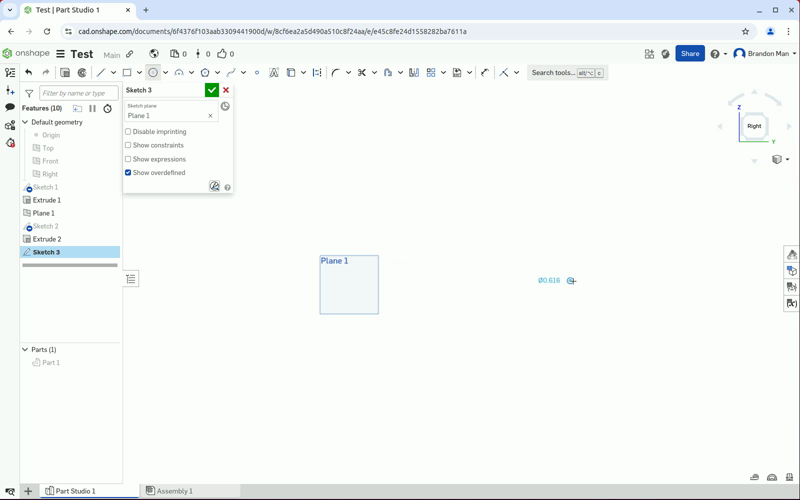
scroll(6)
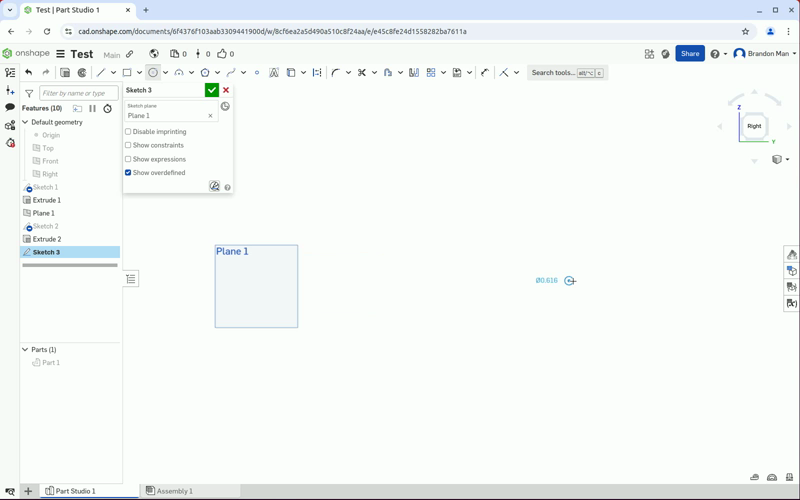
scroll(6)
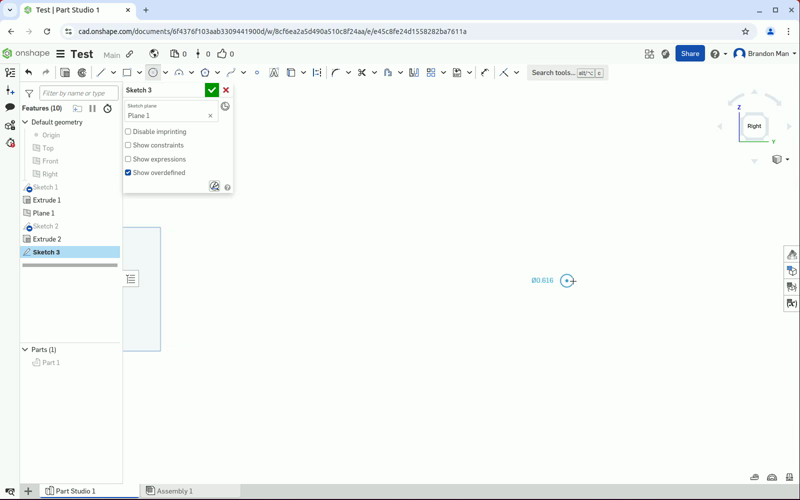
scroll(6)
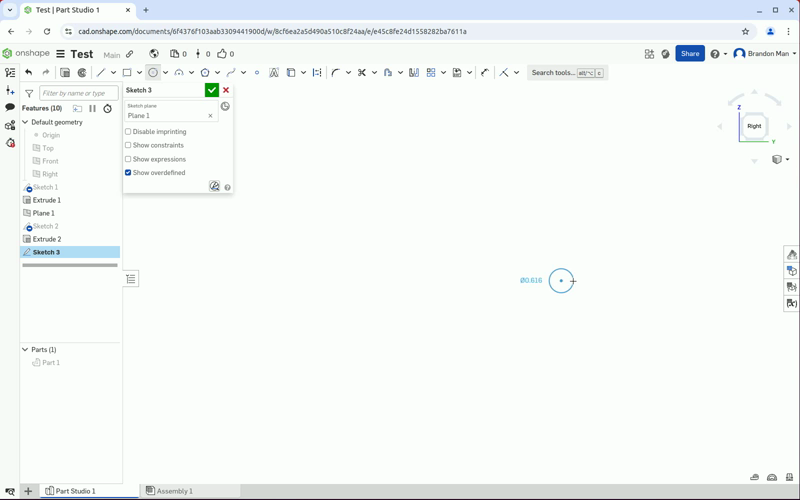
scroll(6)
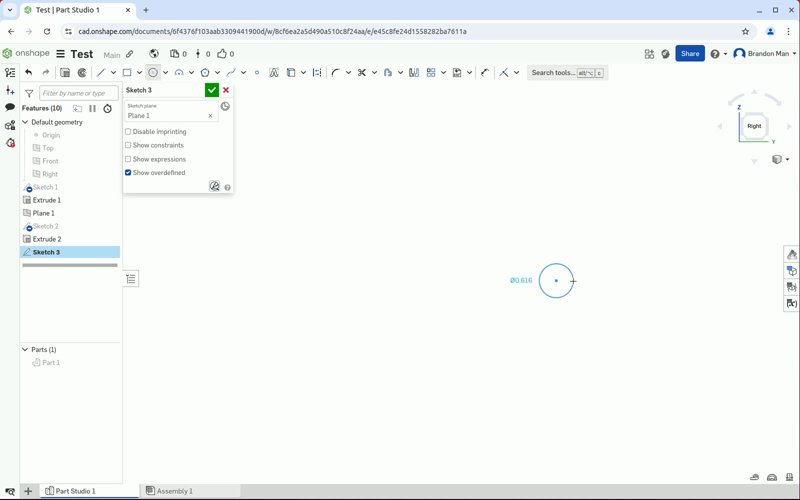
click(573, 280)
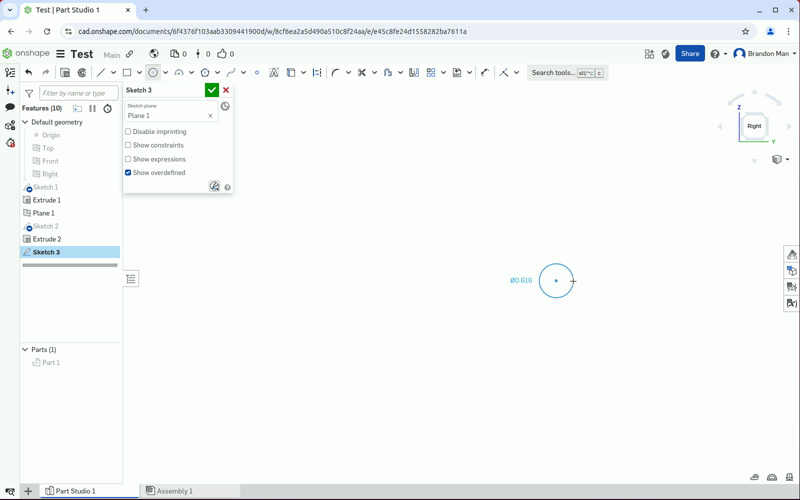
scroll(-6)
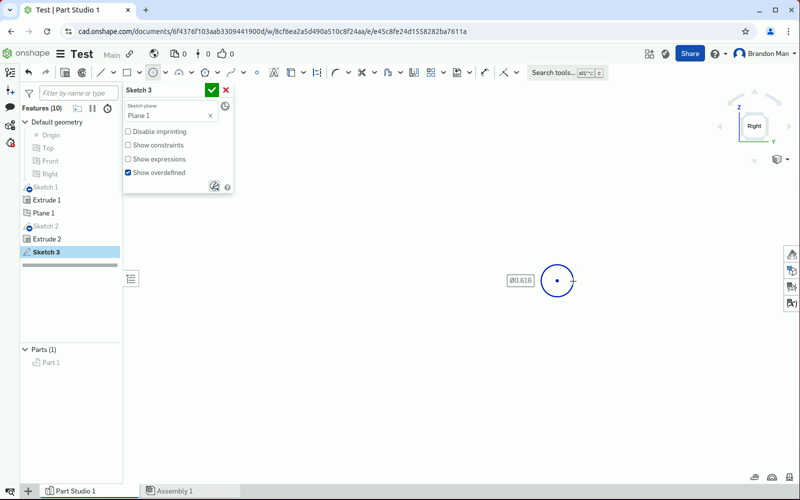
scroll(-6)
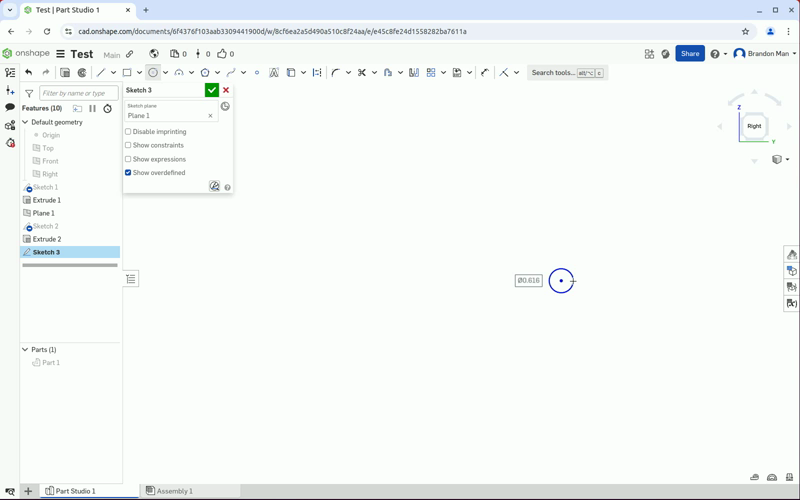
scroll(-6)
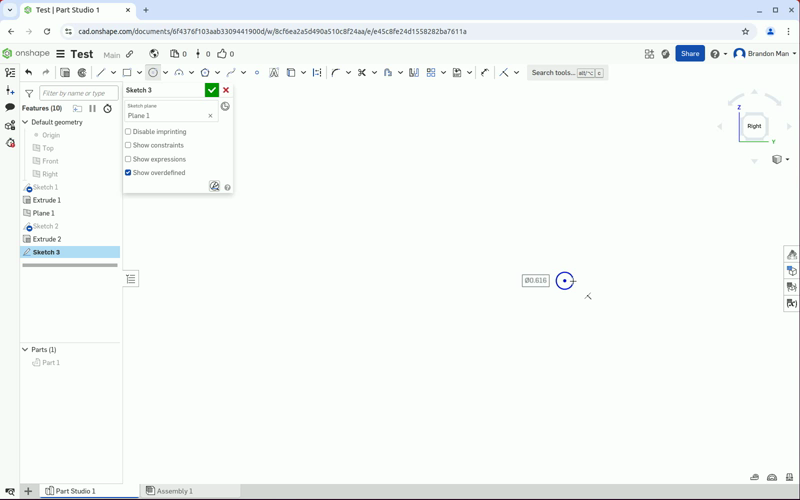
scroll(-6)
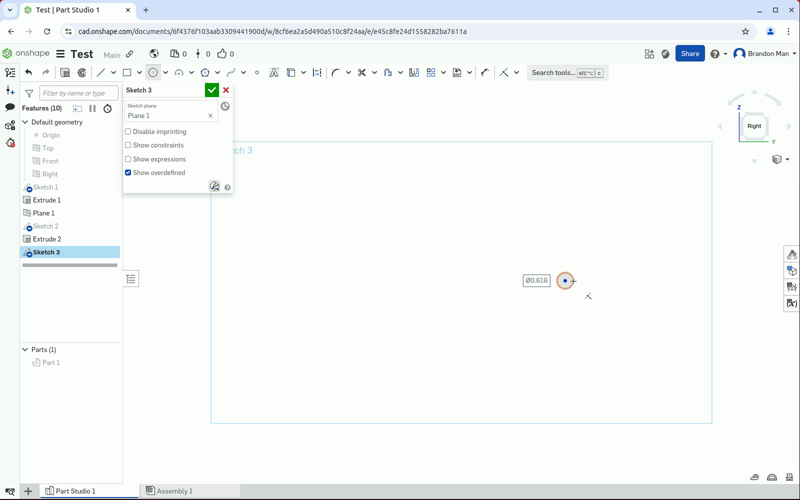
scroll(-6)
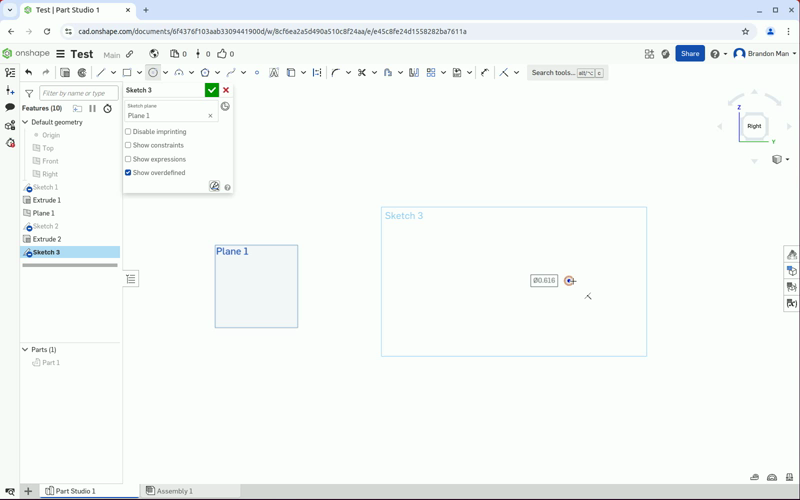
scroll(-6)
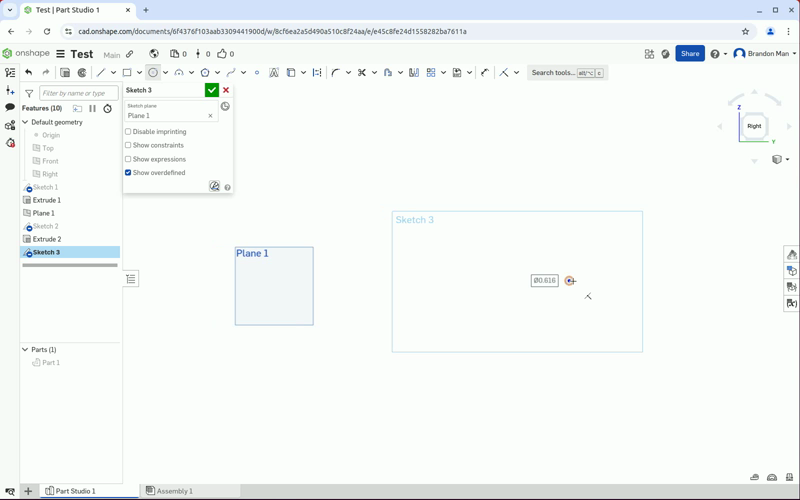
scroll(-6)
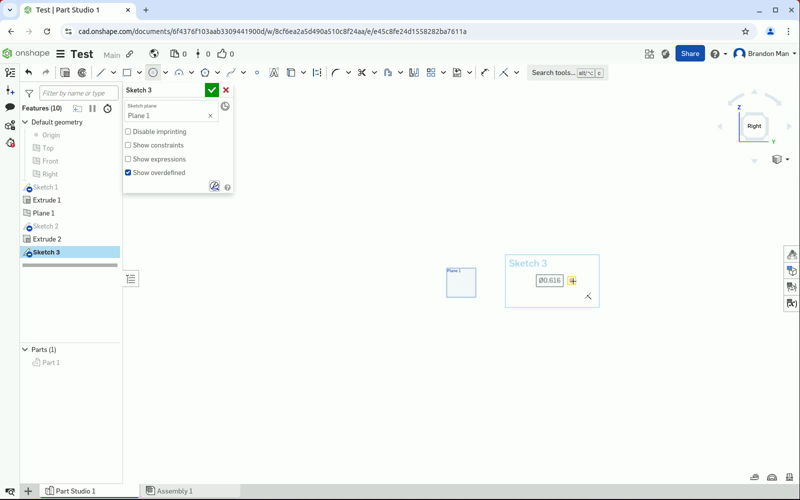
key(esc)
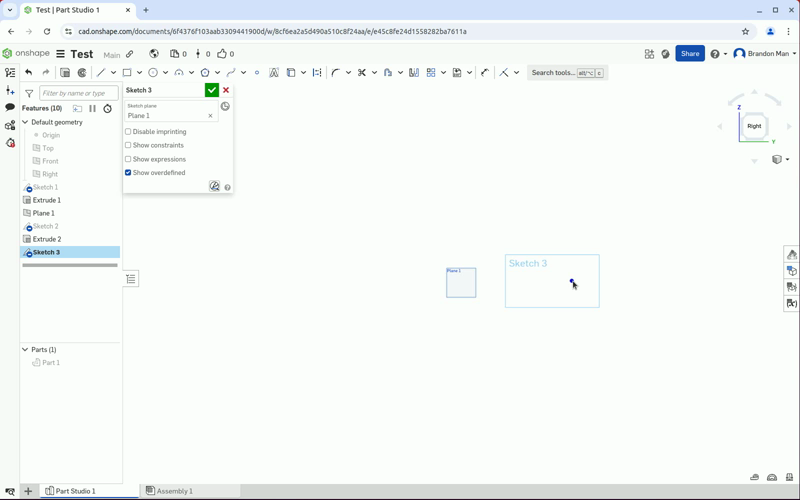
mouse_move(570, 280)
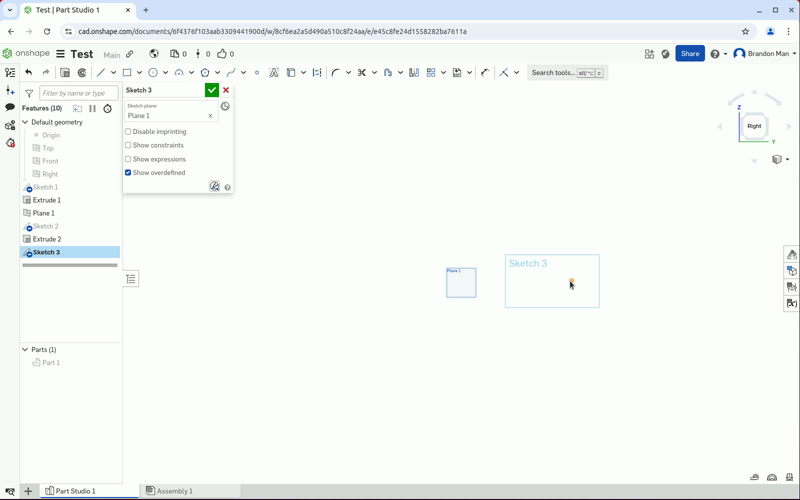
scroll(6)
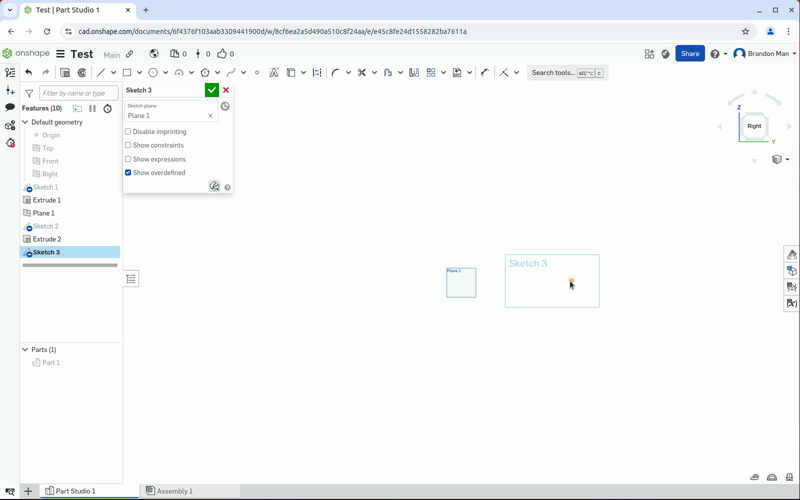
scroll(6)
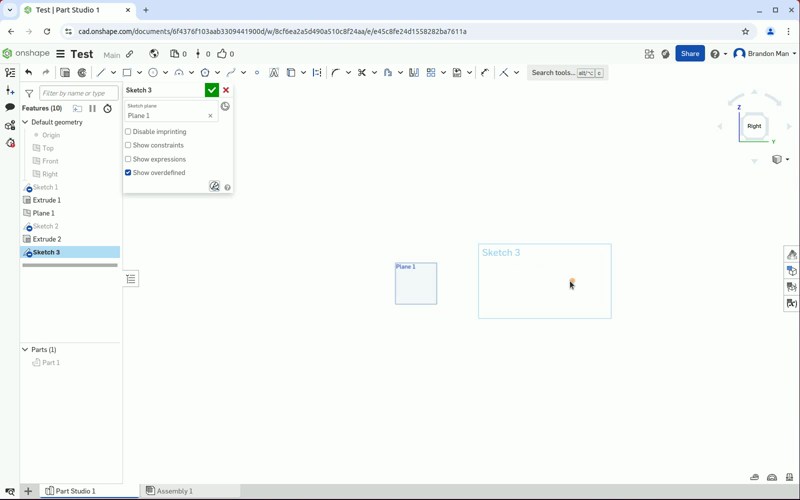
scroll(6)
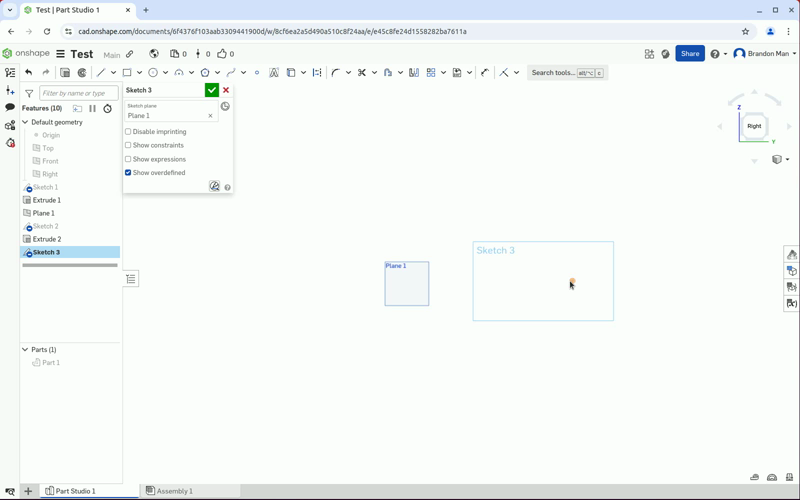
scroll(6)
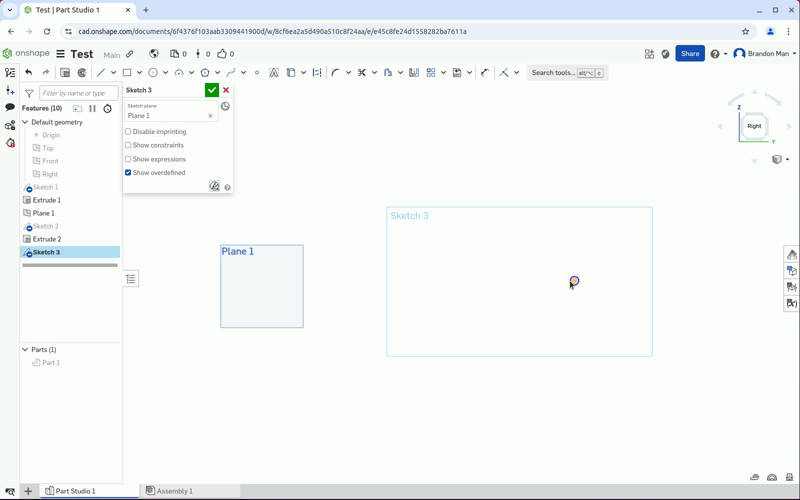
scroll(6)
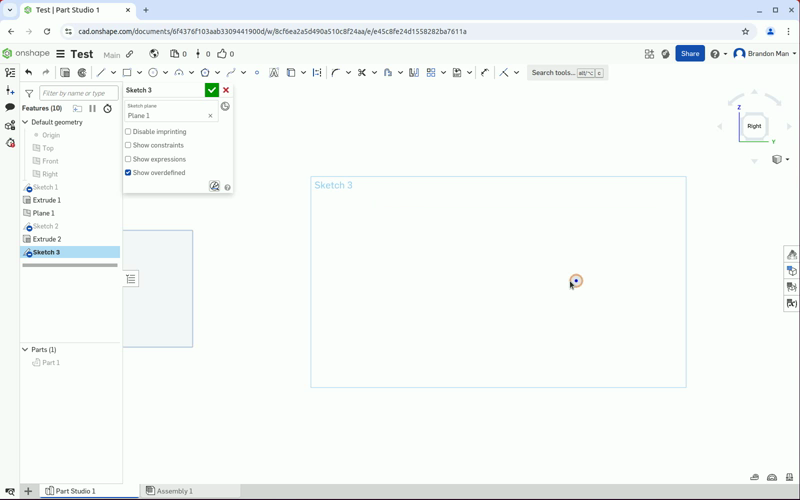
scroll(6)
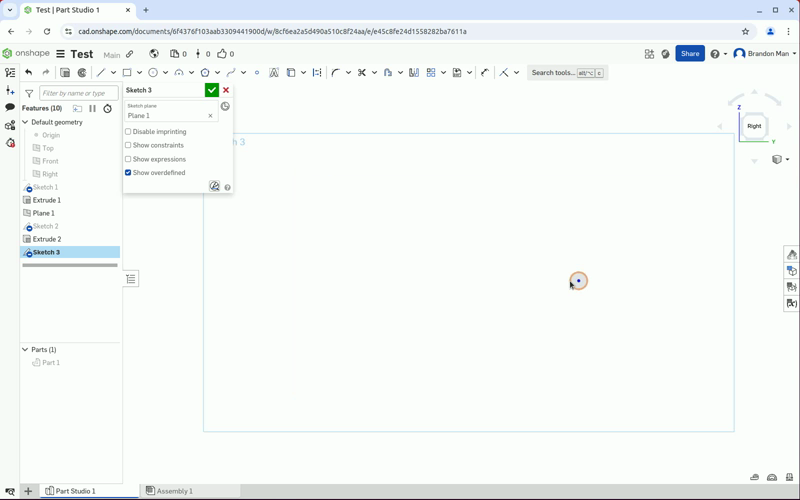
scroll(6)
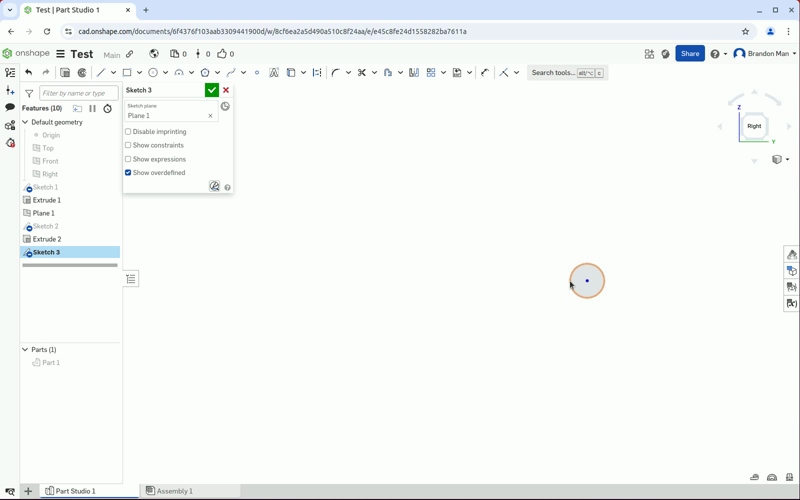
click(570, 280)
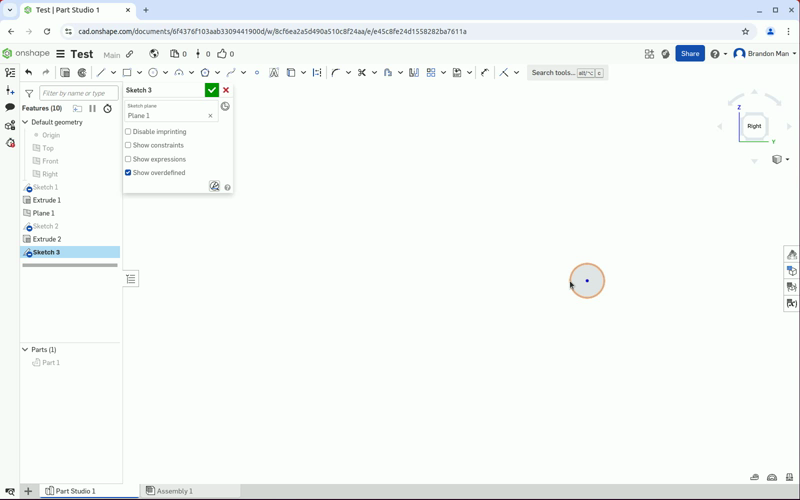
scroll(-6)
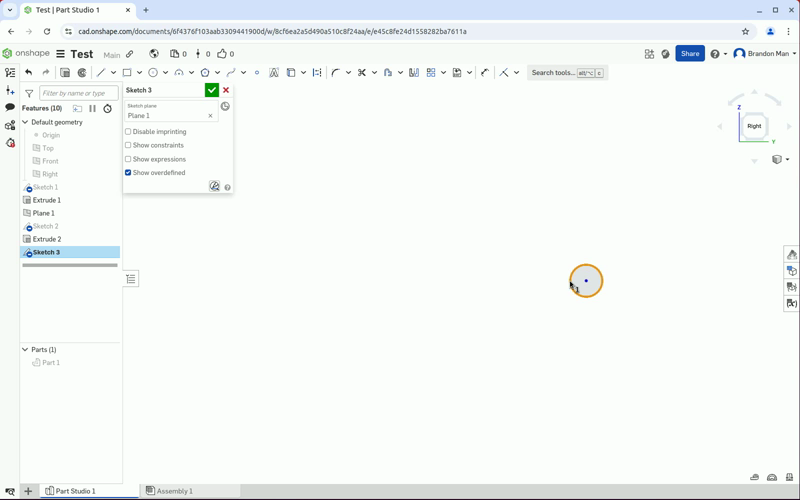
scroll(-6)
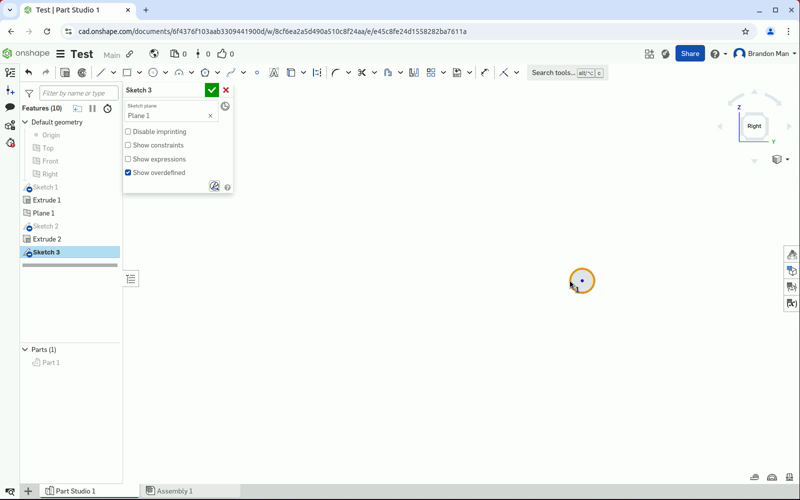
scroll(-6)
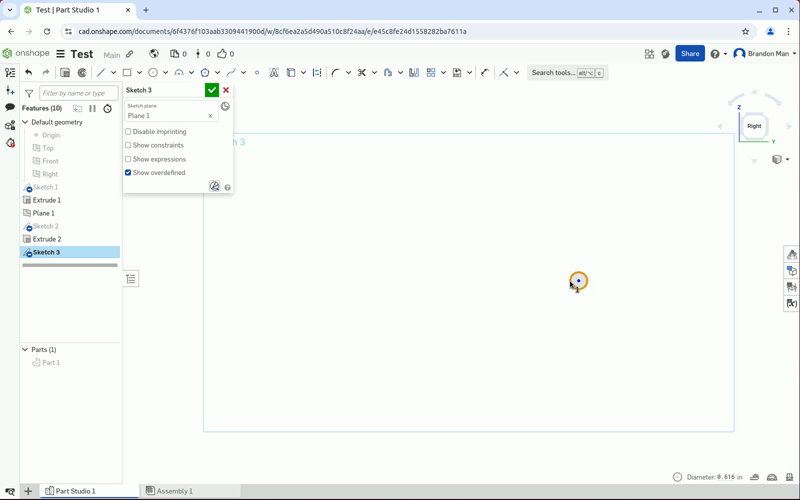
scroll(-6)
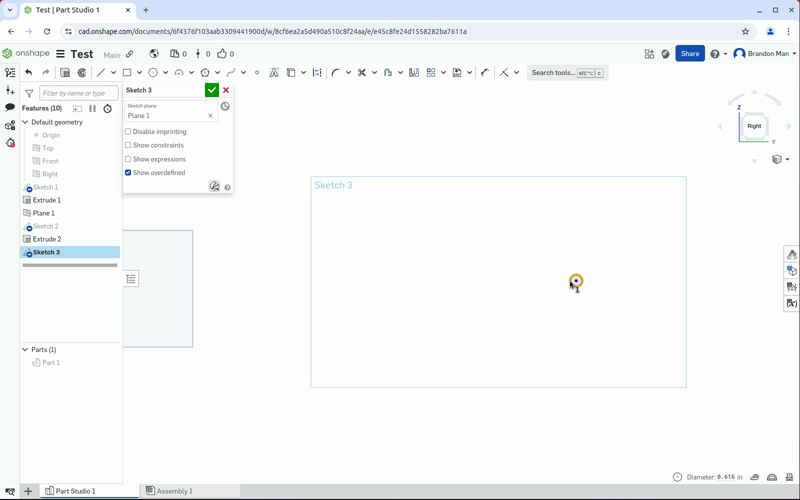
scroll(-6)
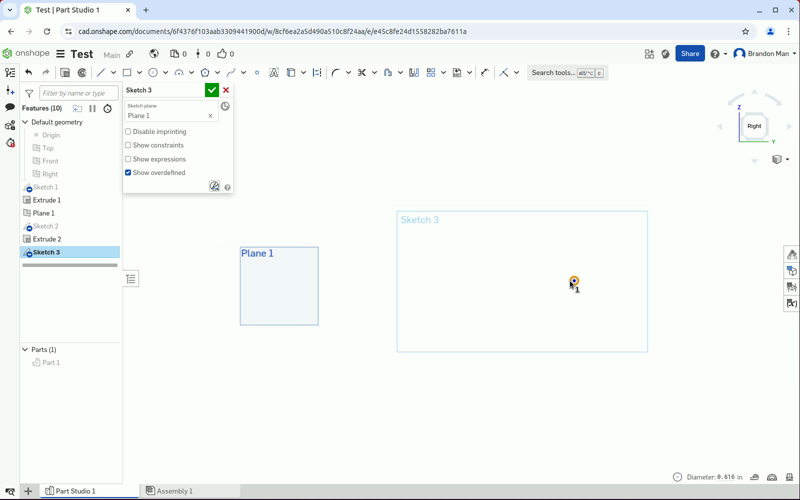
scroll(-6)
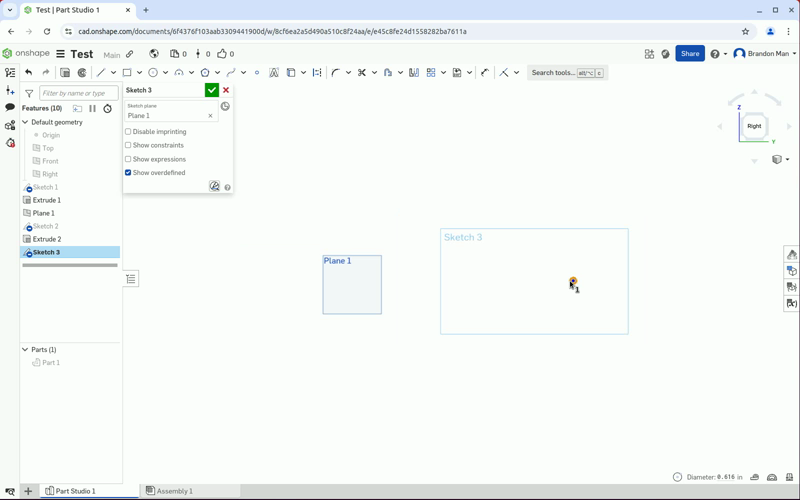
scroll(-6)
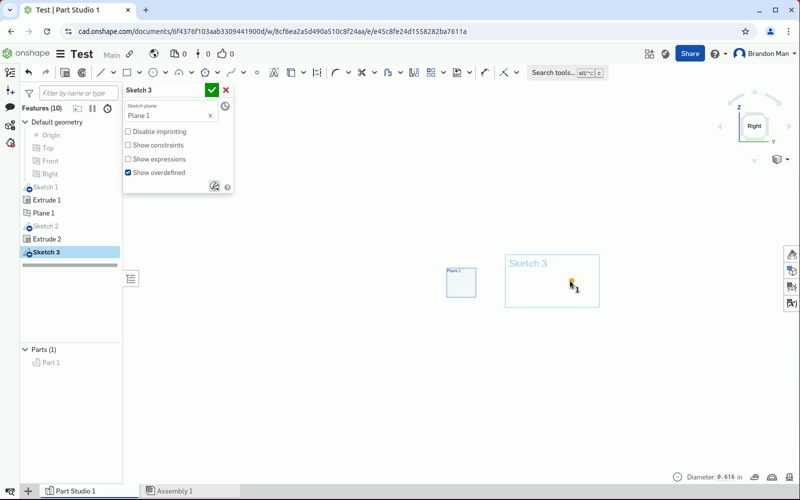
mouse_move(73, 352)
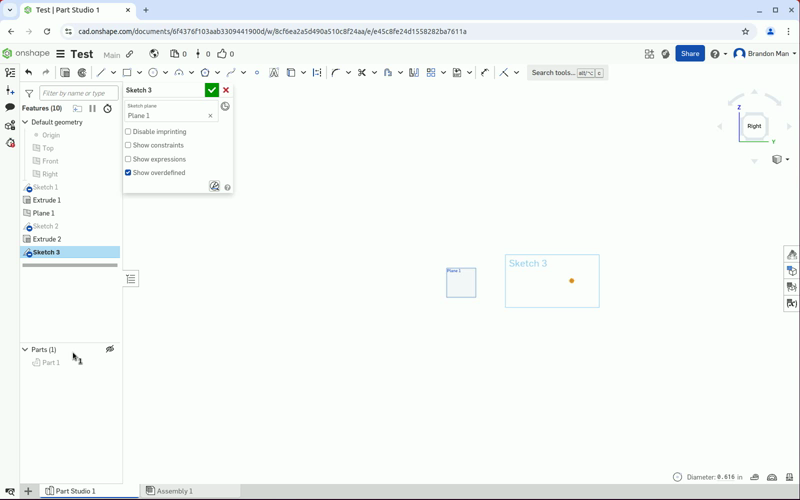
key(shift+y)
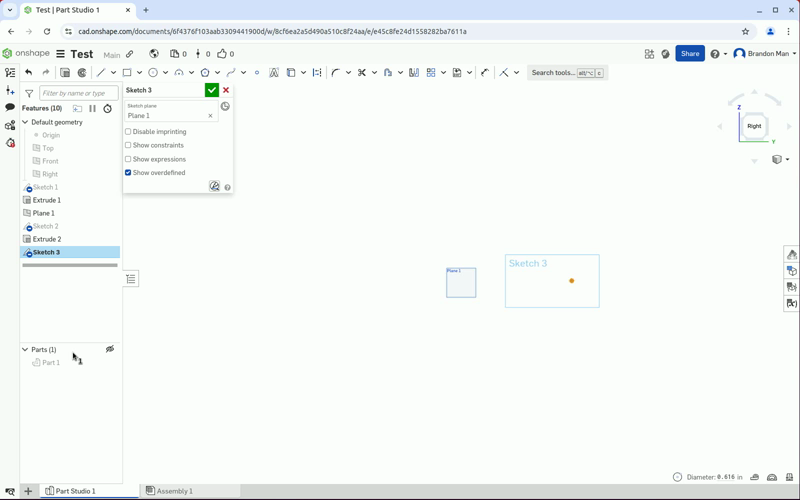
key(shift+e)
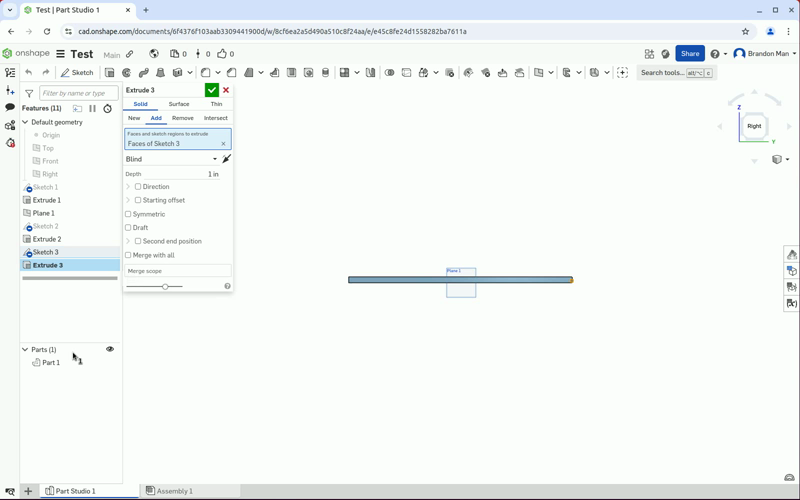
mouse_move(143, 106)
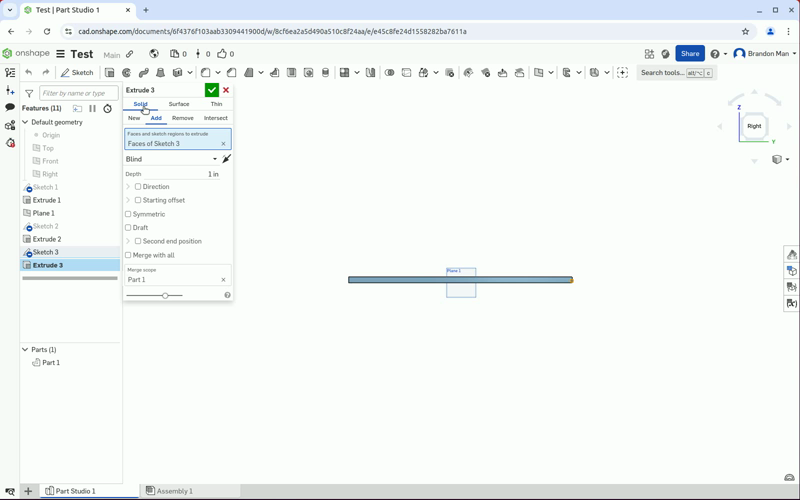
click(143, 106)
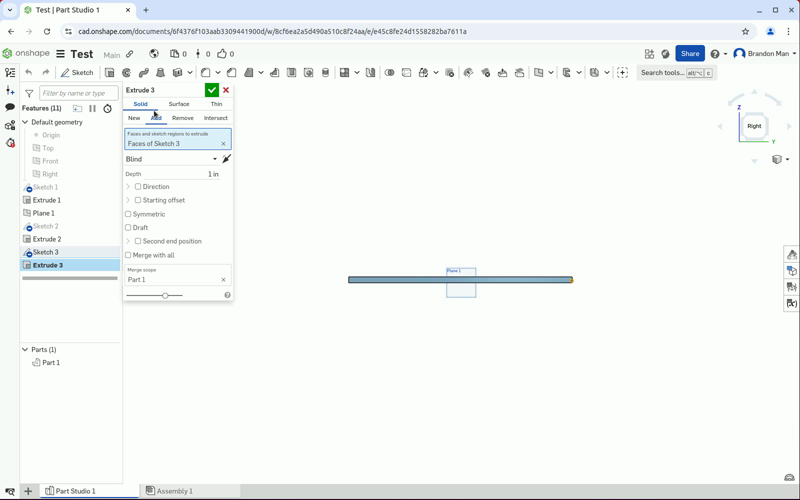
mouse_move(186, 120)
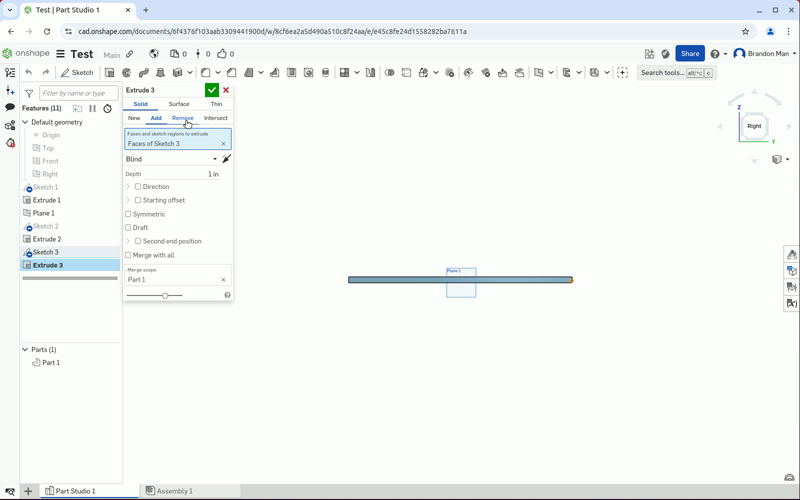
click(186, 120)
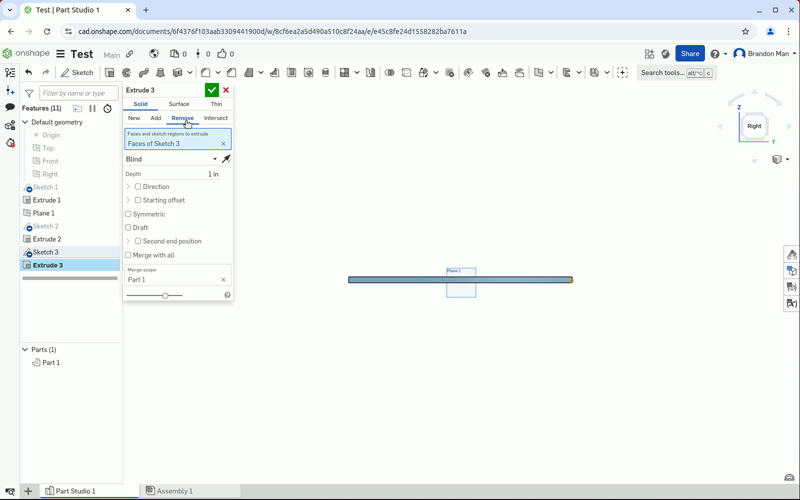
key(tab, 4)
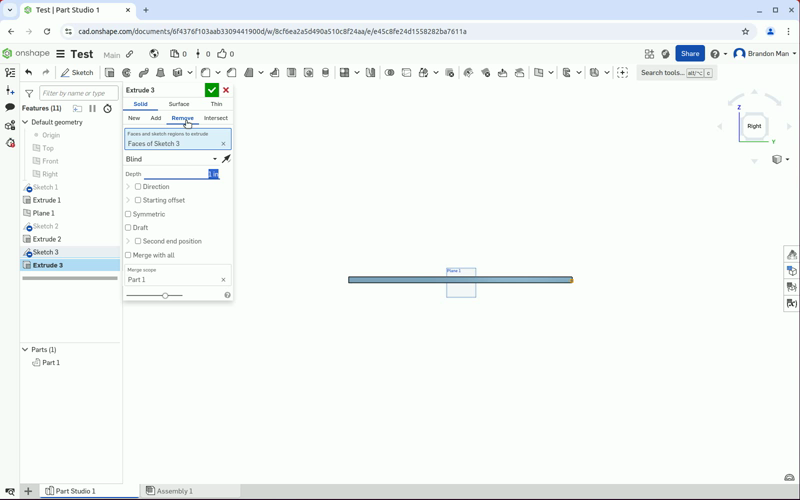
text(20.22)
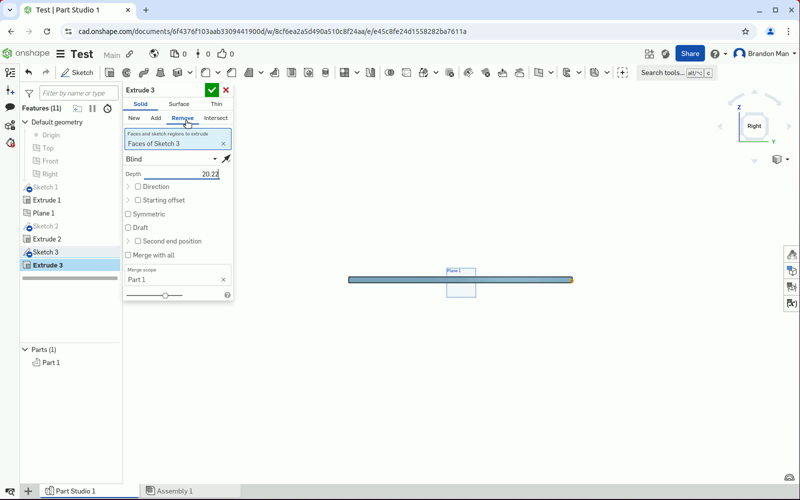
key(tab, 6)
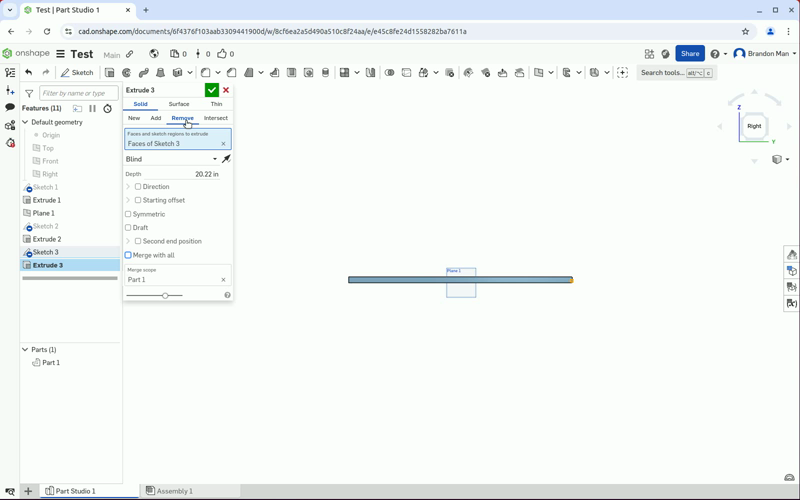
key(space)
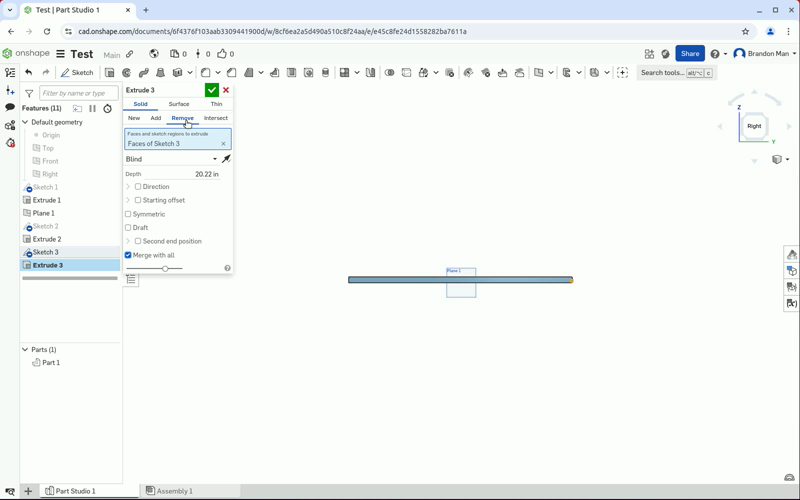
key(enter)
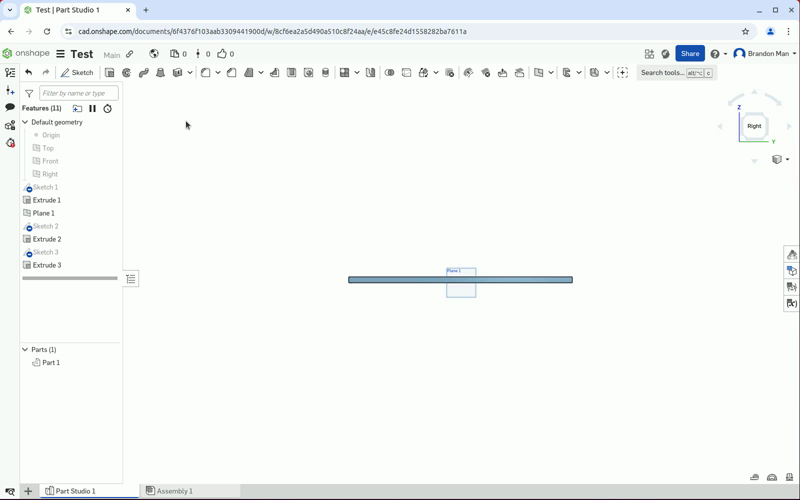
key(shift+h)
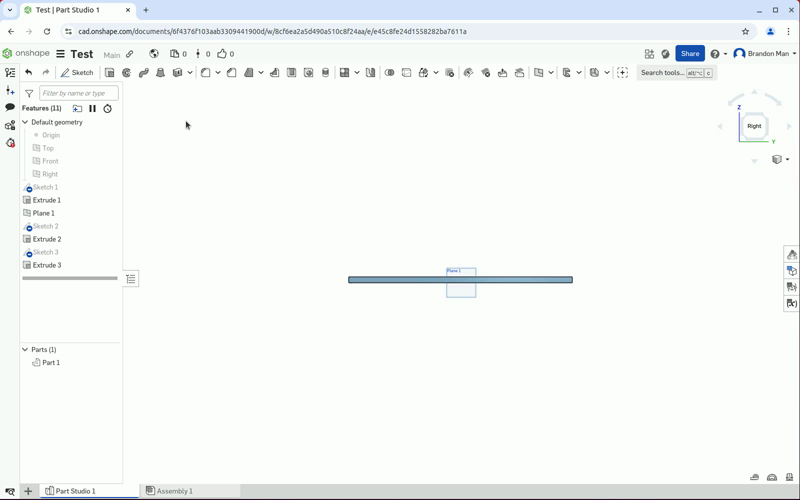
key(shift+h)
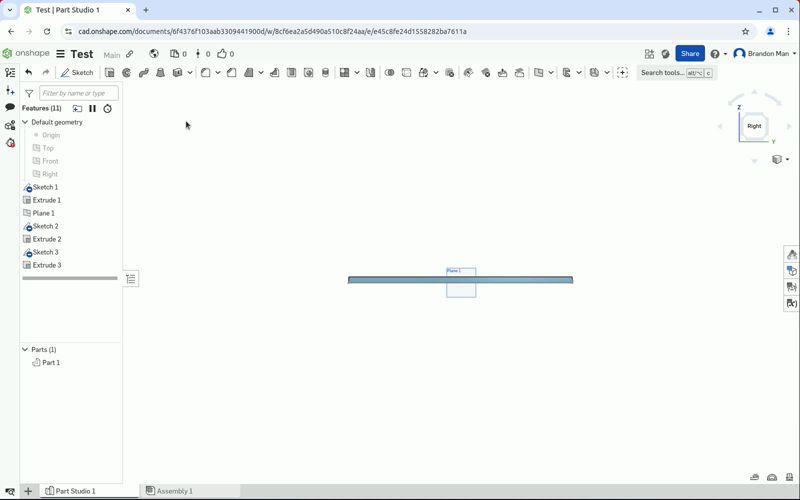
key(shift+7)
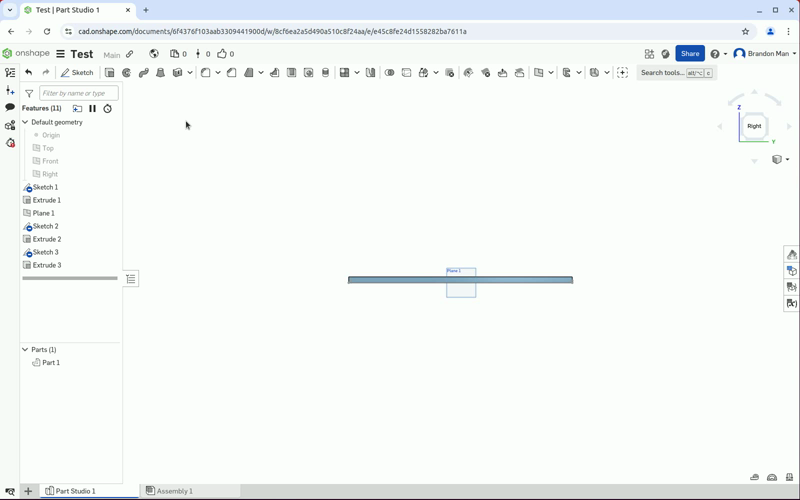
key(right, 2)
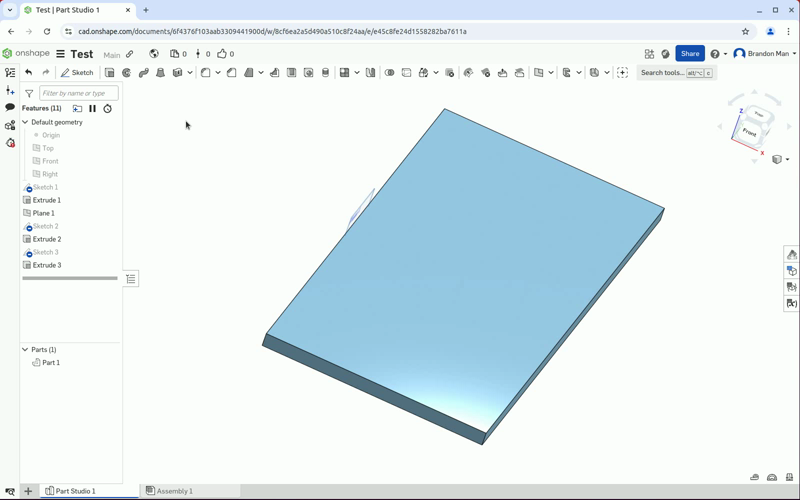
key(down, 2)
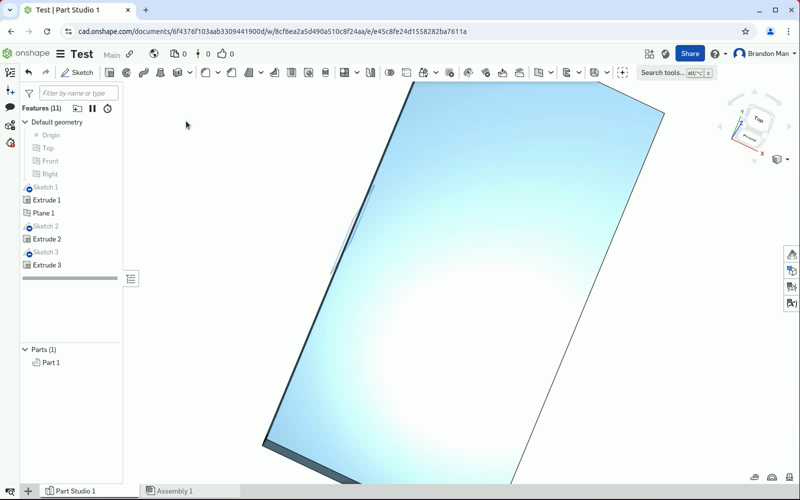
key(up, 2)
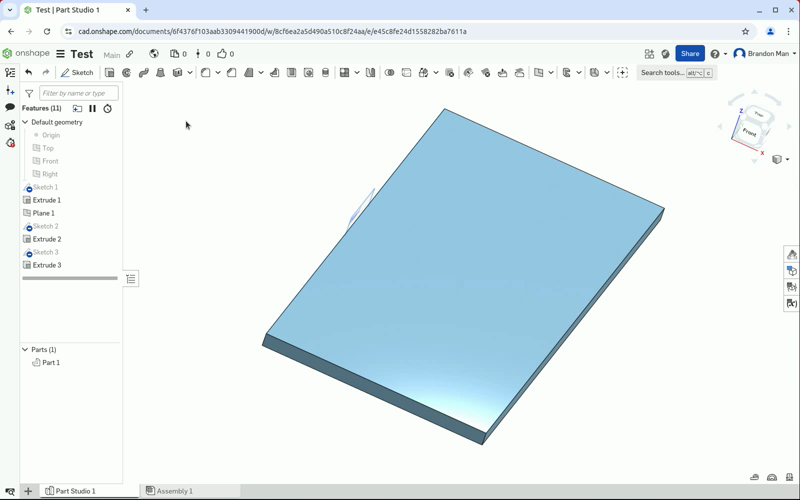
key(left, 2)
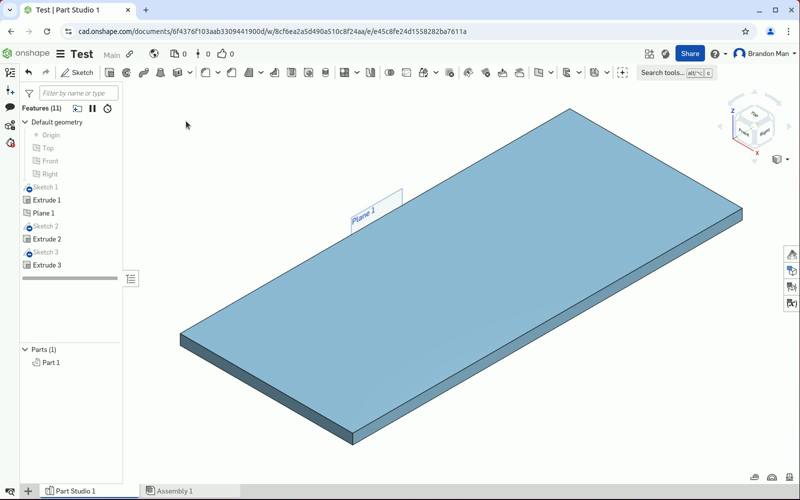
mouse_move(73, 189)
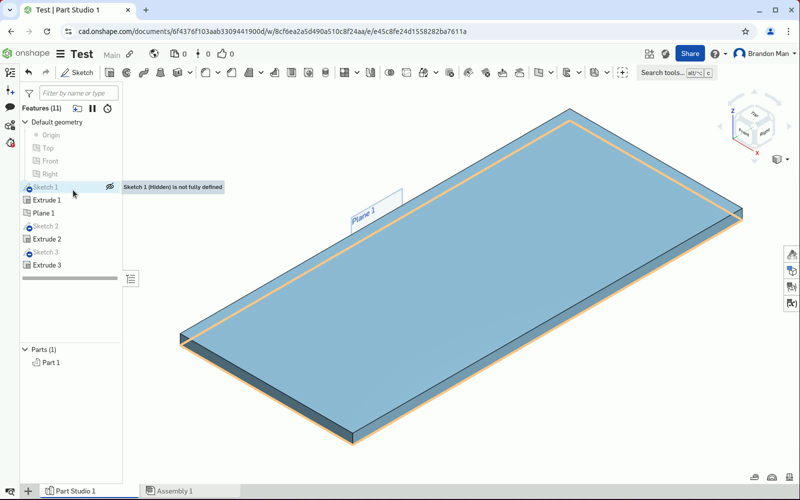
click(73, 189)